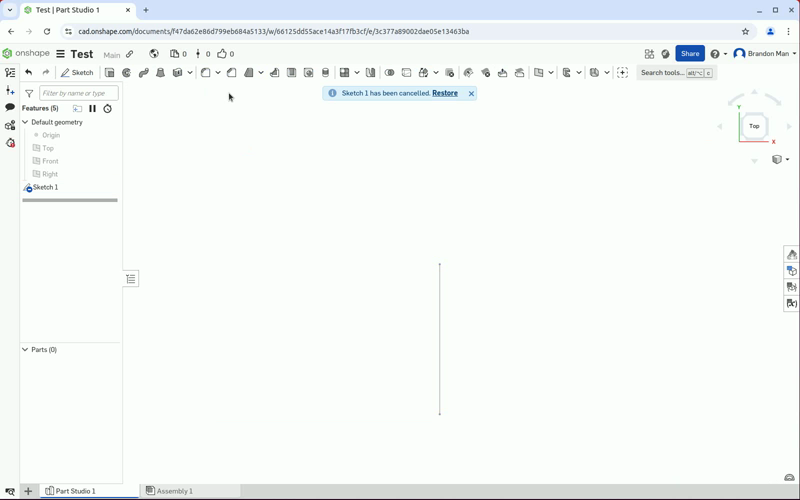
key(shift+h)
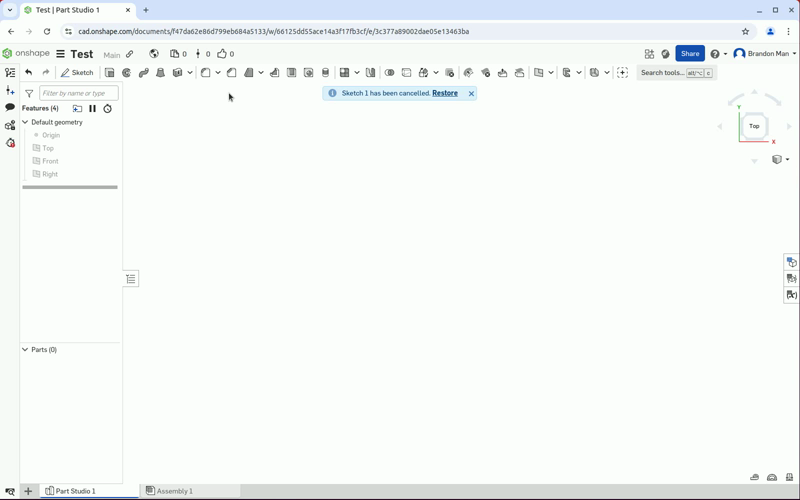
mouse_move(73, 352)
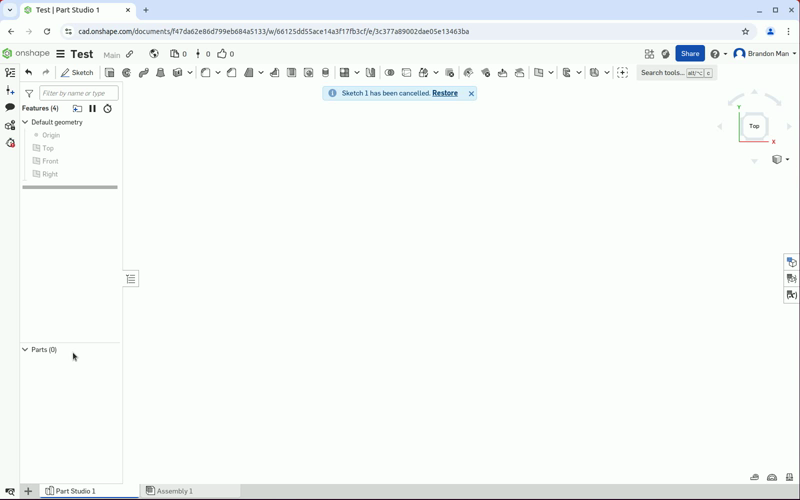
key(y)
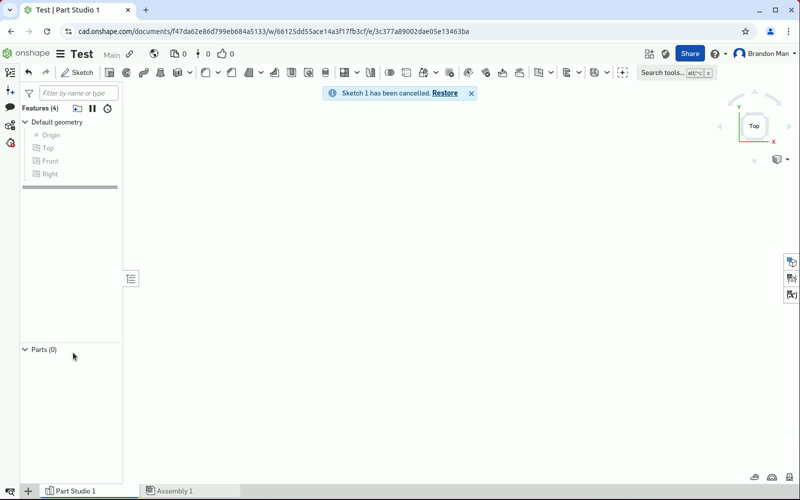
key(shift+p)
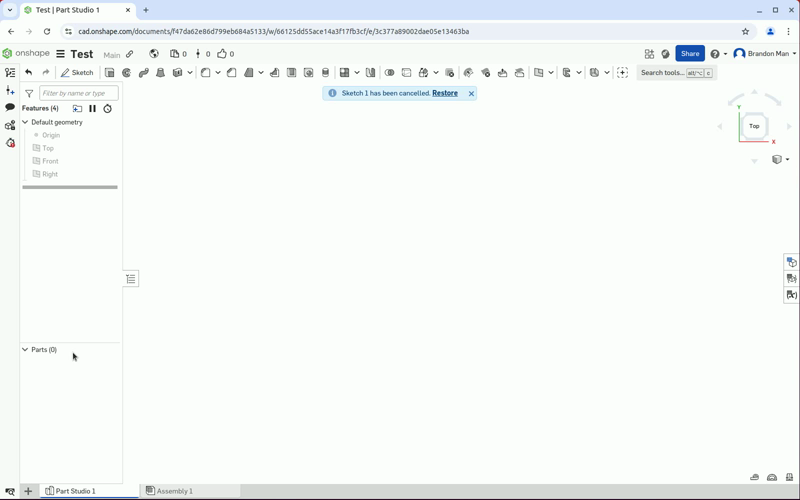
key(space)
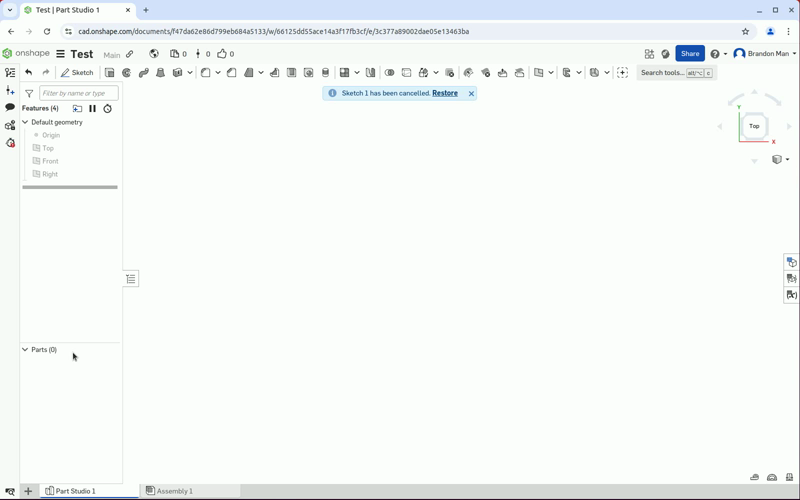
key_down(shift)
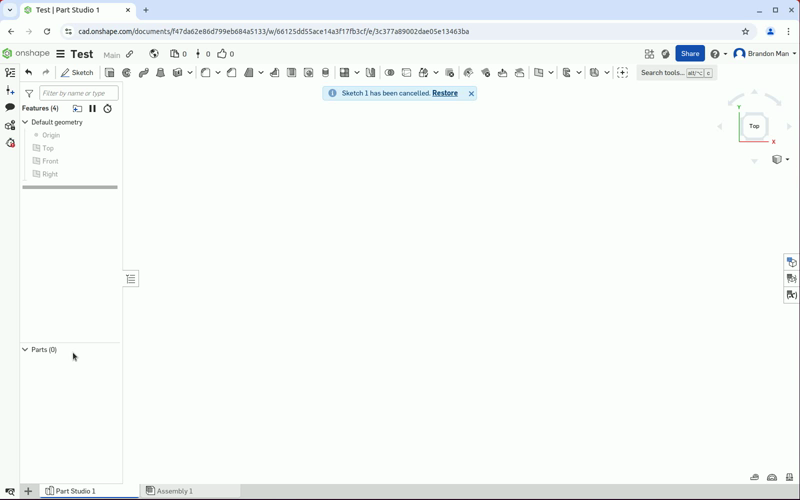
key(up)
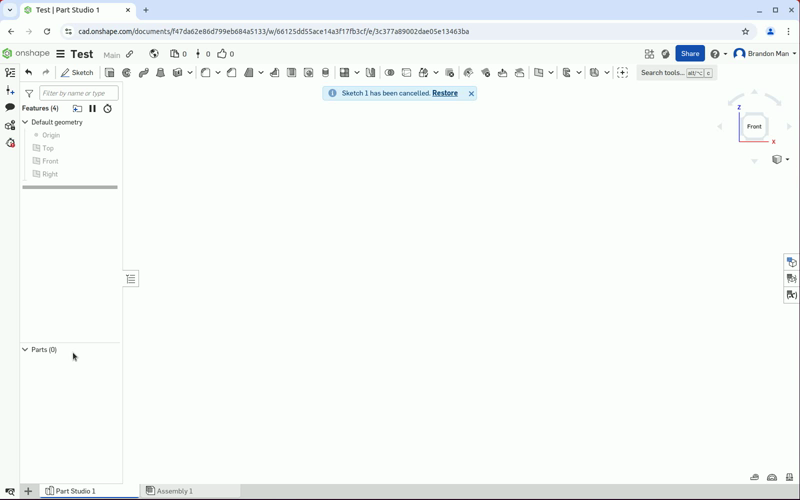
key_up(shift)
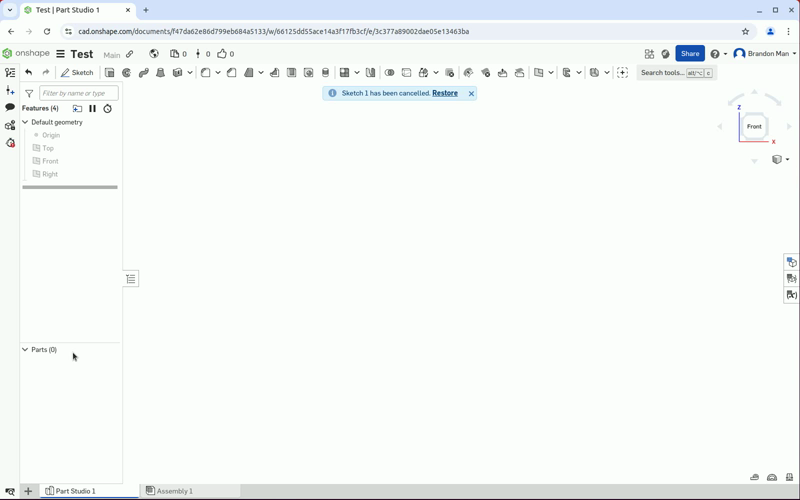
mouse_move(73, 352)
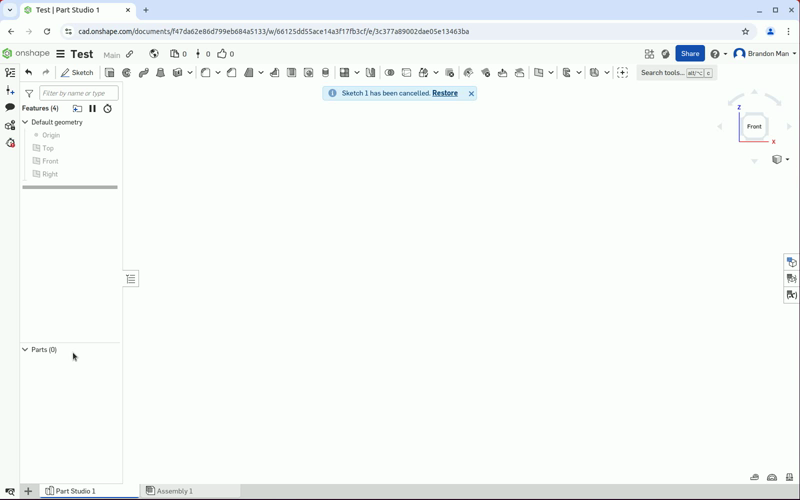
key(shift+y)
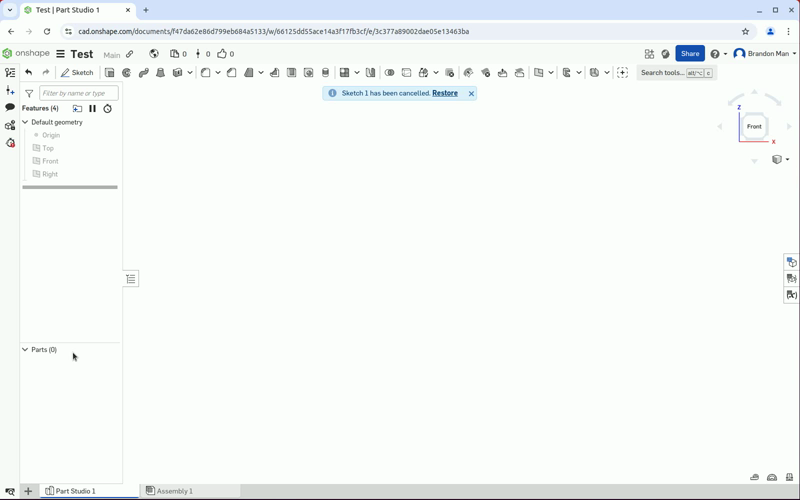
key(shift+s)
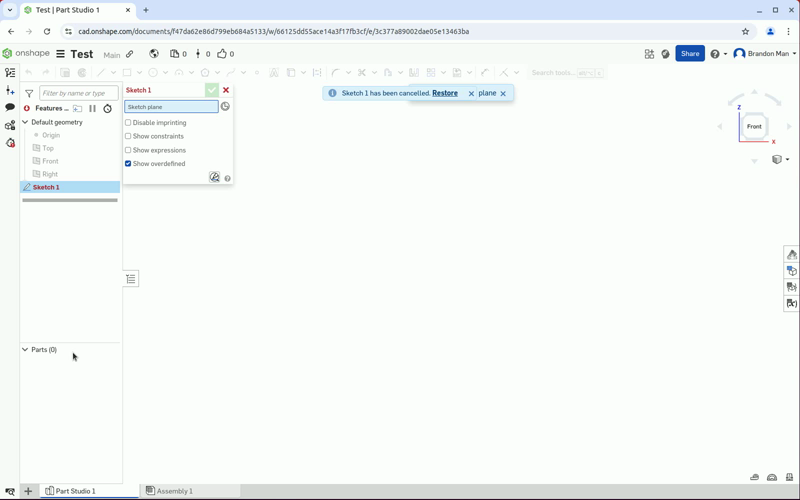
mouse_move(73, 163)
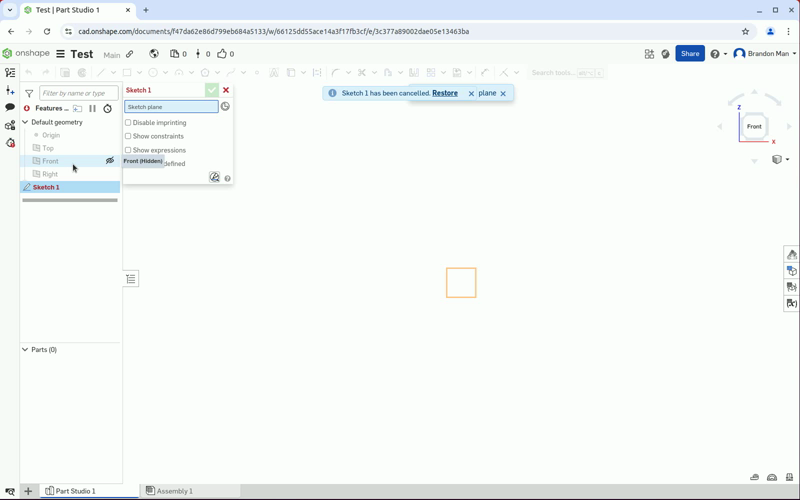
click(73, 163)
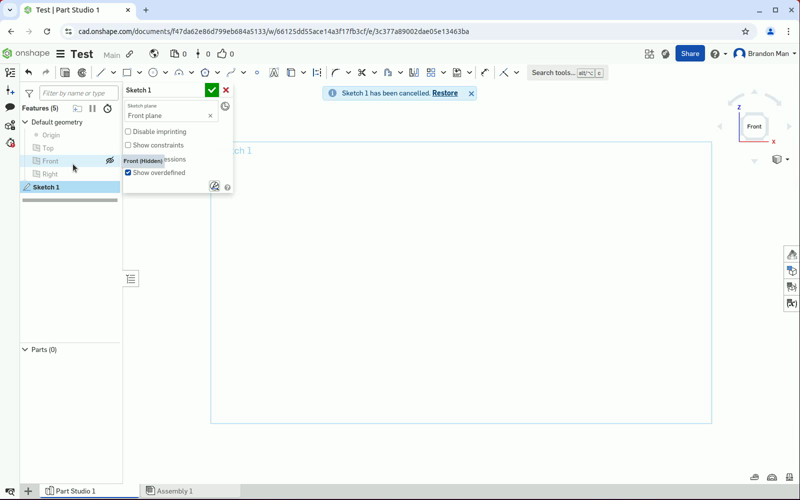
mouse_move(73, 352)
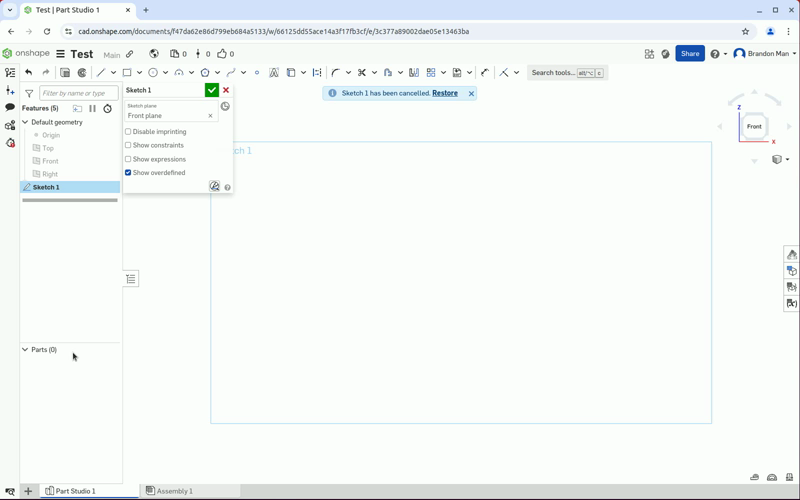
key(y)
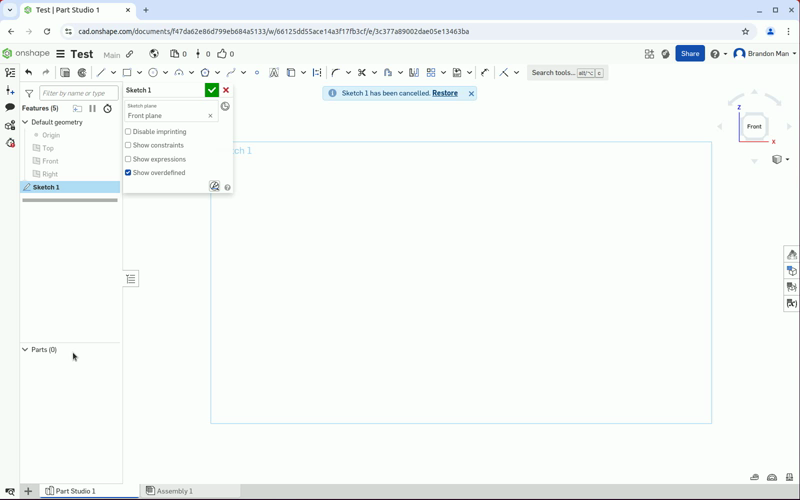
key(a)
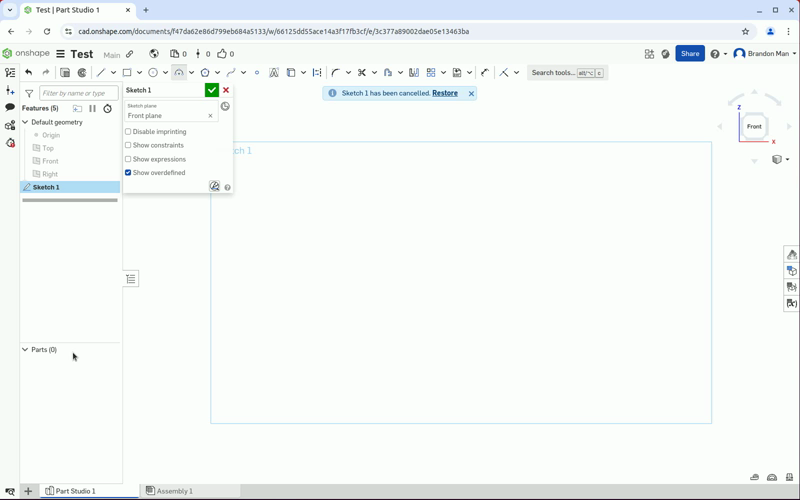
key_down(shift)
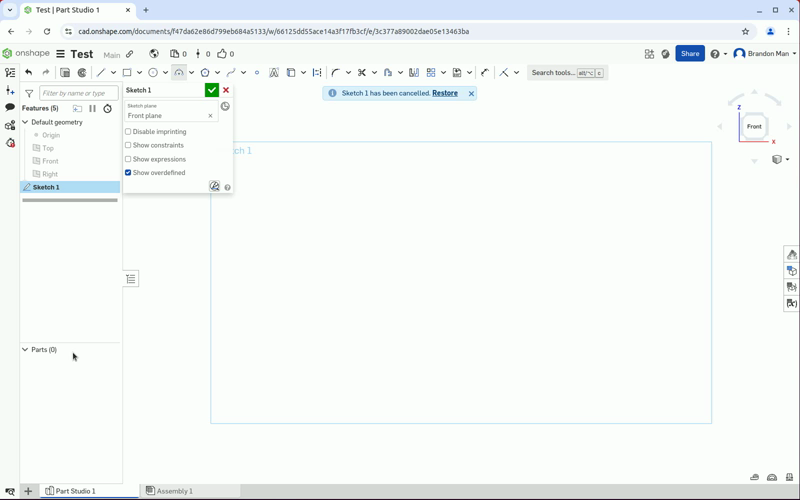
mouse_move(427, 378)
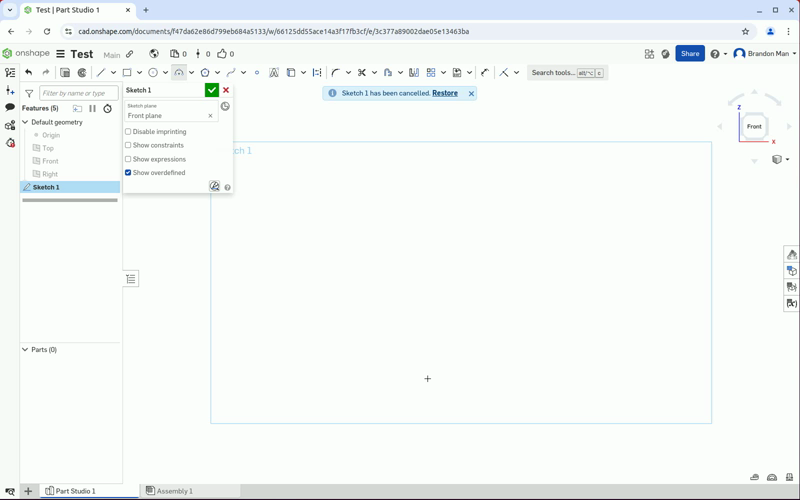
click(427, 378)
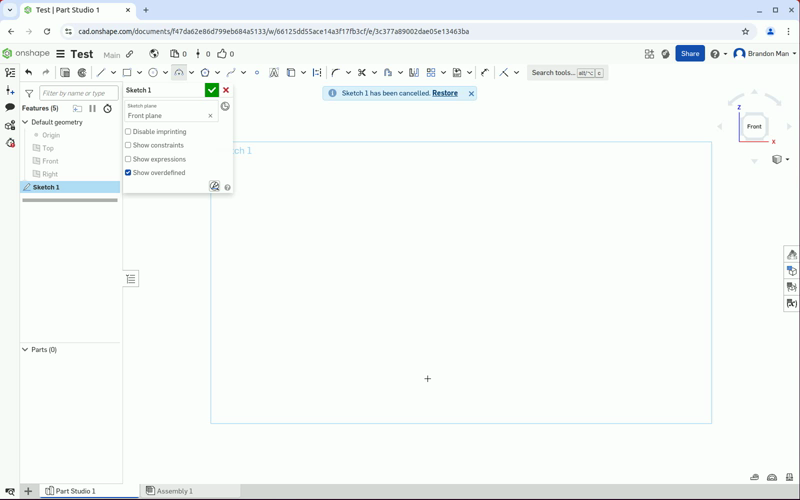
key_up(shift)
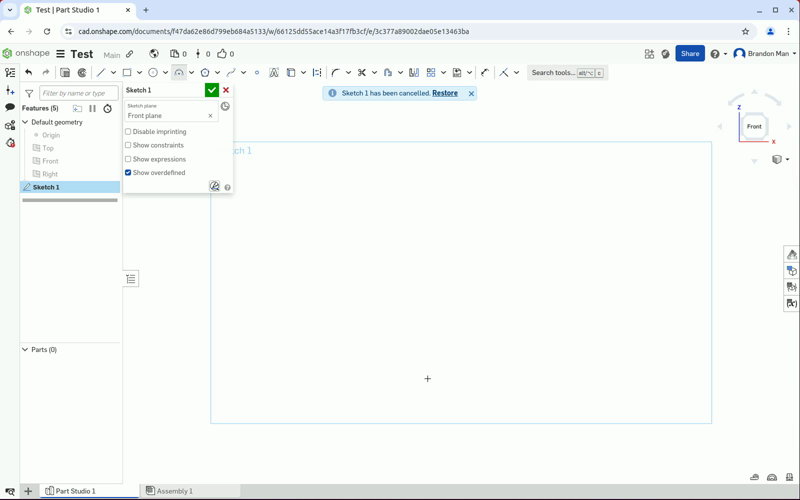
key_down(shift)
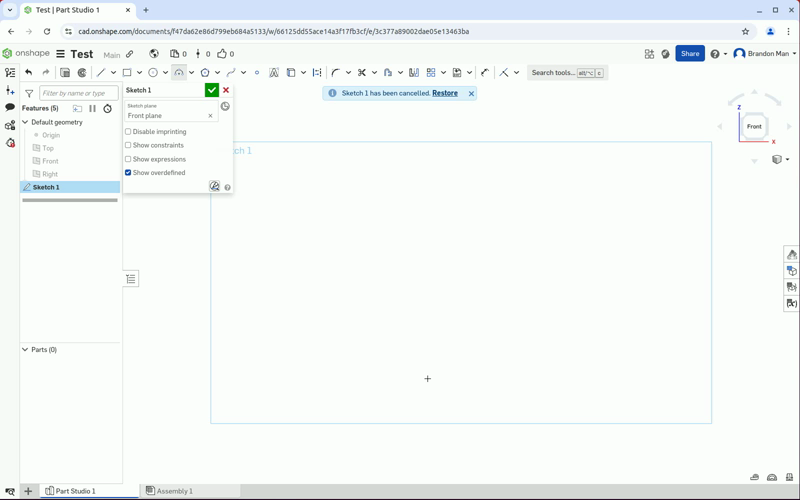
mouse_move(445, 395)
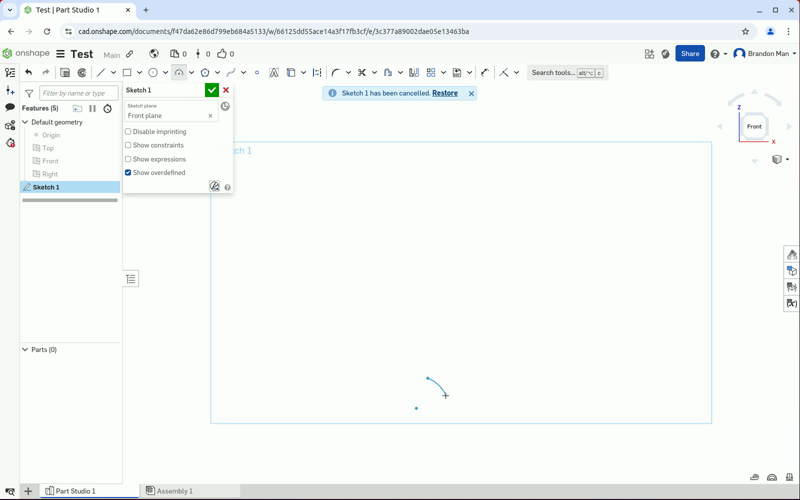
click(445, 395)
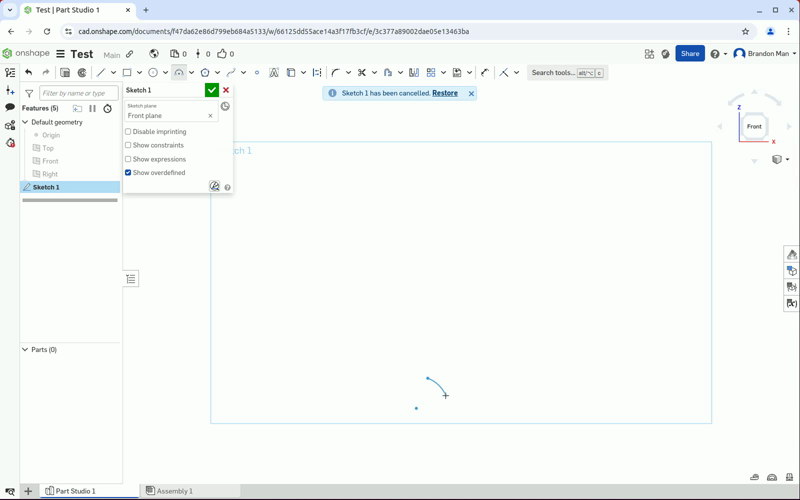
mouse_move(433, 390)
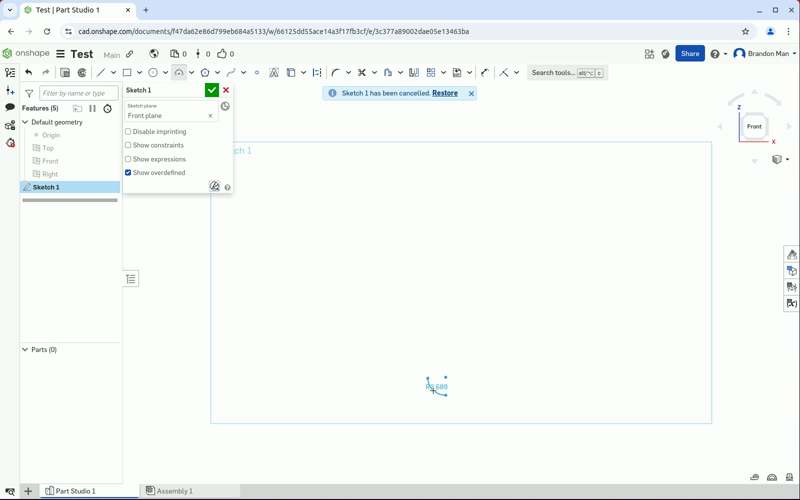
click(433, 390)
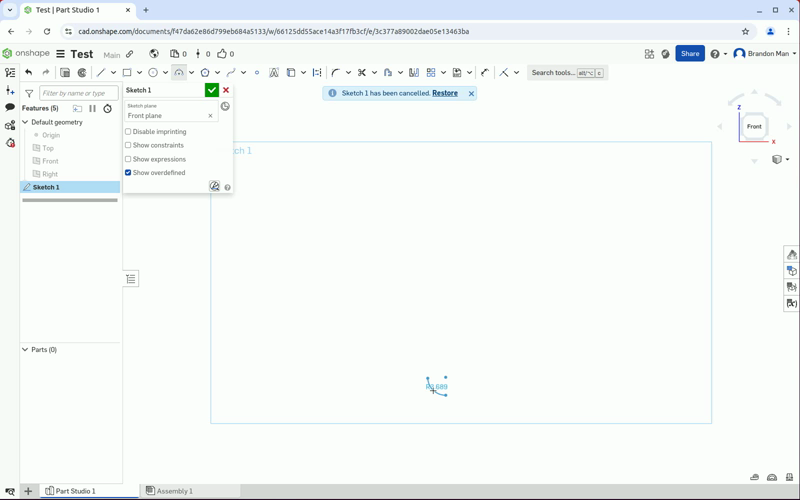
key_up(shift)
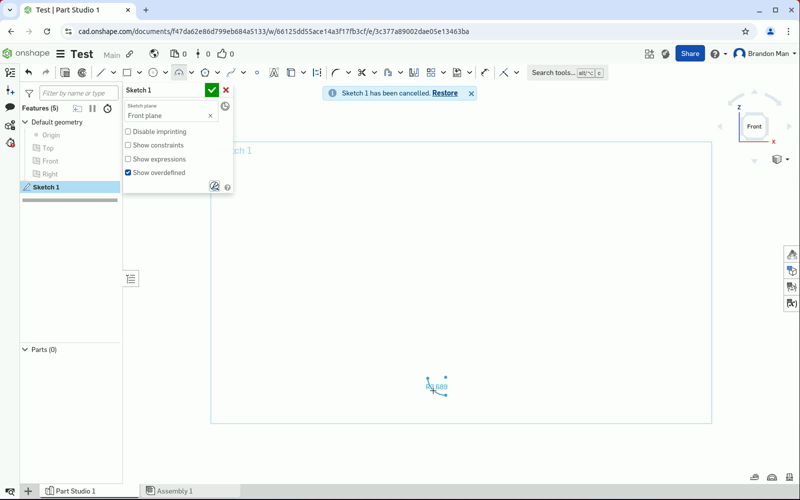
key(esc)
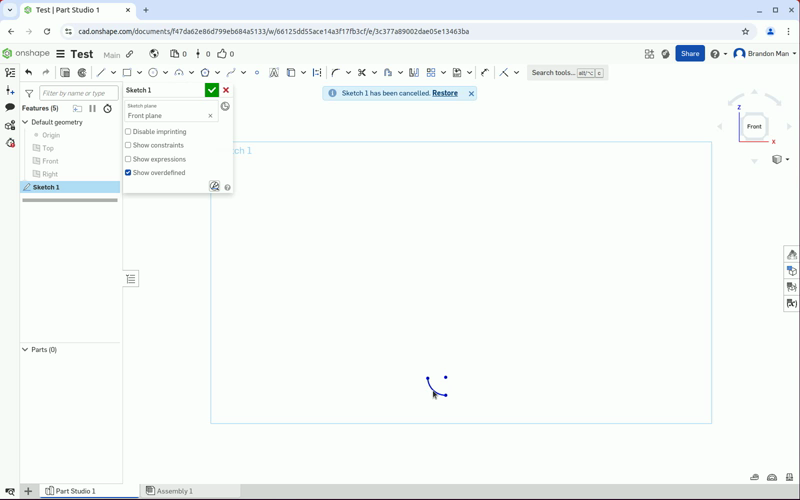
key(l)
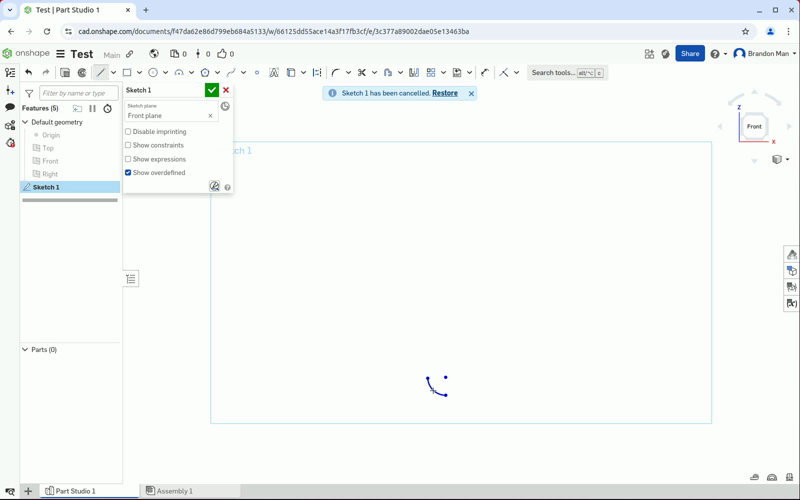
mouse_move(445, 395)
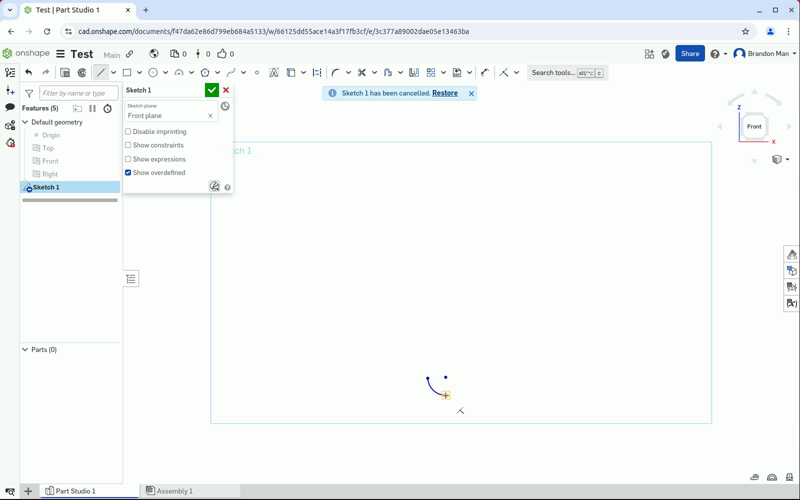
click(445, 395)
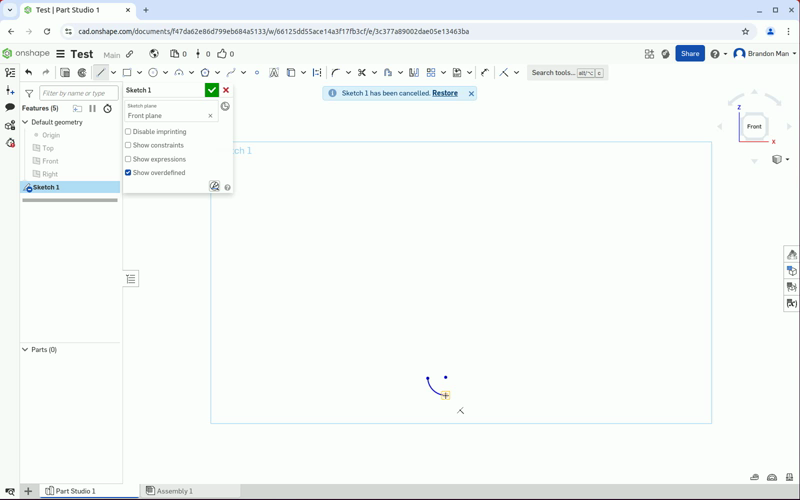
key_down(shift)
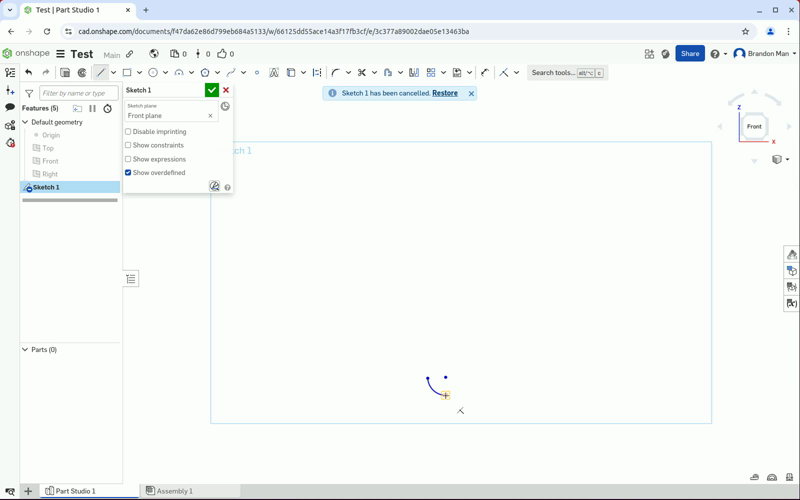
mouse_move(475, 395)
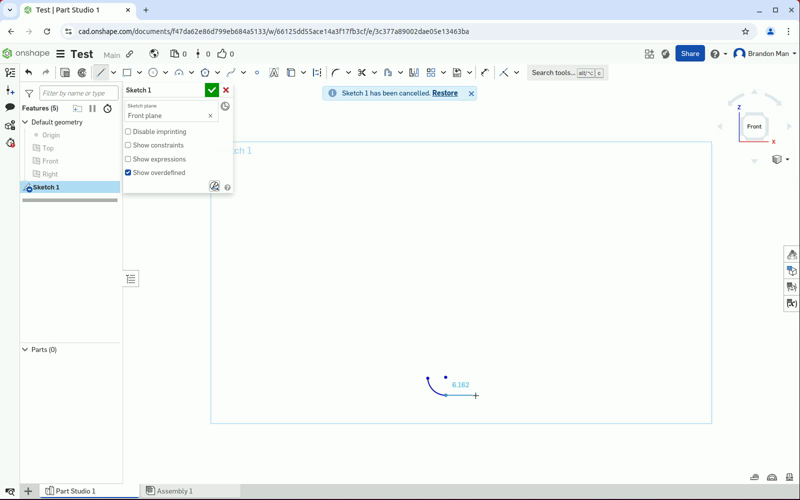
mouse_move(475, 395)
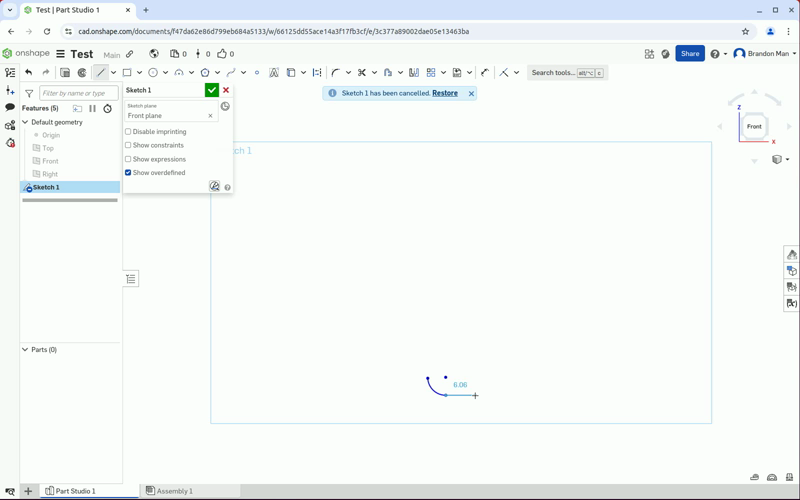
click(475, 395)
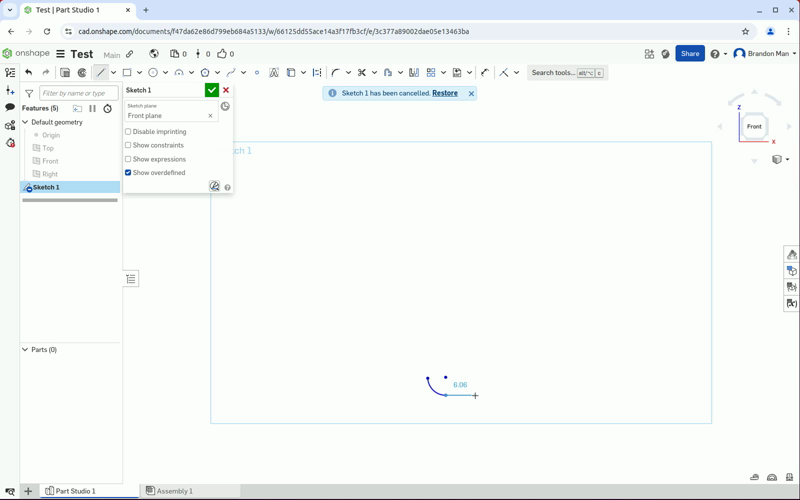
key_up(shift)
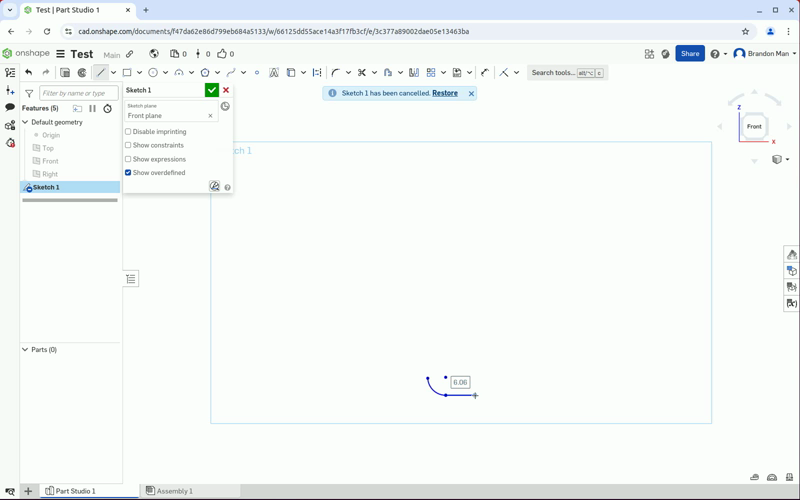
key(esc)
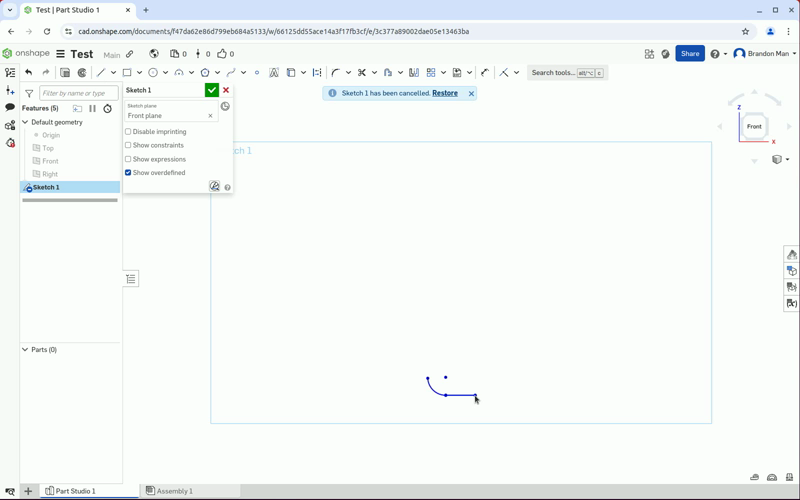
key(a)
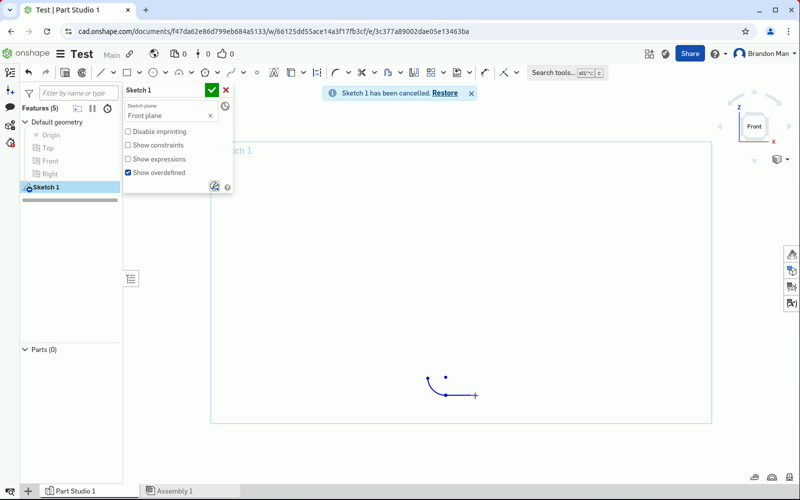
mouse_move(475, 395)
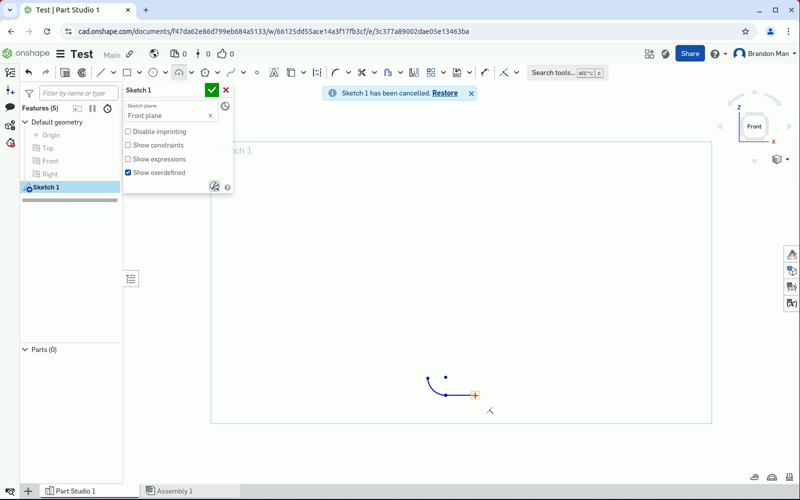
click(475, 395)
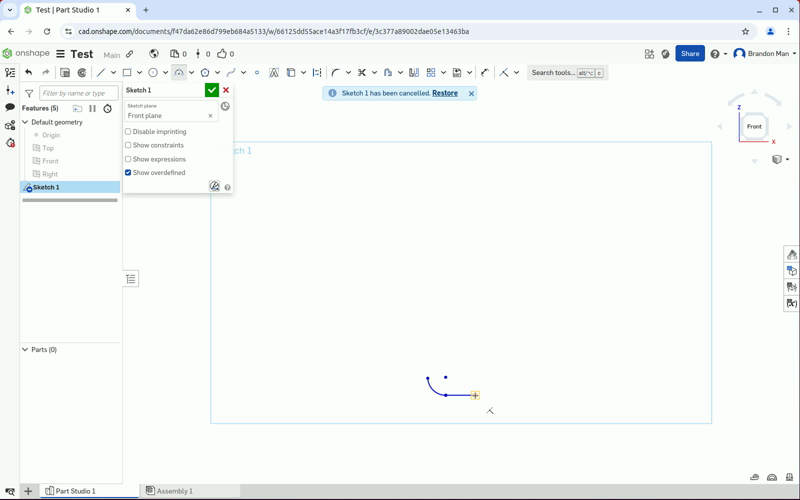
key_down(shift)
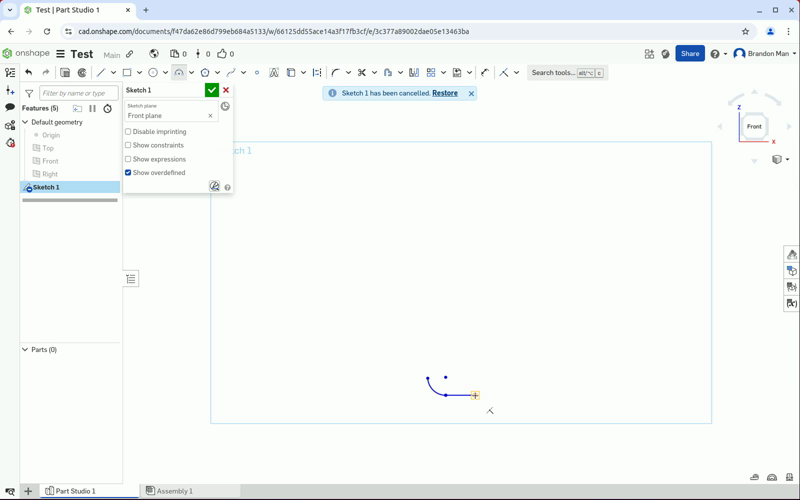
mouse_move(492, 378)
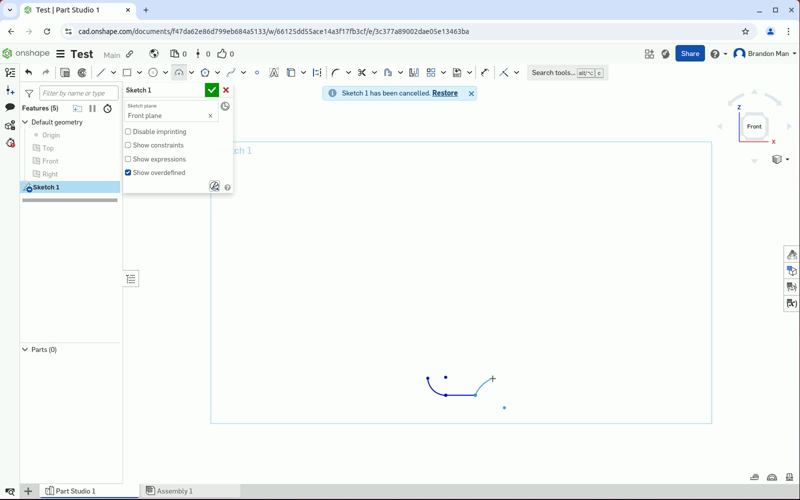
click(492, 378)
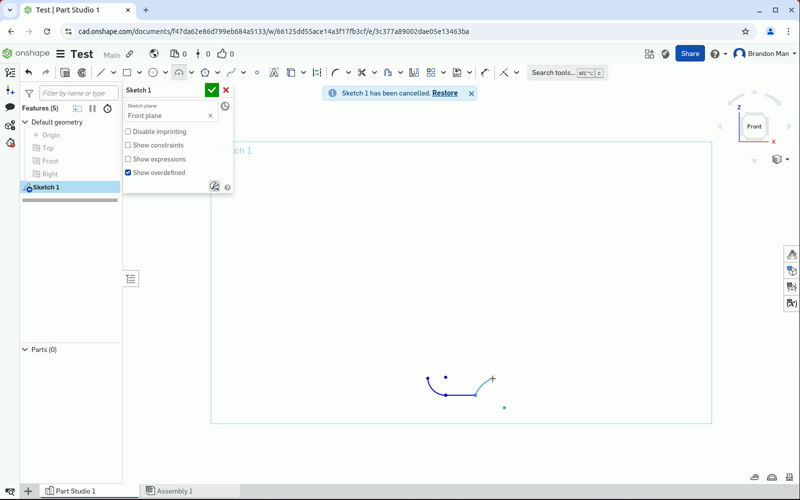
mouse_move(487, 390)
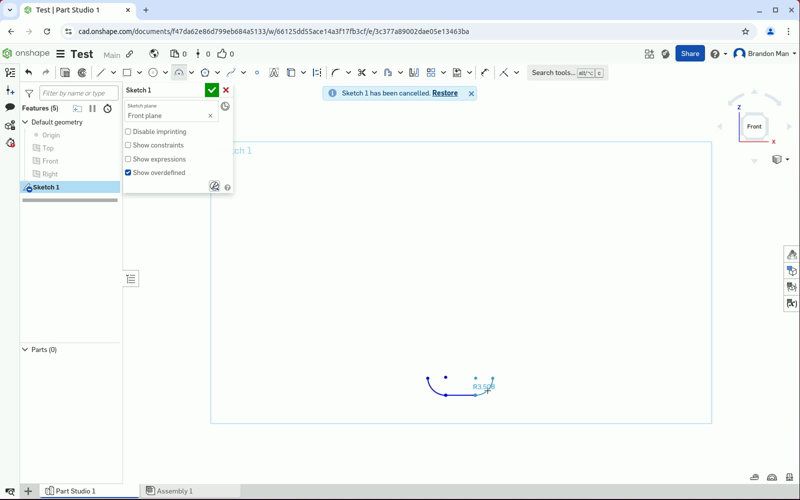
click(487, 390)
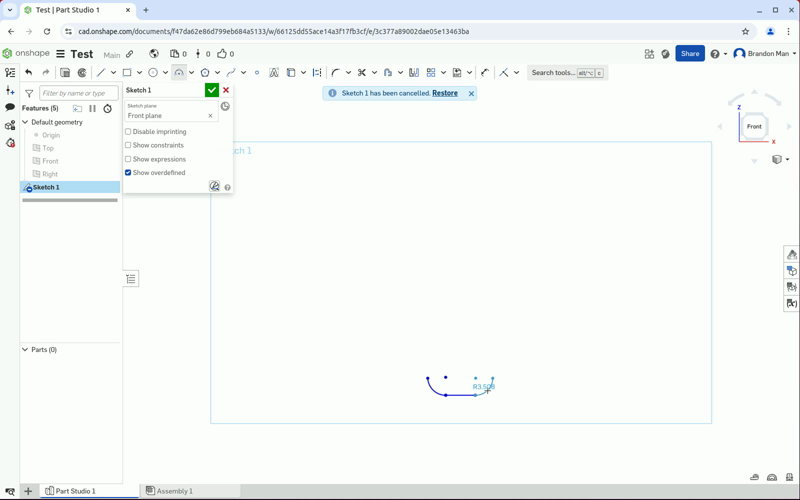
key_up(shift)
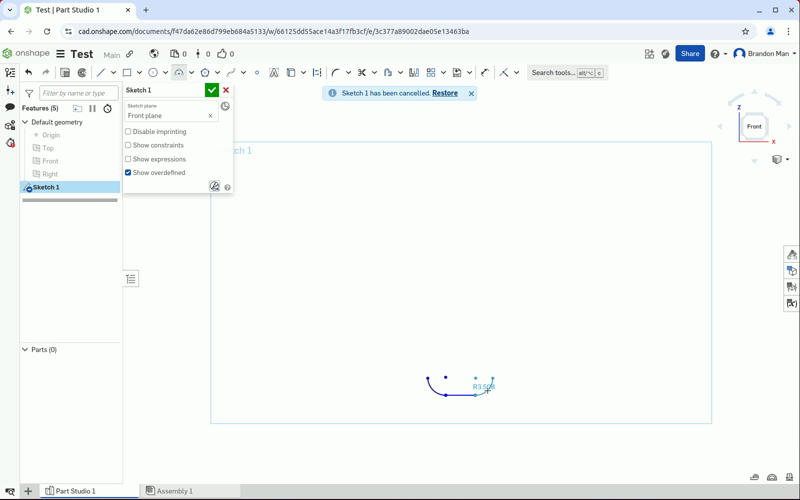
key(esc)
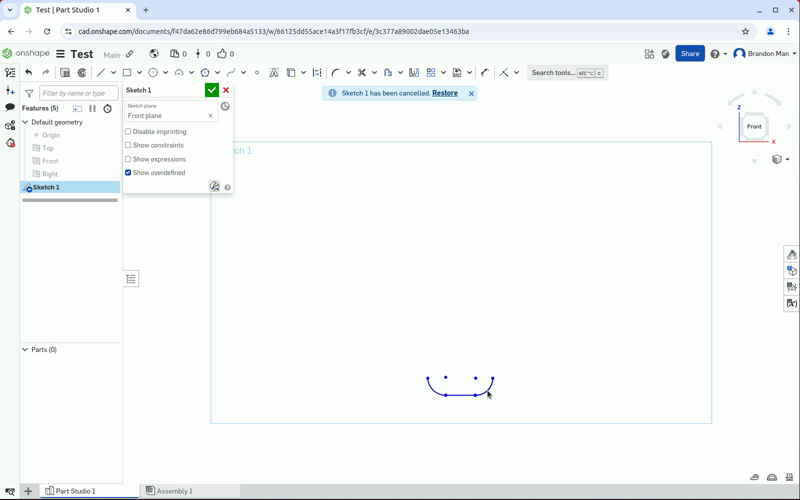
key(l)
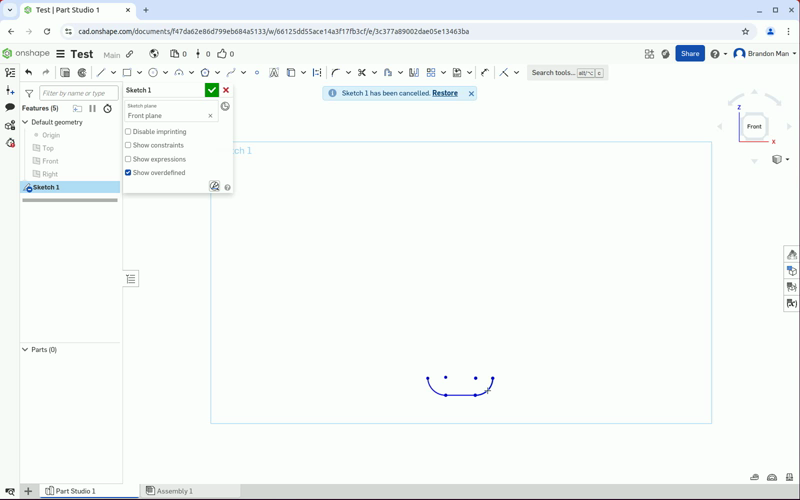
mouse_move(492, 378)
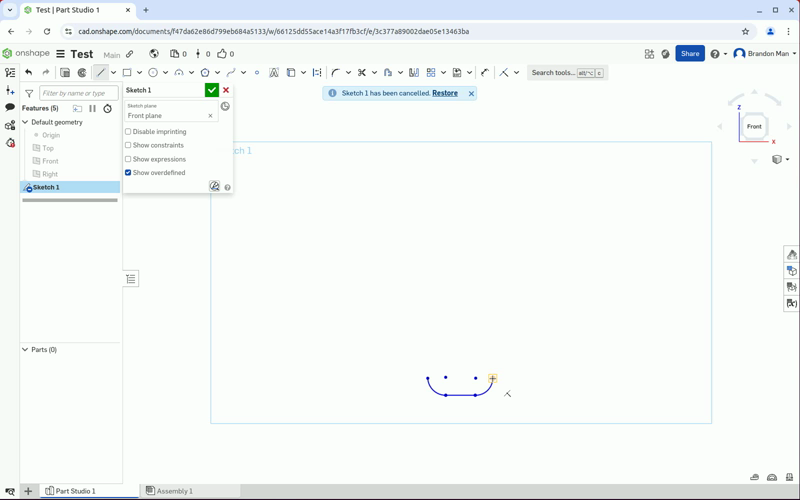
click(492, 378)
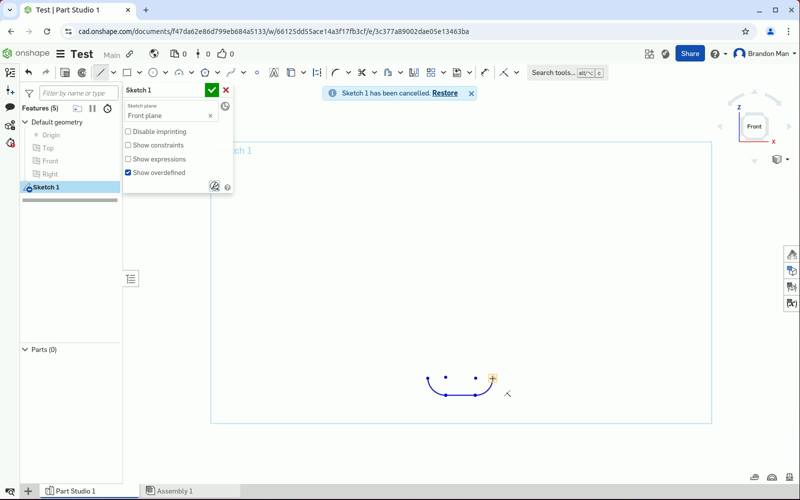
key_down(shift)
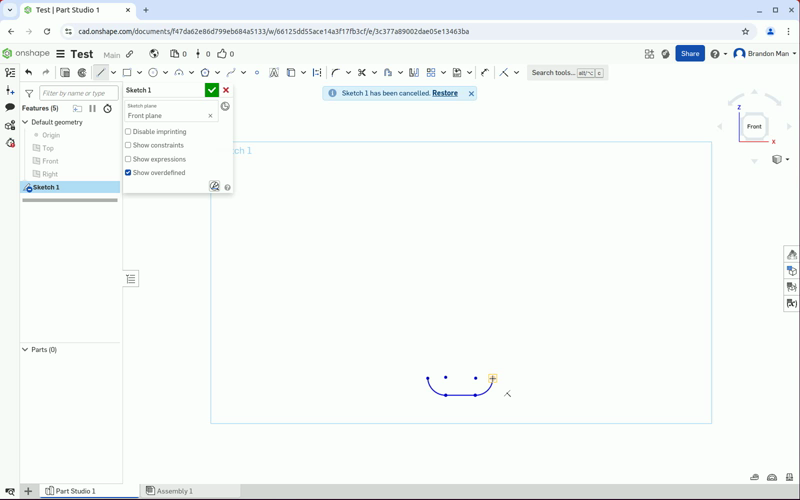
mouse_move(492, 299)
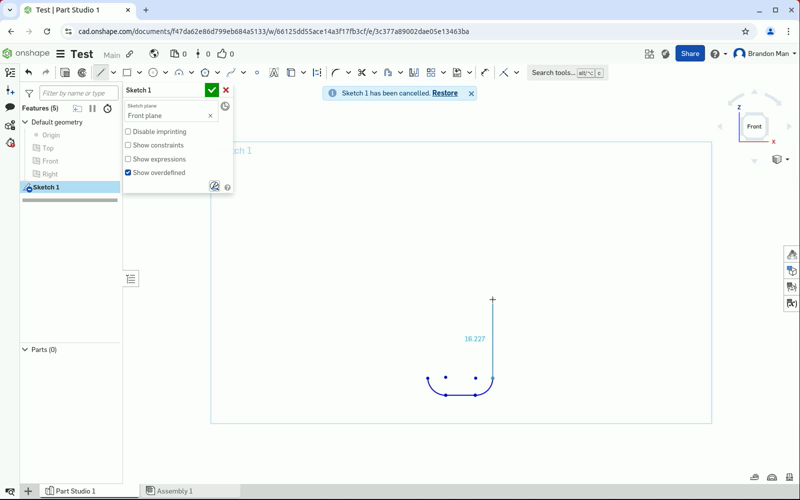
click(492, 299)
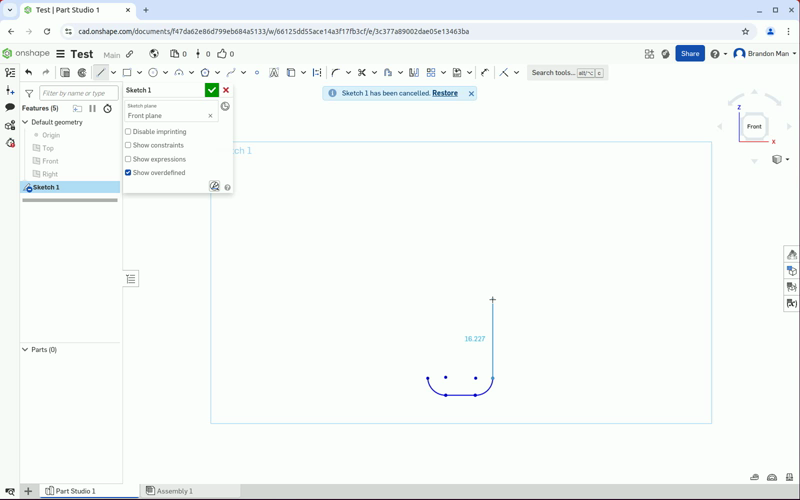
key_up(shift)
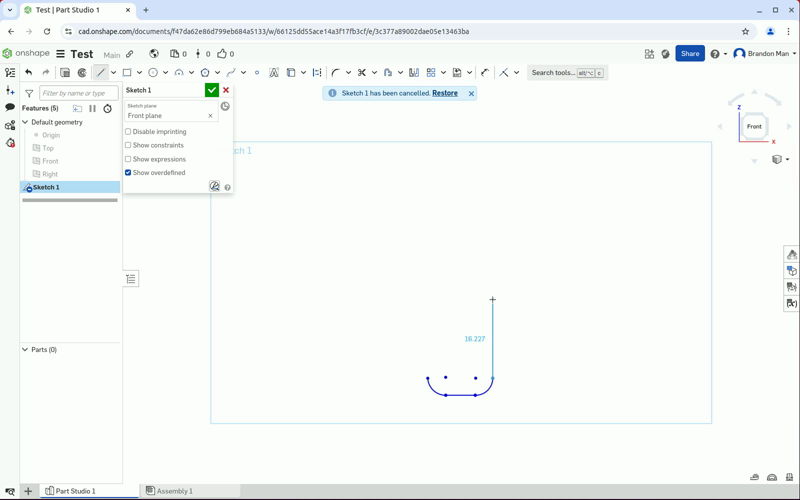
key_down(shift)
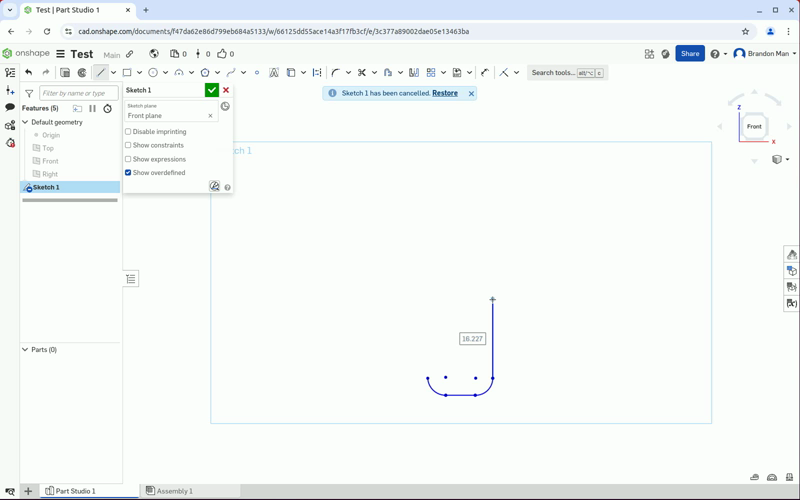
mouse_move(427, 299)
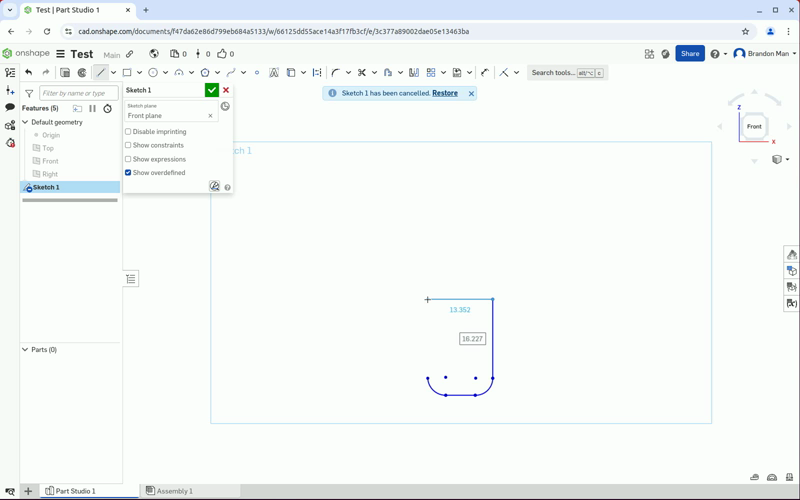
click(427, 299)
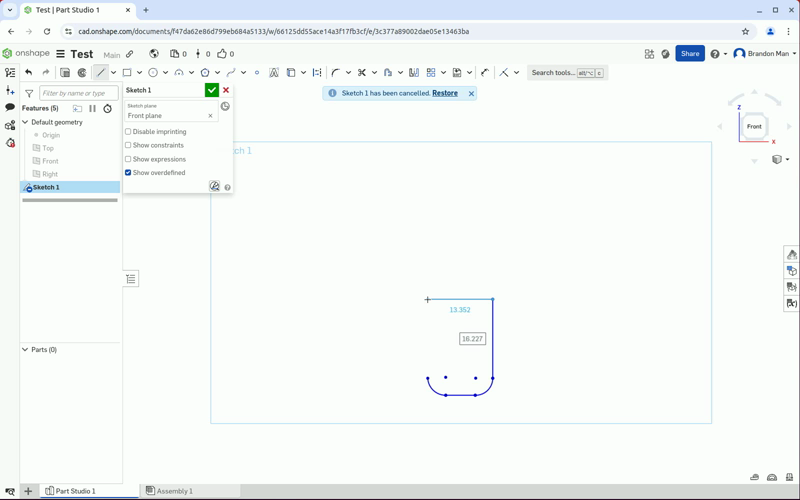
key_up(shift)
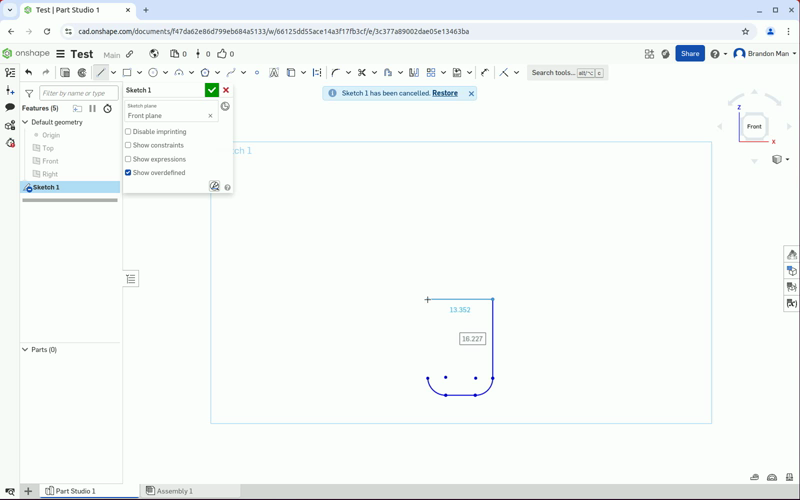
key_down(shift)
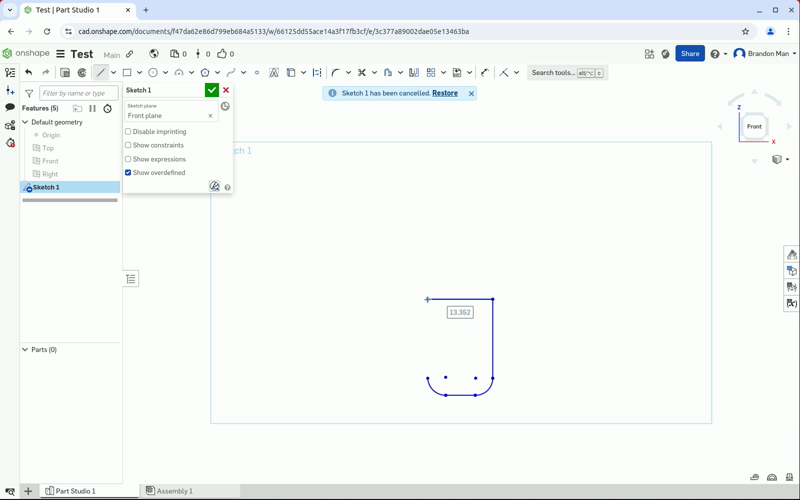
mouse_move(427, 378)
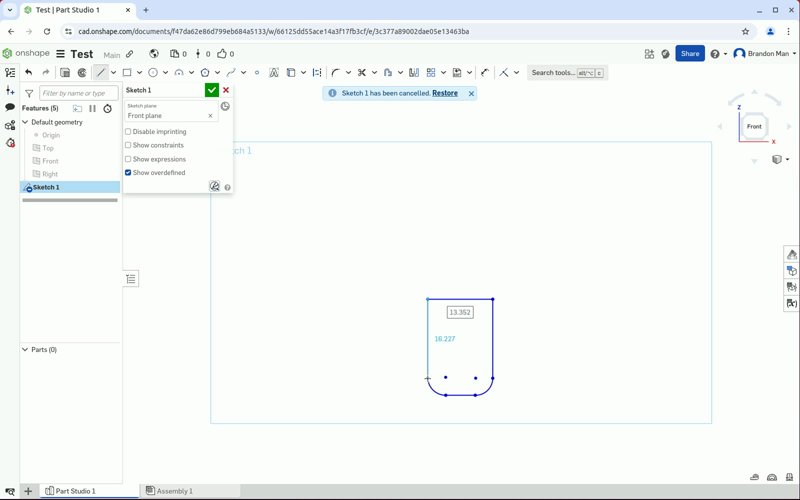
key_up(shift)
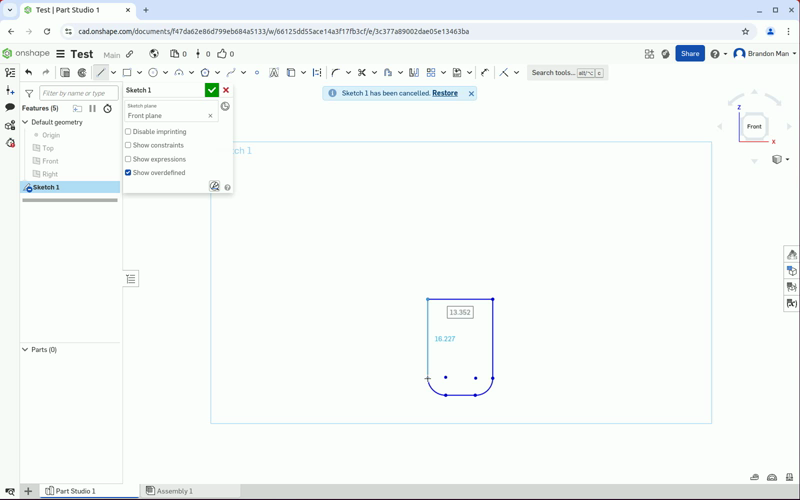
click(427, 378)
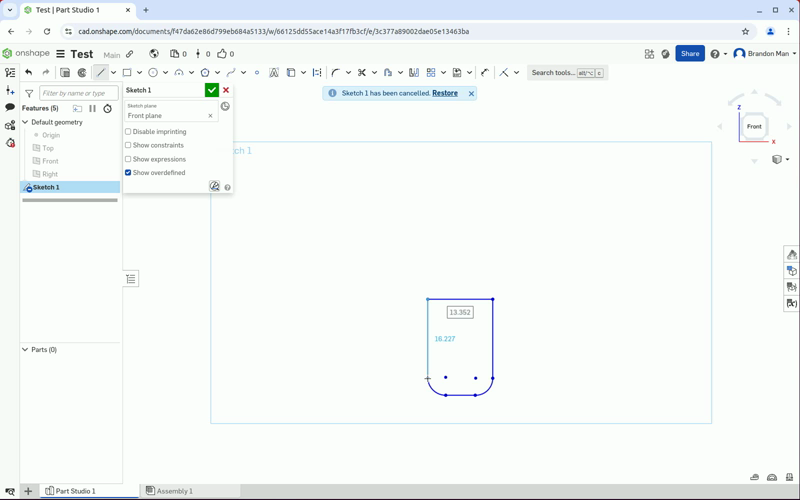
key(esc)
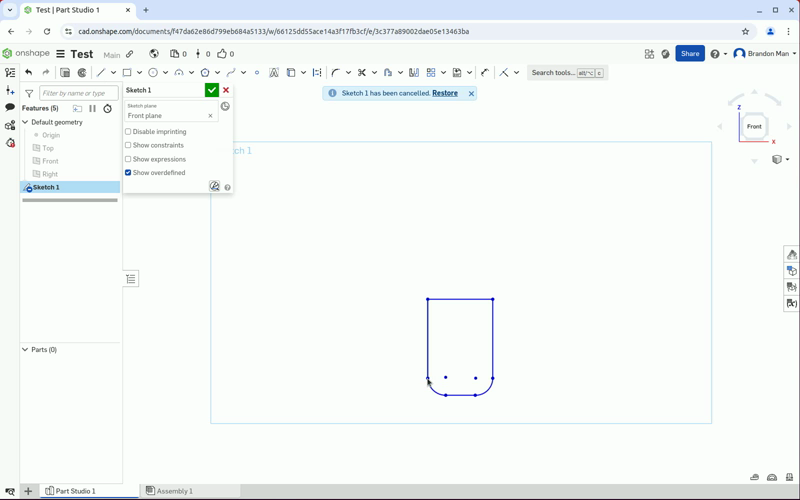
mouse_move(459, 321)
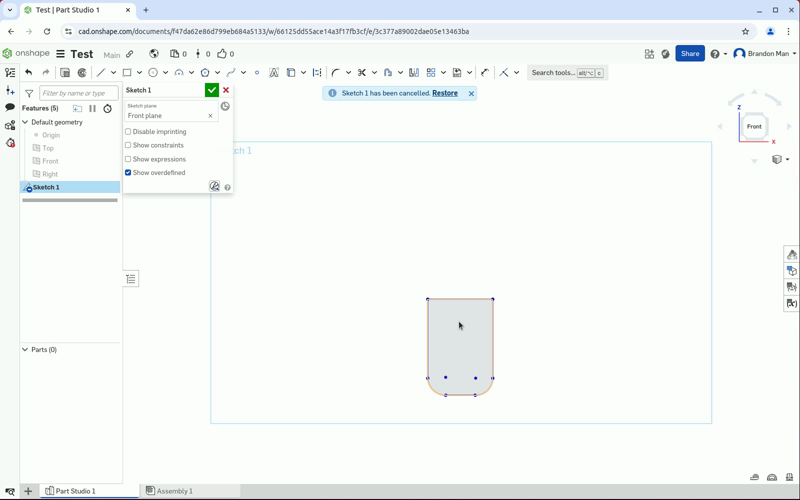
click(459, 321)
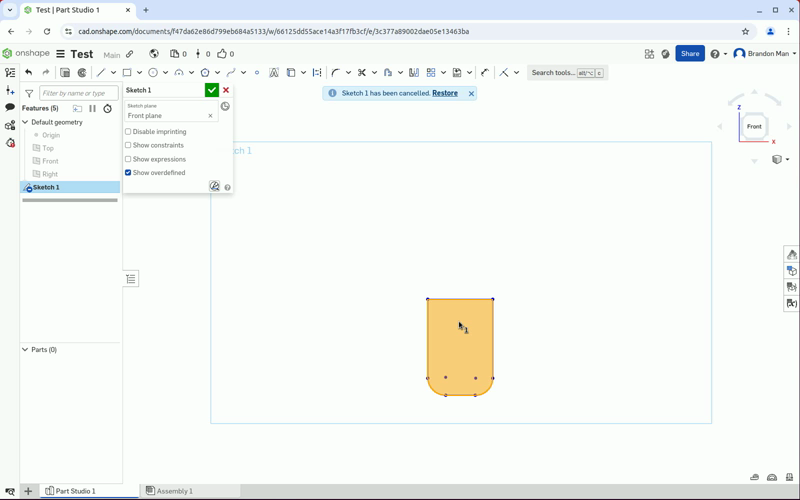
mouse_move(73, 352)
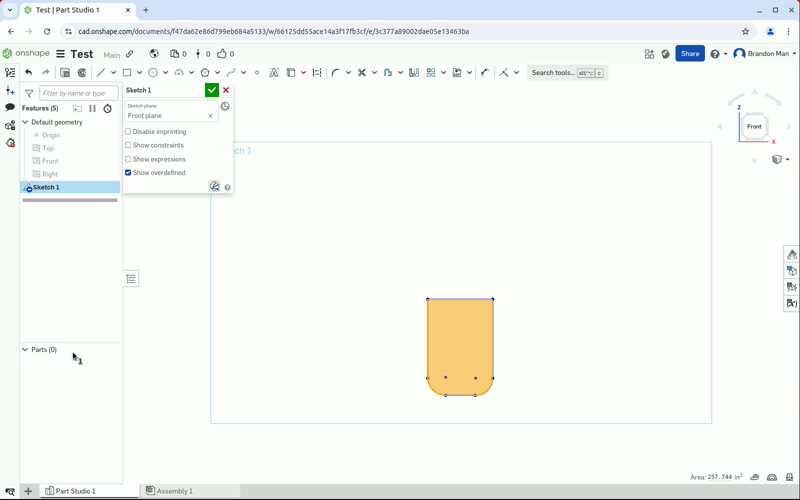
key(shift+y)
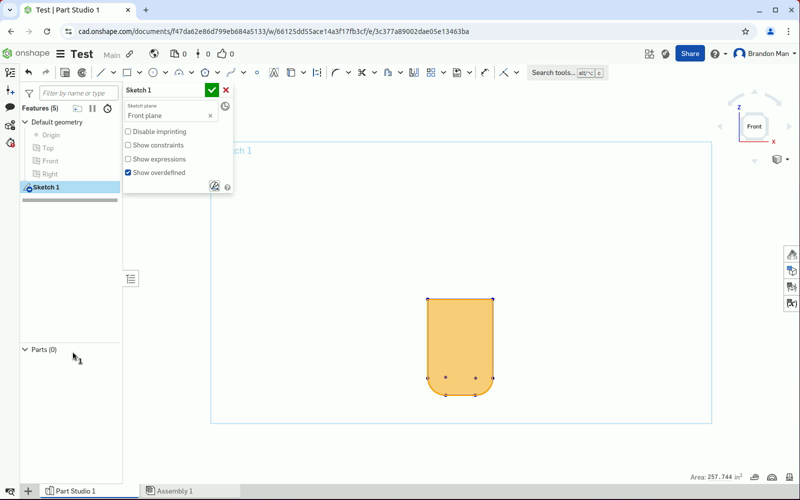
key(shift+e)
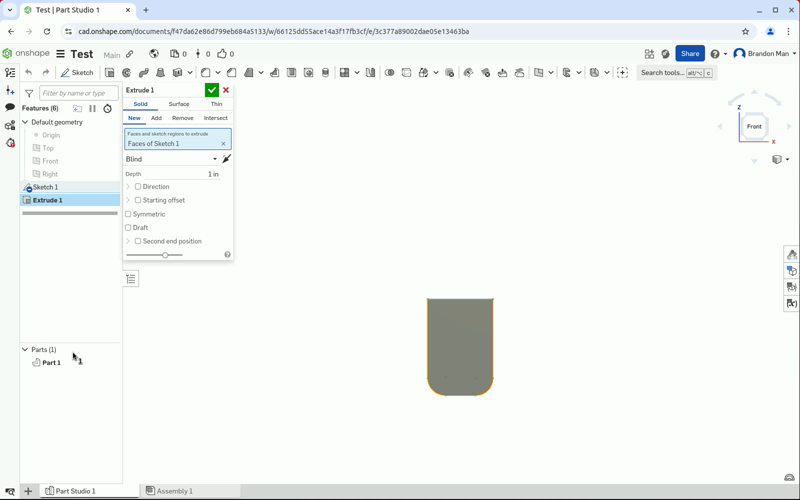
mouse_move(143, 106)
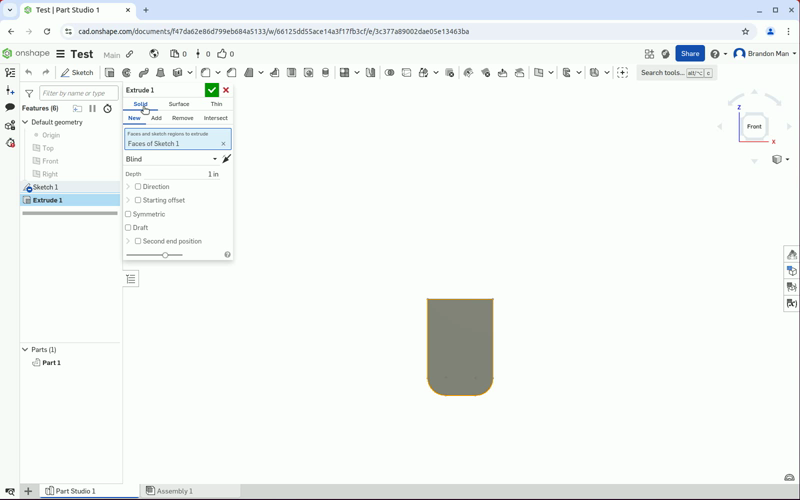
click(143, 106)
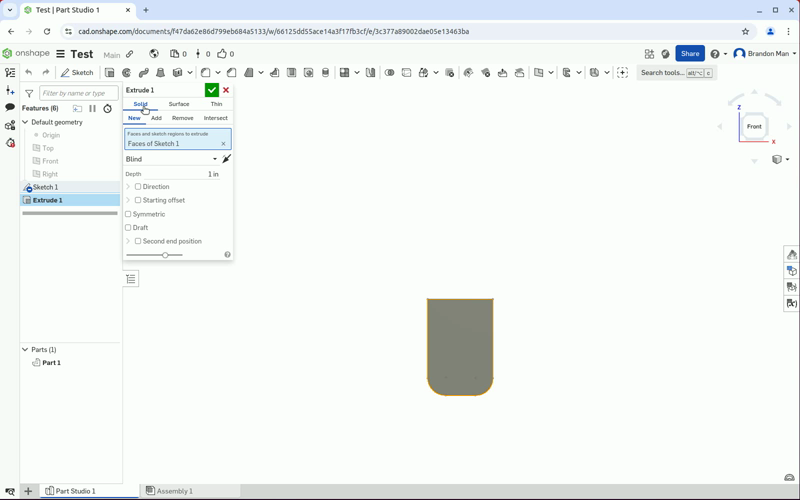
mouse_move(137, 120)
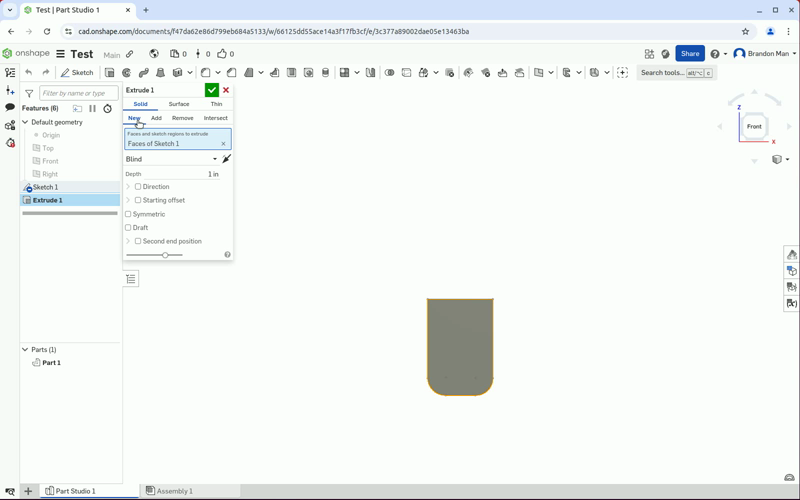
click(137, 120)
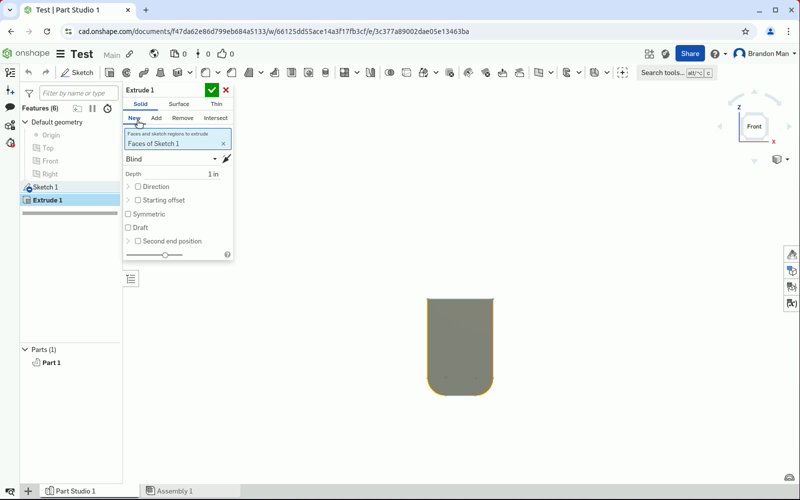
key(tab, 4)
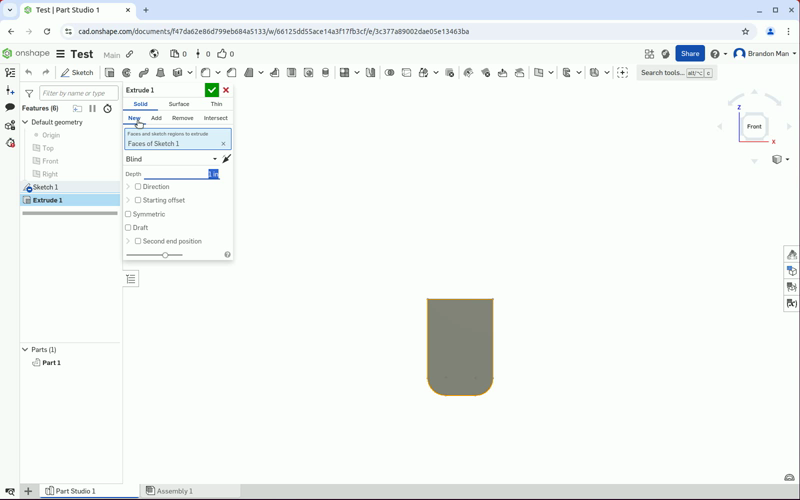
text(16.368)
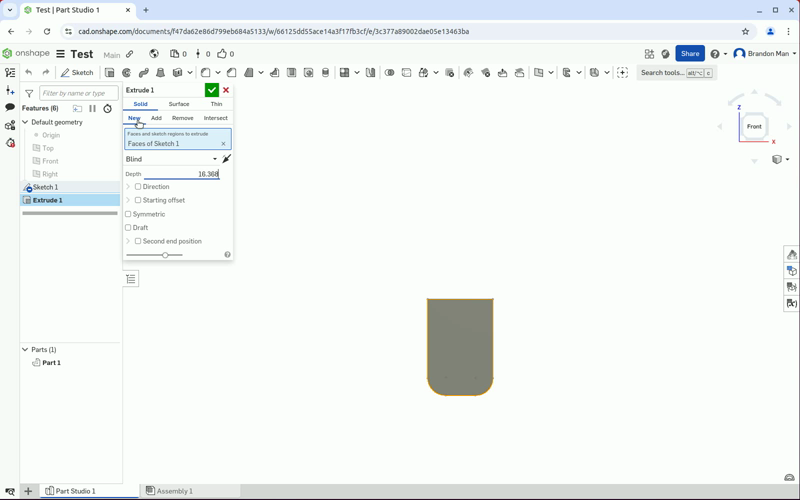
key(tab, 3)
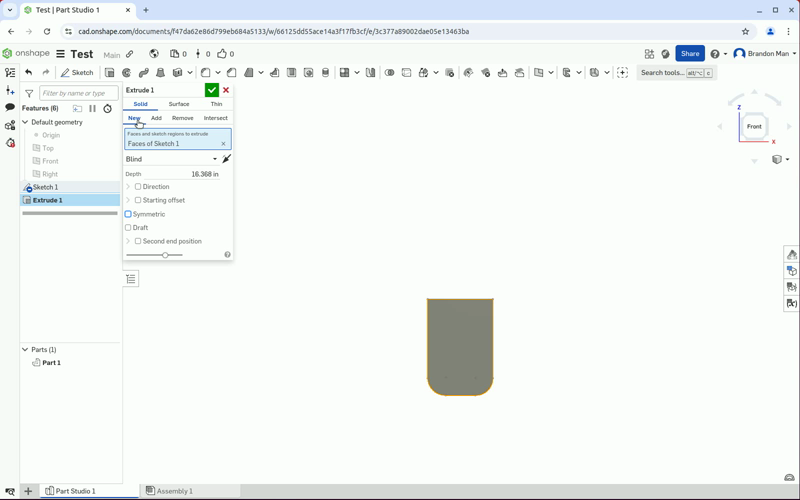
key(space)
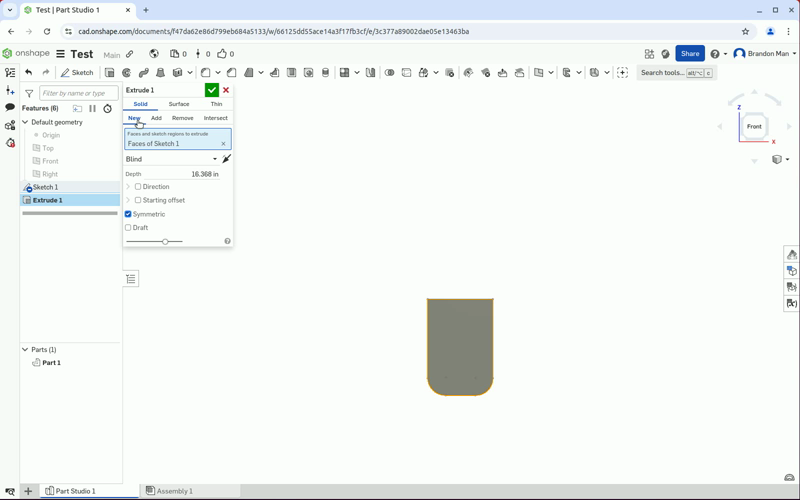
key(enter)
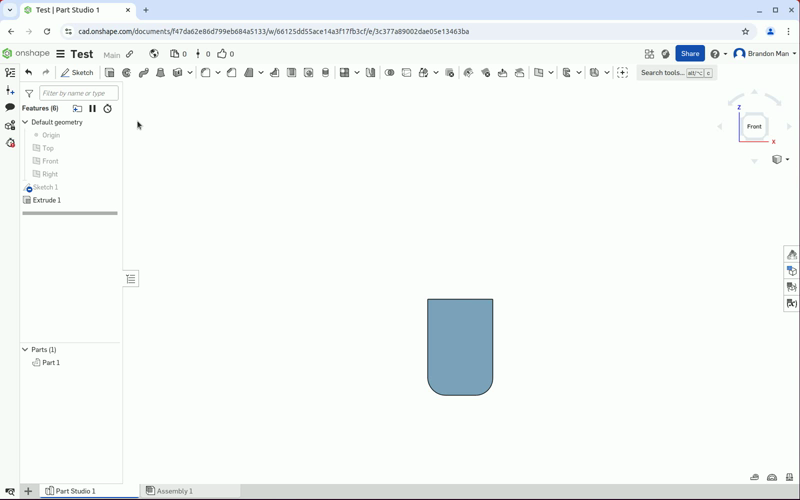
key(shift+h)
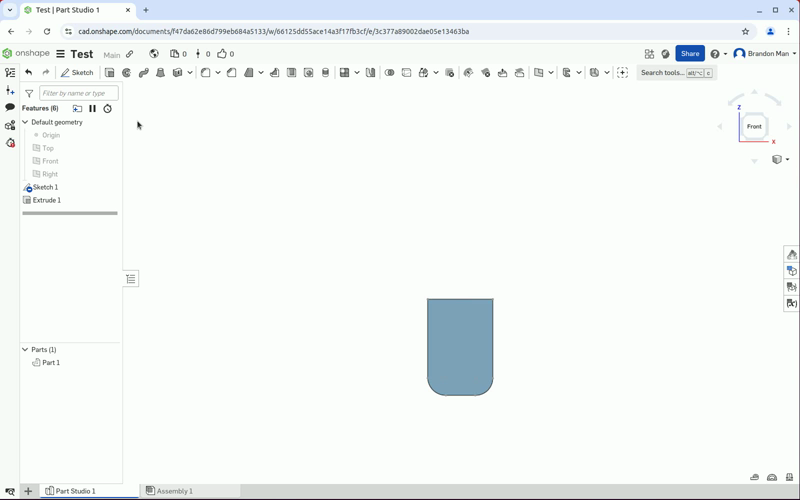
key(shift+h)
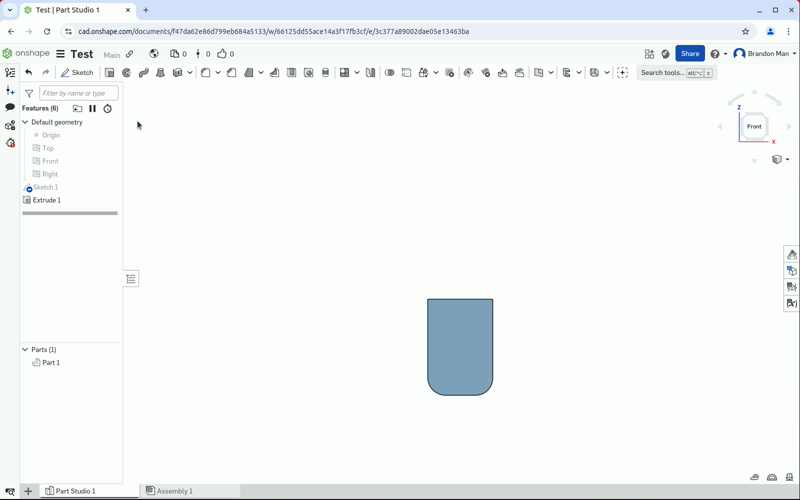
mouse_move(73, 189)
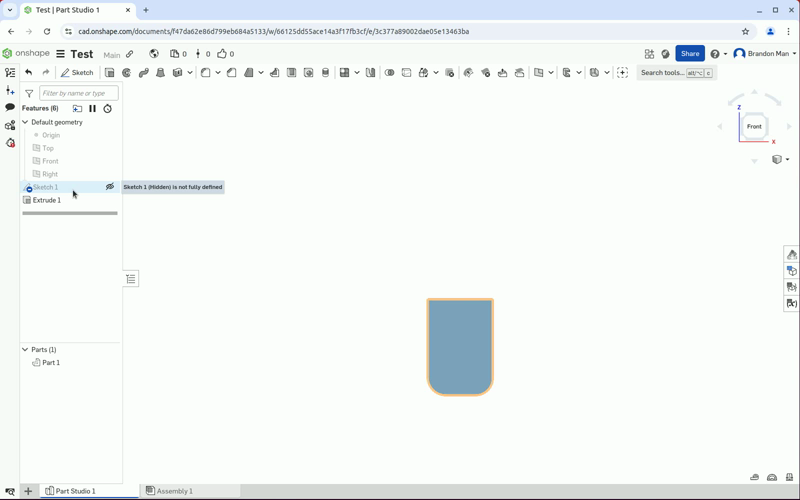
click(73, 189)
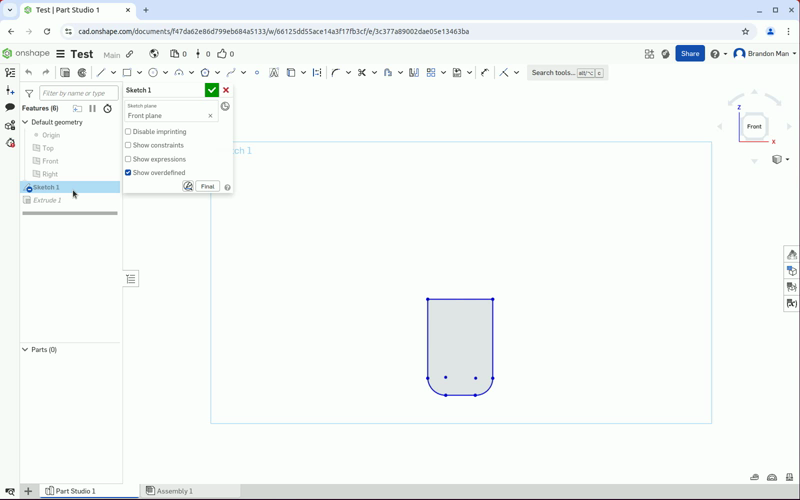
mouse_move(229, 92)
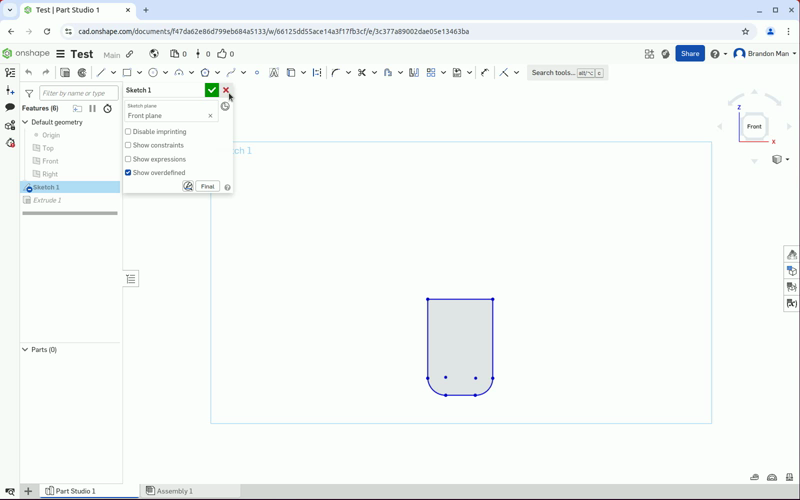
click(229, 92)
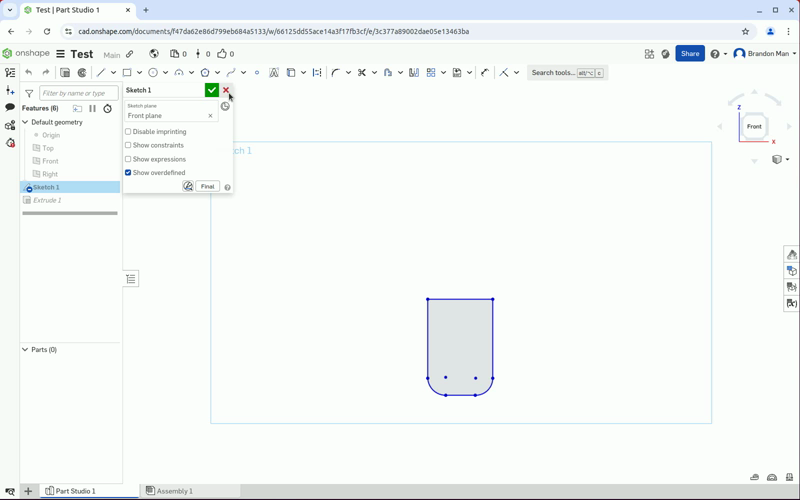
key(shift+s)
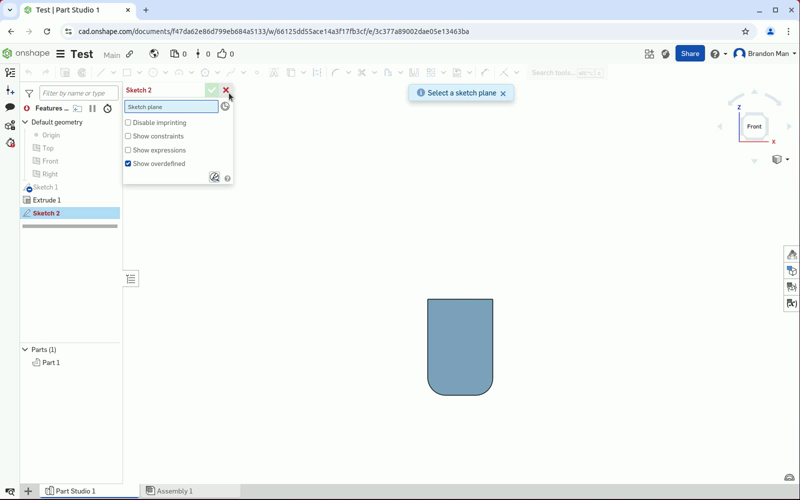
mouse_move(73, 163)
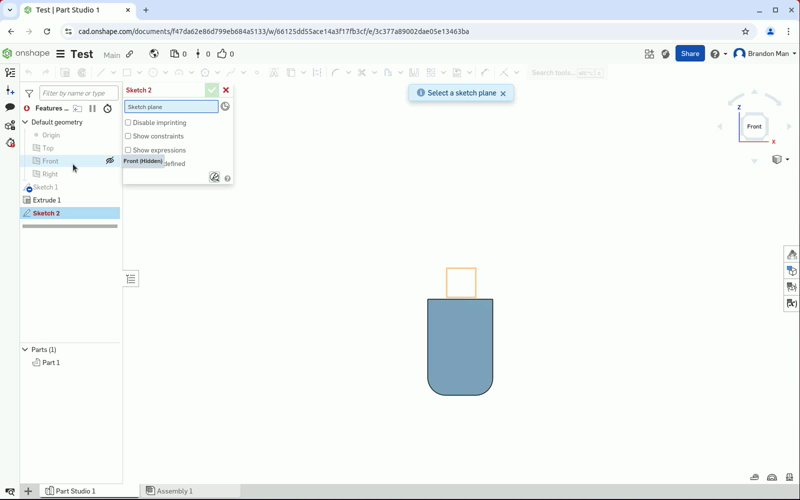
click(73, 163)
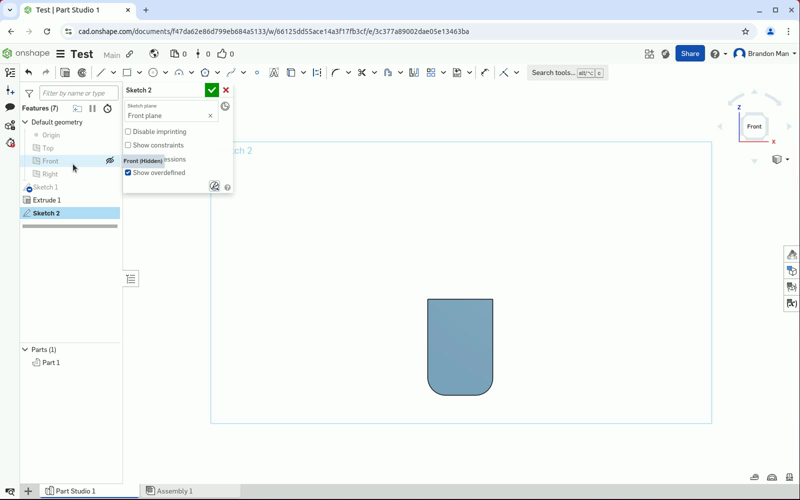
mouse_move(73, 352)
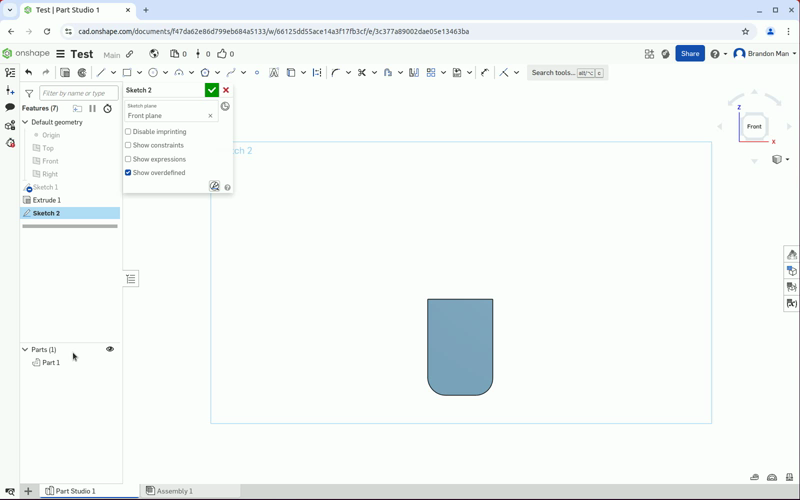
key(y)
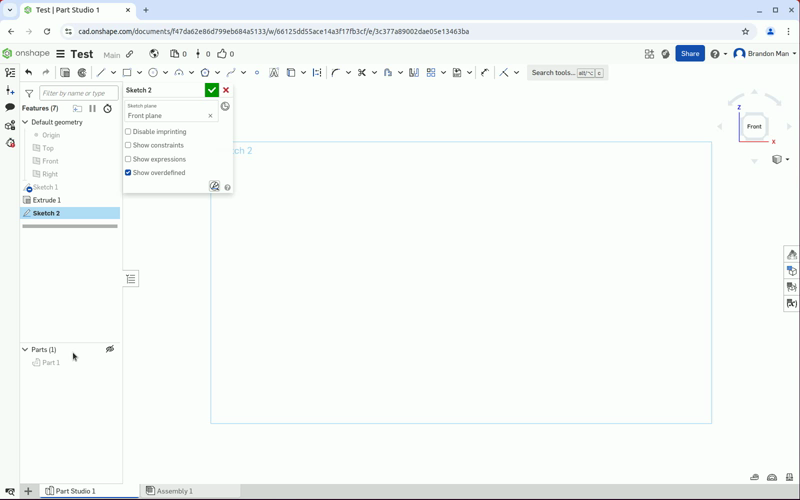
key(l)
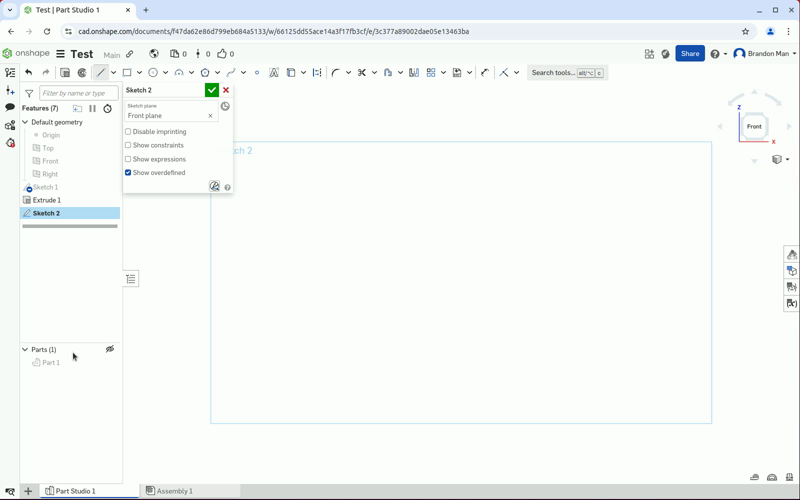
key_down(shift)
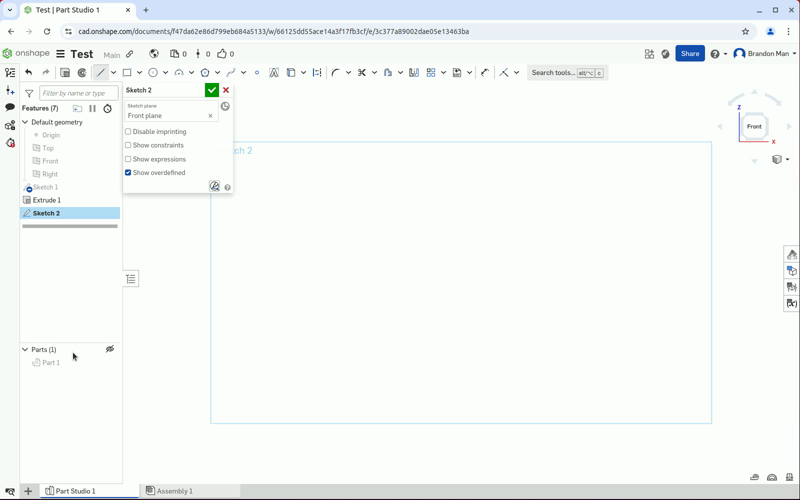
mouse_move(420, 299)
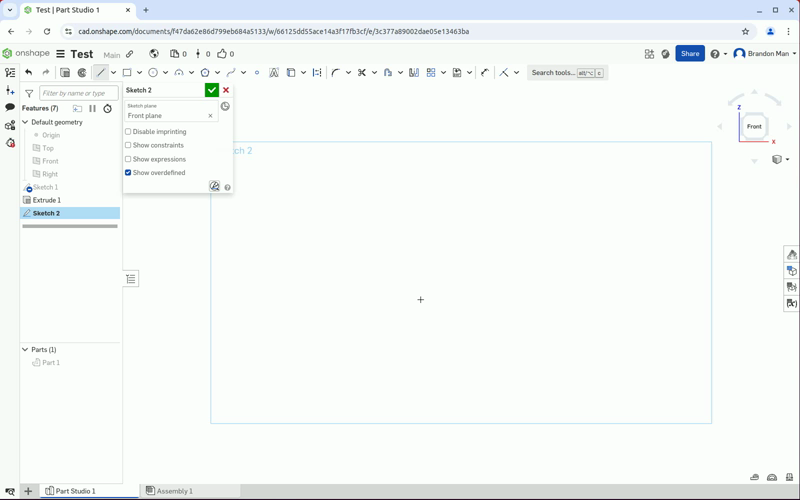
click(420, 299)
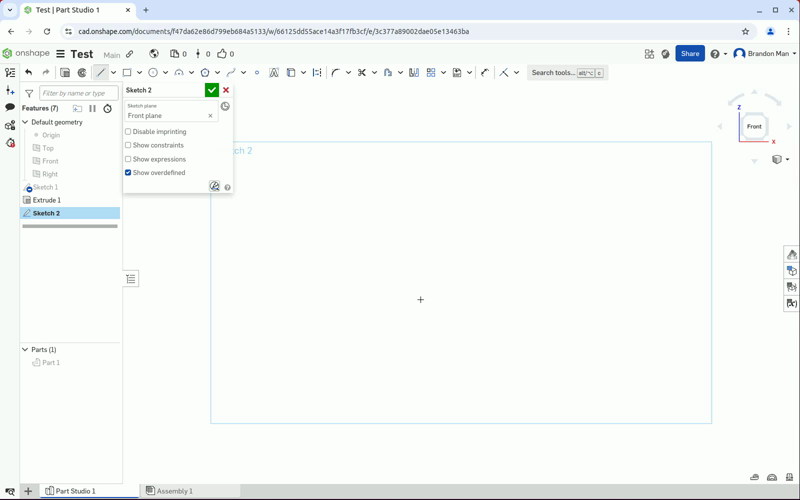
key_up(shift)
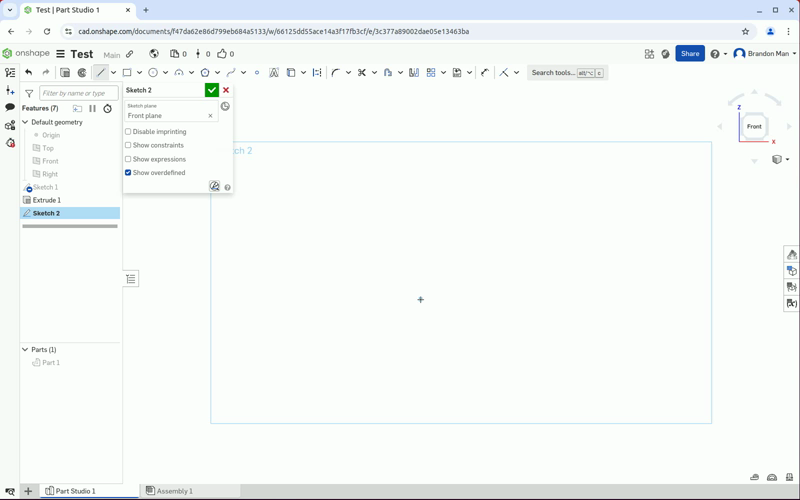
key_down(shift)
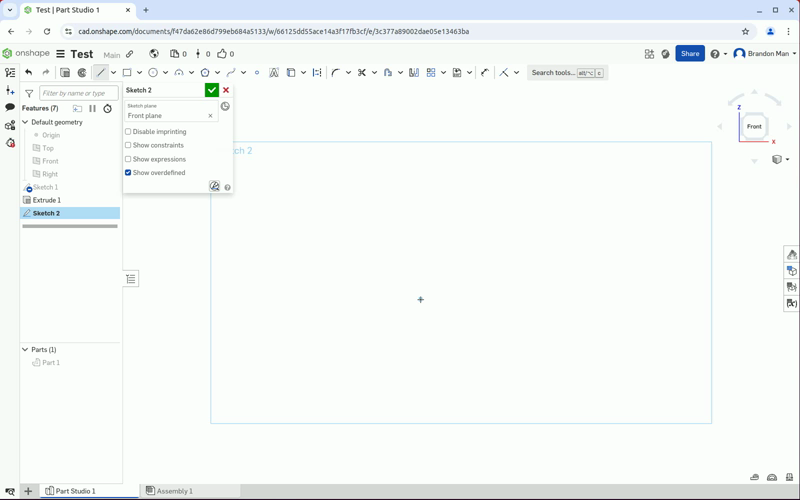
mouse_move(450, 299)
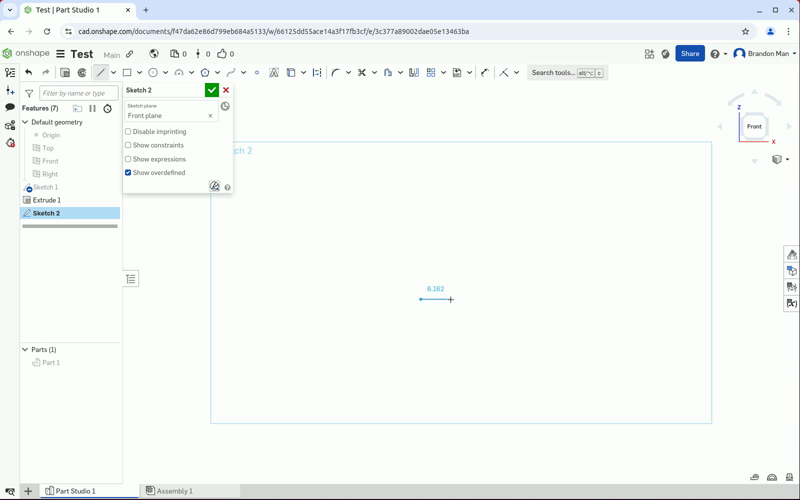
mouse_move(427, 299)
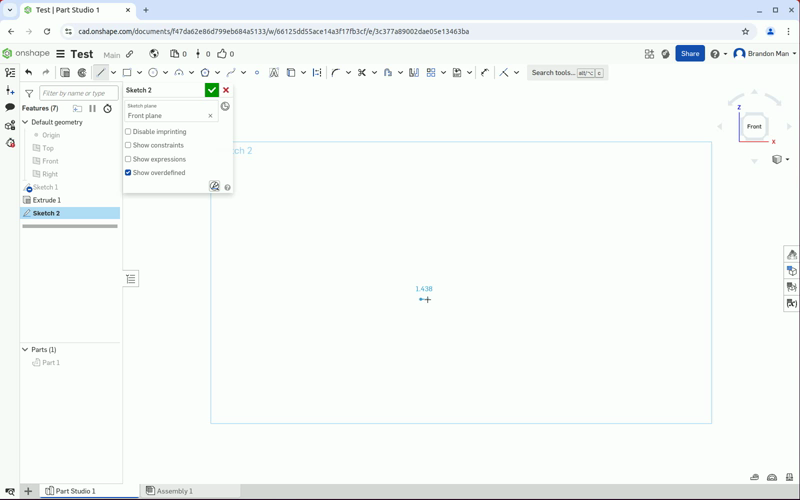
scroll(6)
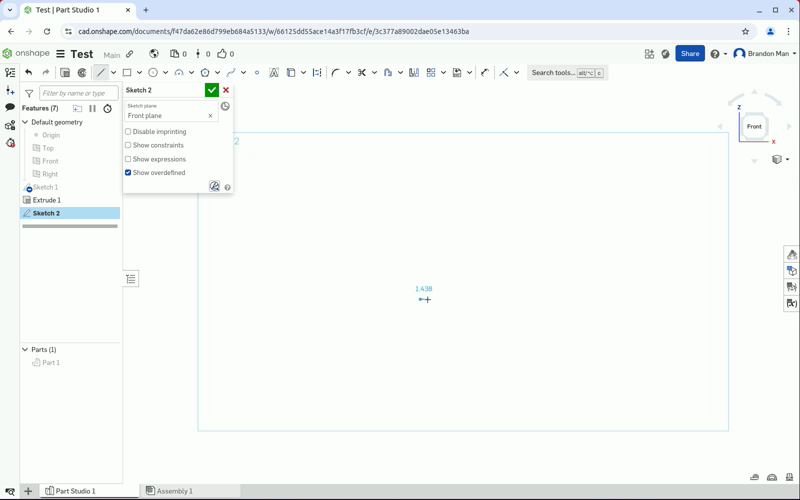
scroll(6)
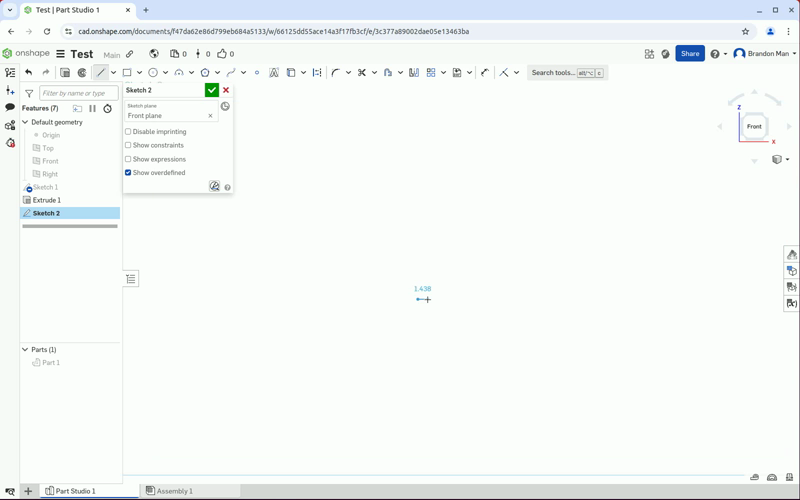
scroll(6)
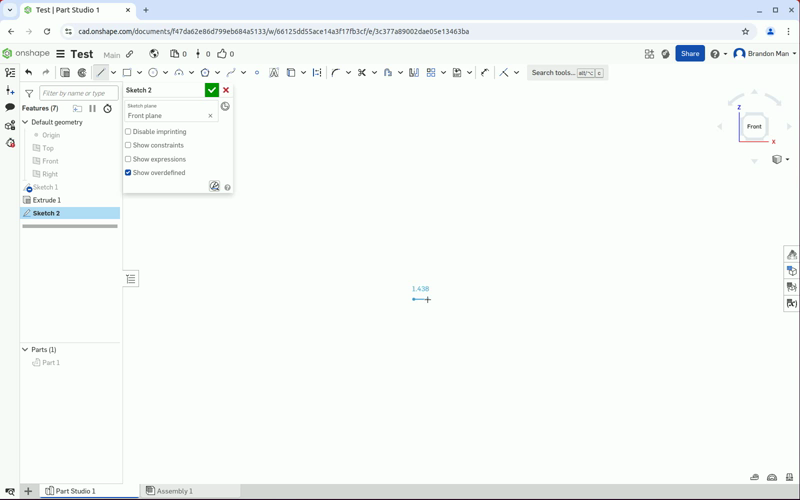
scroll(6)
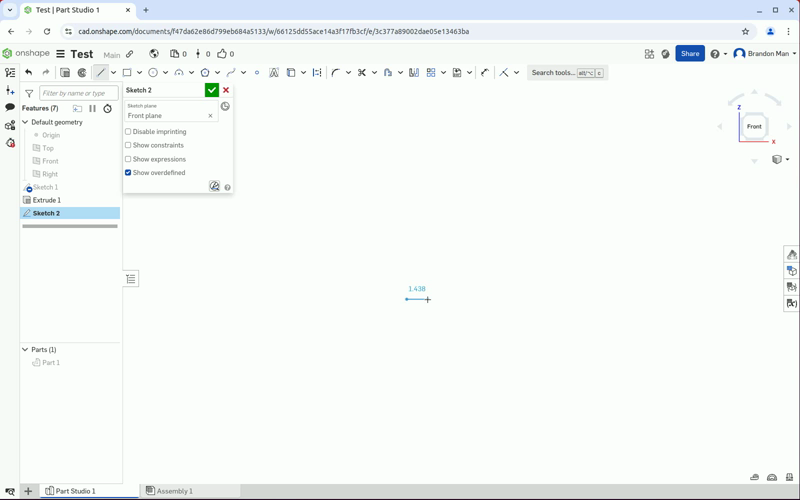
scroll(6)
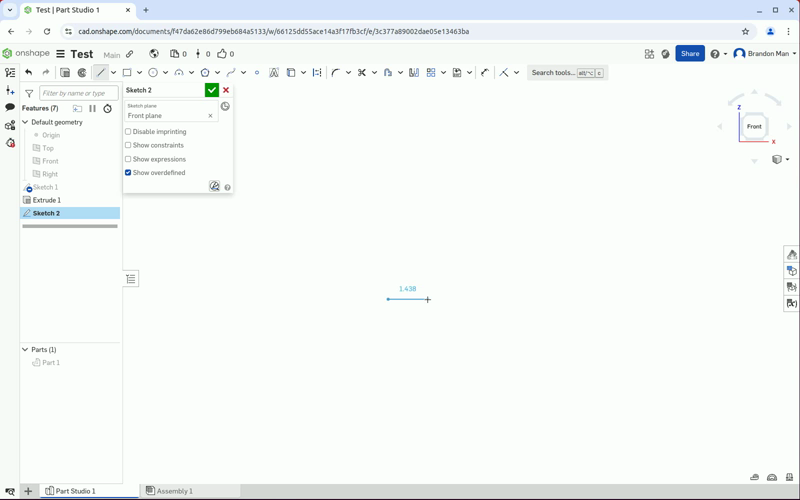
scroll(6)
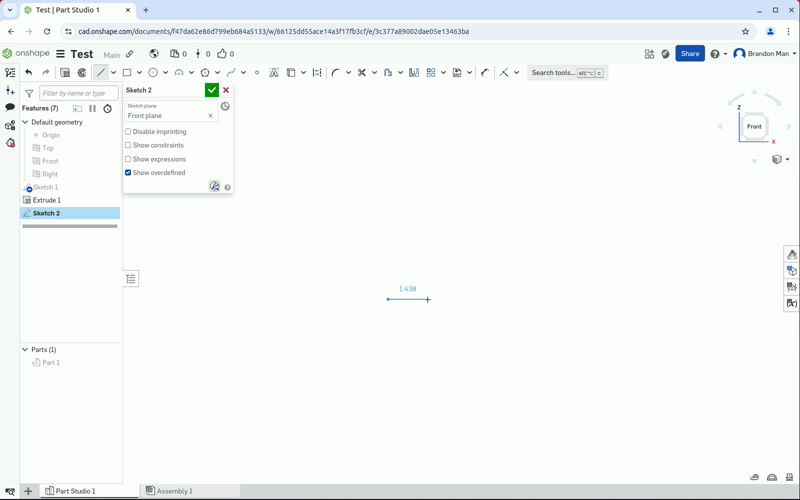
scroll(6)
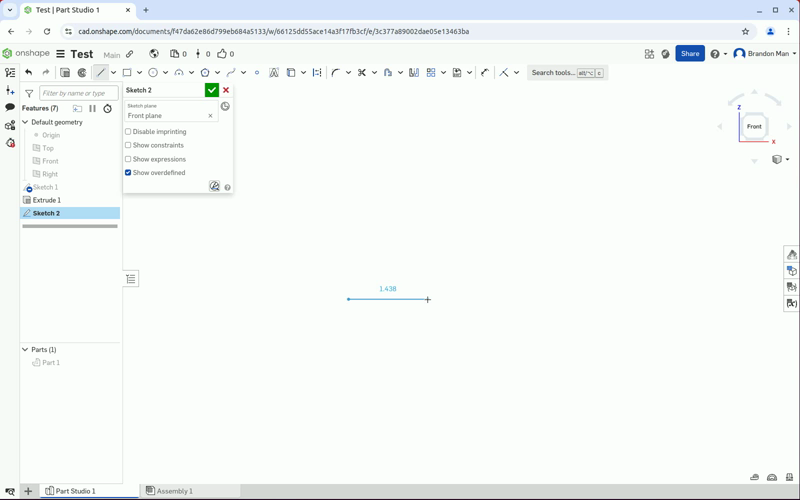
click(427, 299)
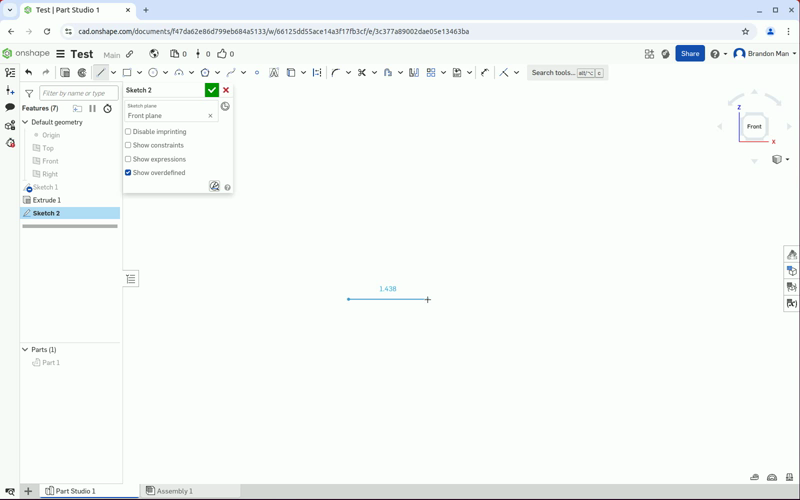
scroll(-6)
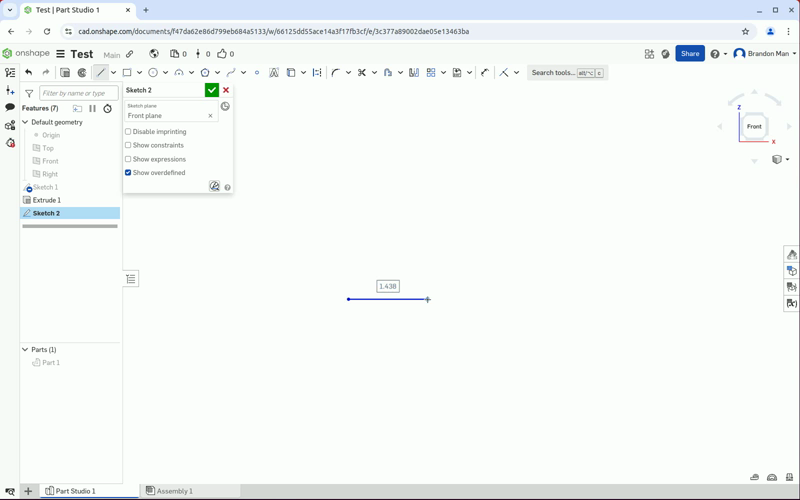
scroll(-6)
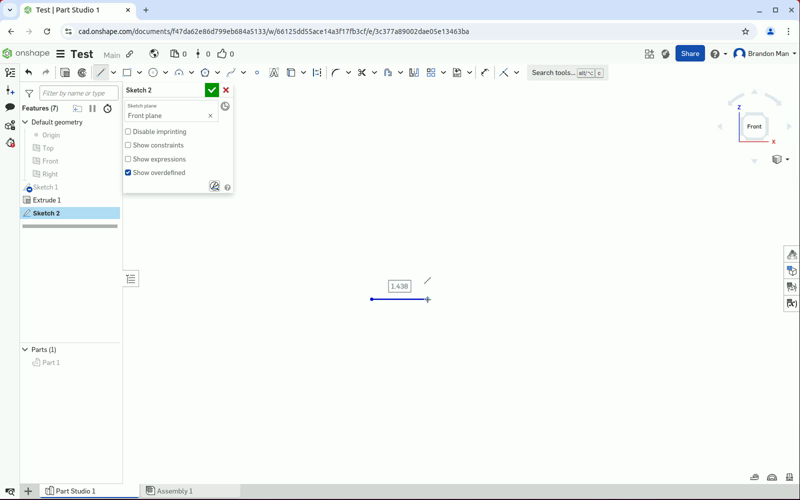
scroll(-6)
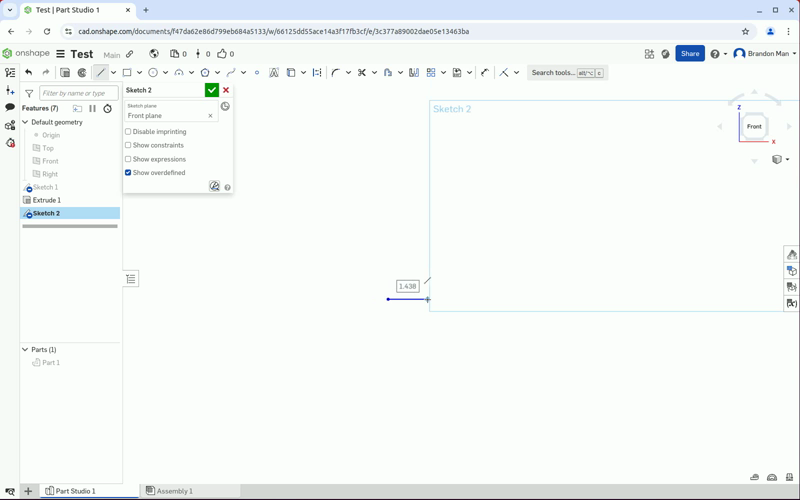
scroll(-6)
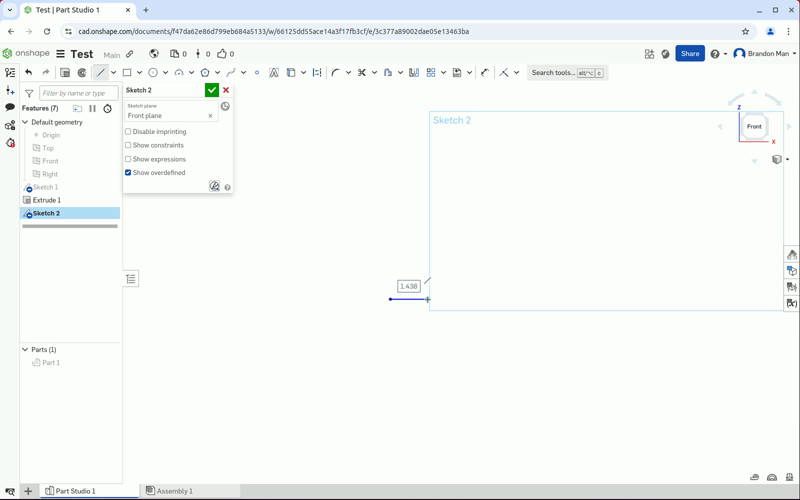
scroll(-6)
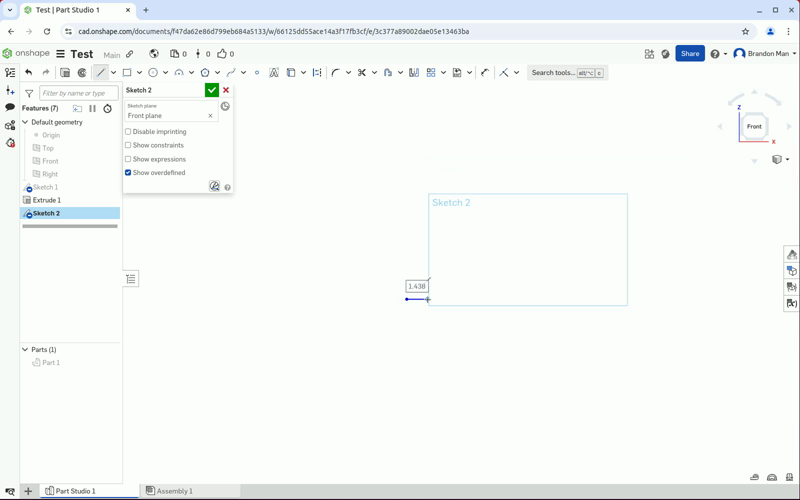
scroll(-6)
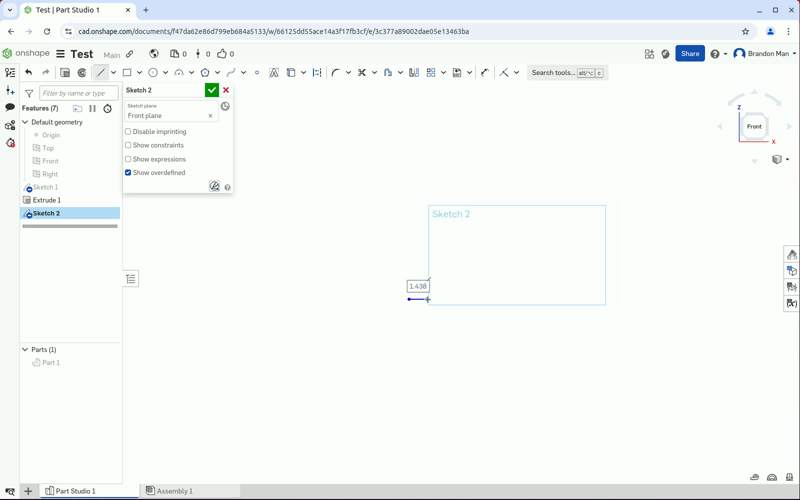
scroll(-6)
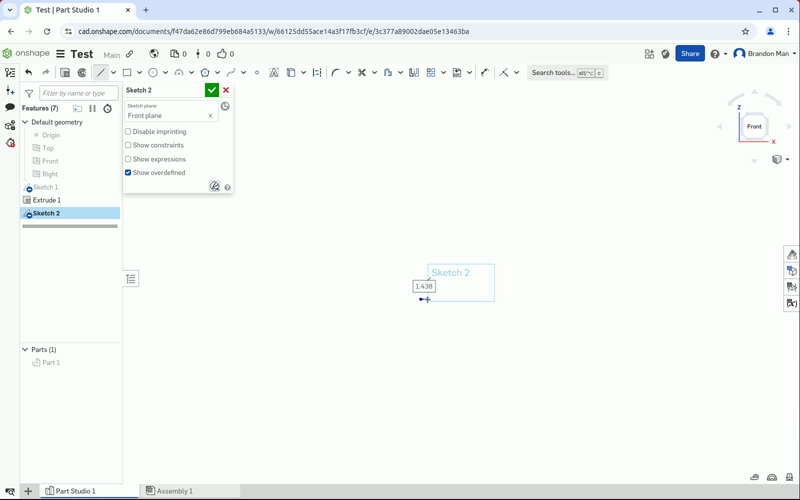
key_up(shift)
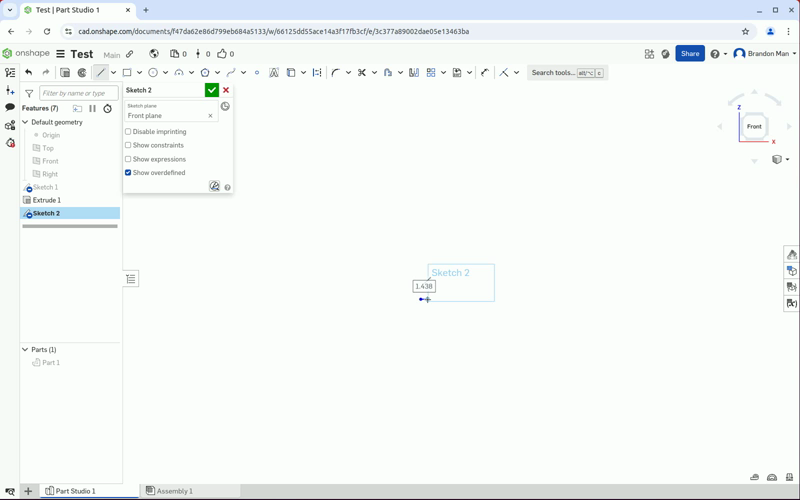
key_down(shift)
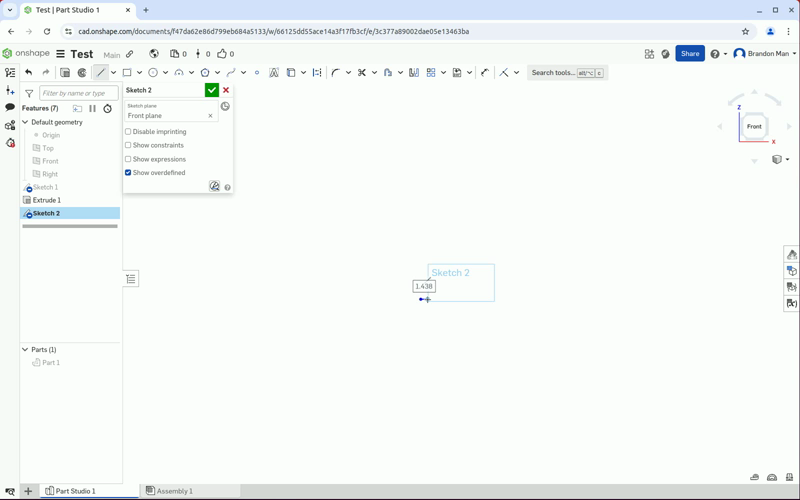
mouse_move(492, 299)
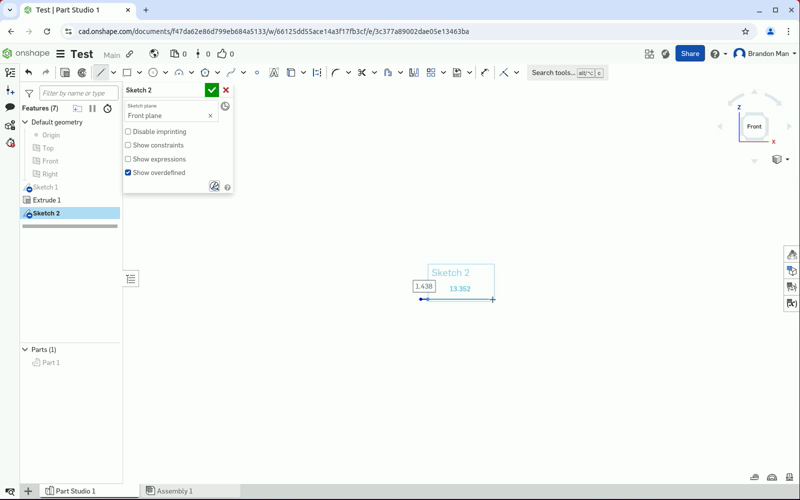
click(492, 299)
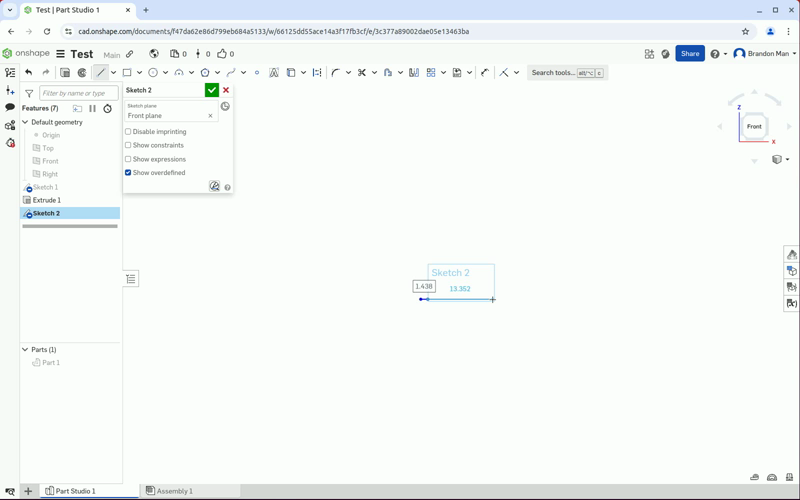
key_up(shift)
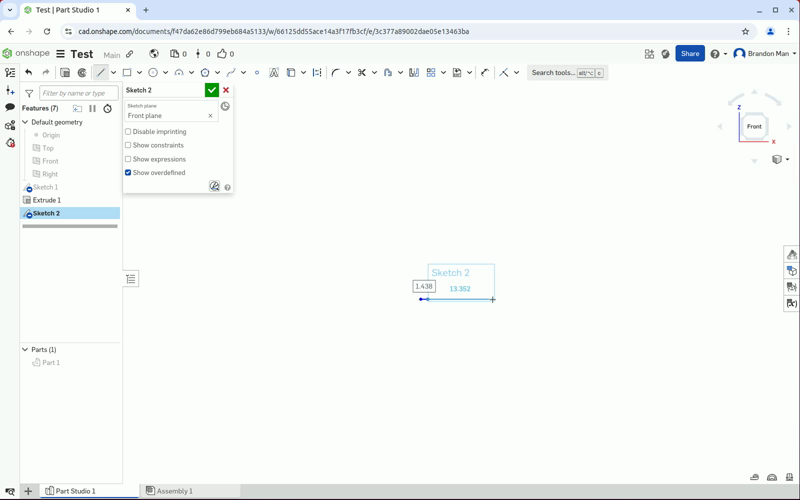
key_down(shift)
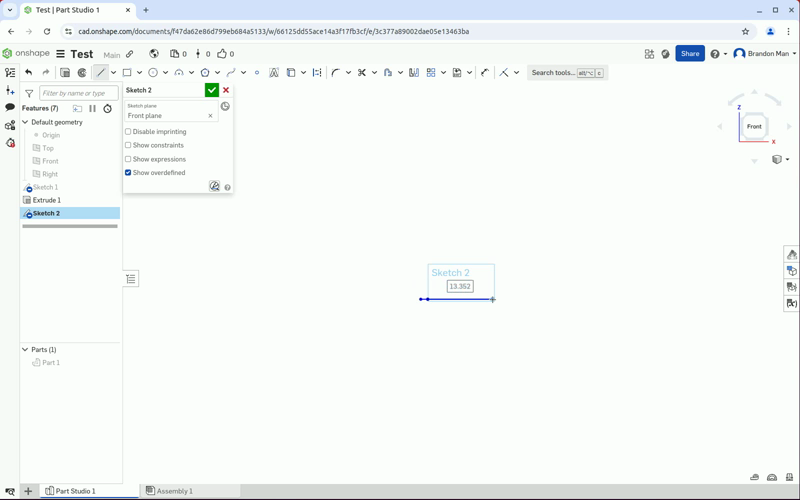
mouse_move(522, 299)
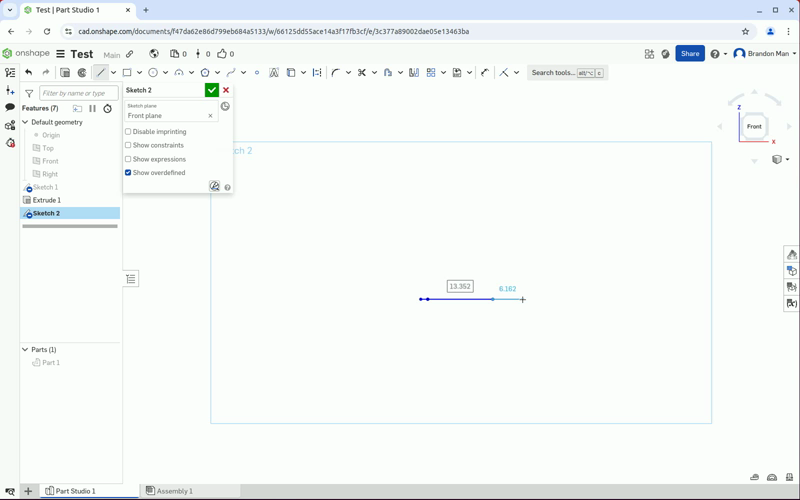
mouse_move(499, 299)
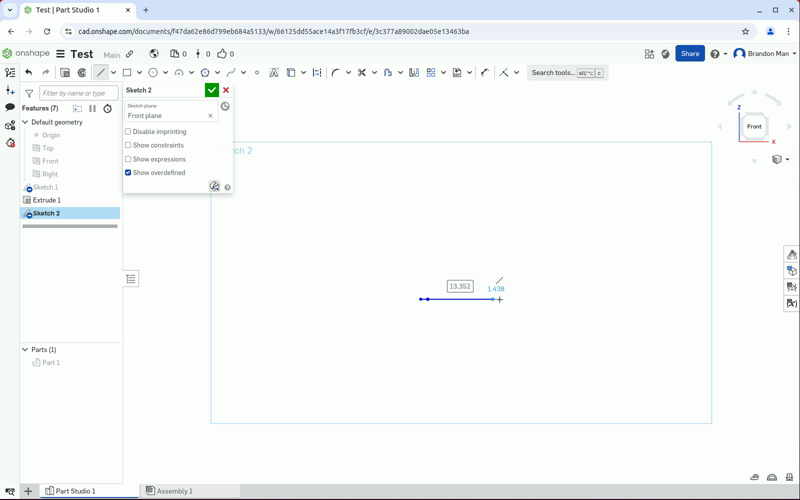
scroll(6)
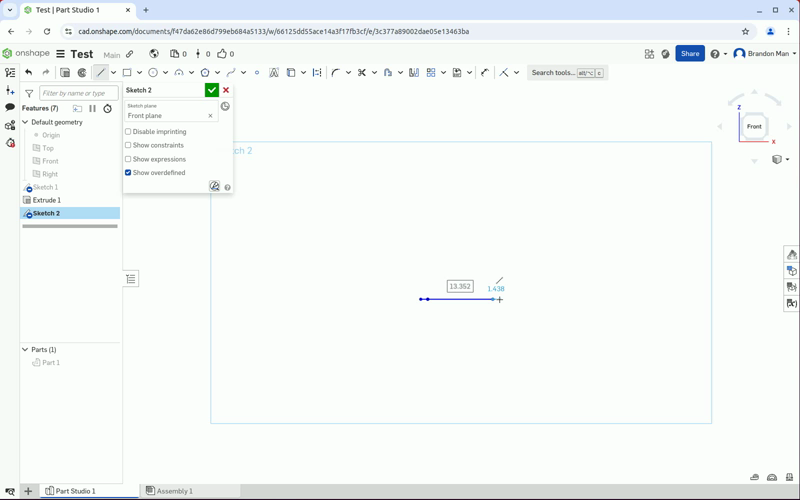
scroll(6)
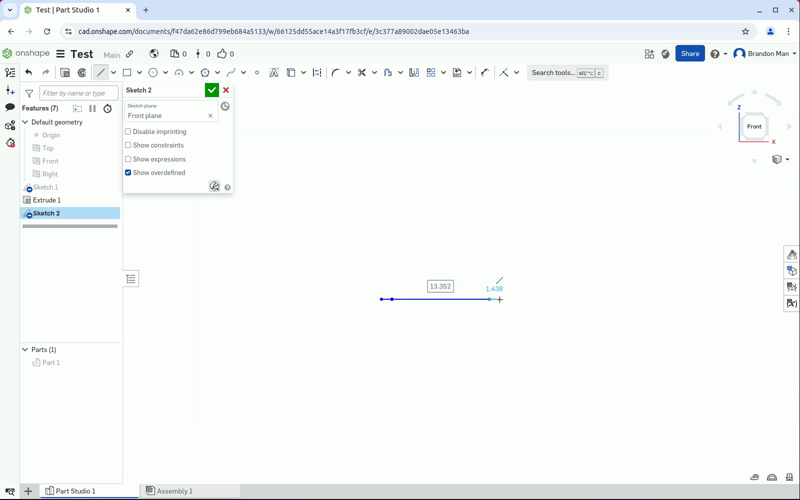
scroll(6)
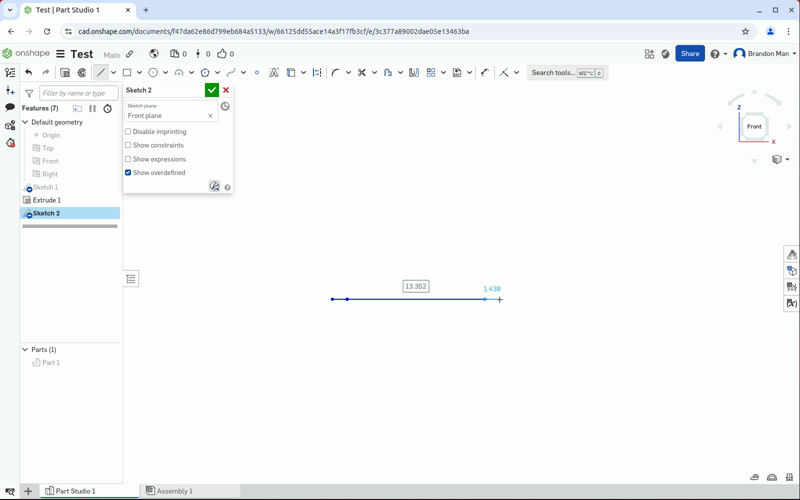
scroll(6)
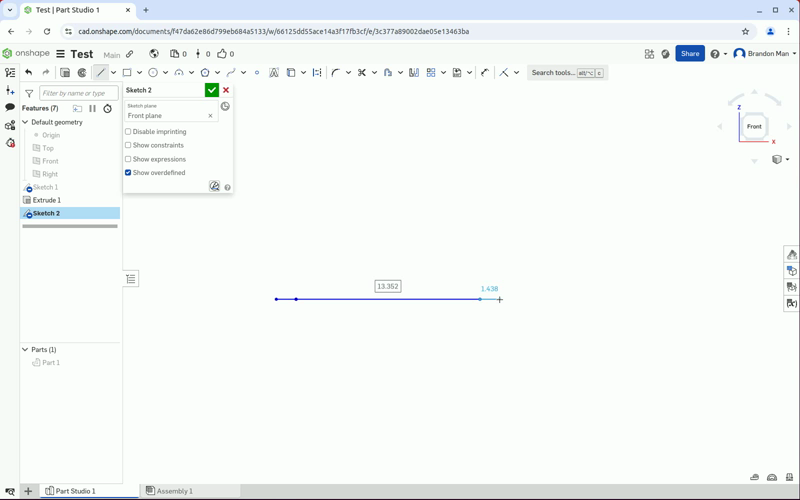
scroll(6)
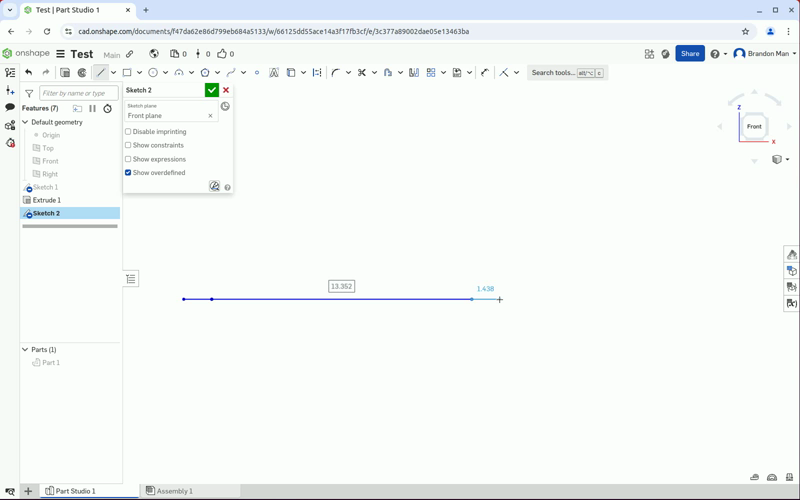
scroll(6)
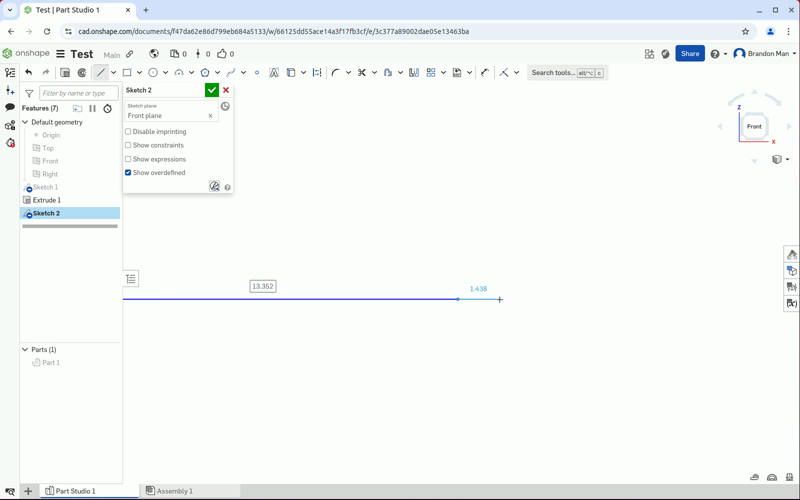
scroll(6)
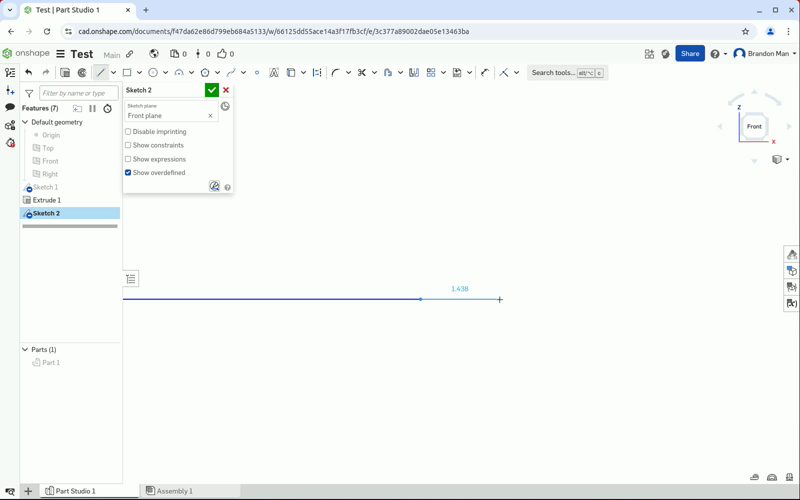
click(499, 299)
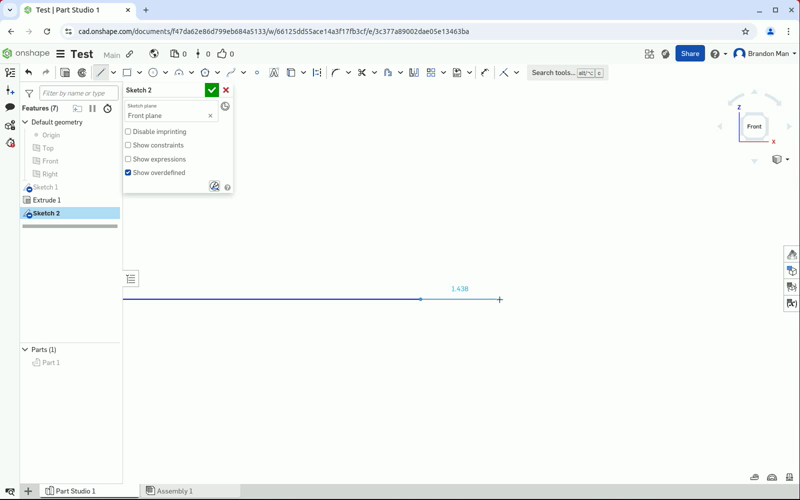
scroll(-6)
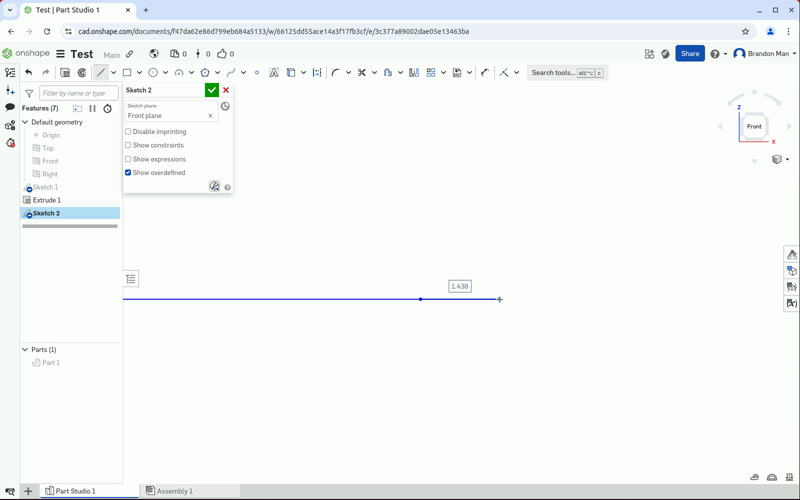
scroll(-6)
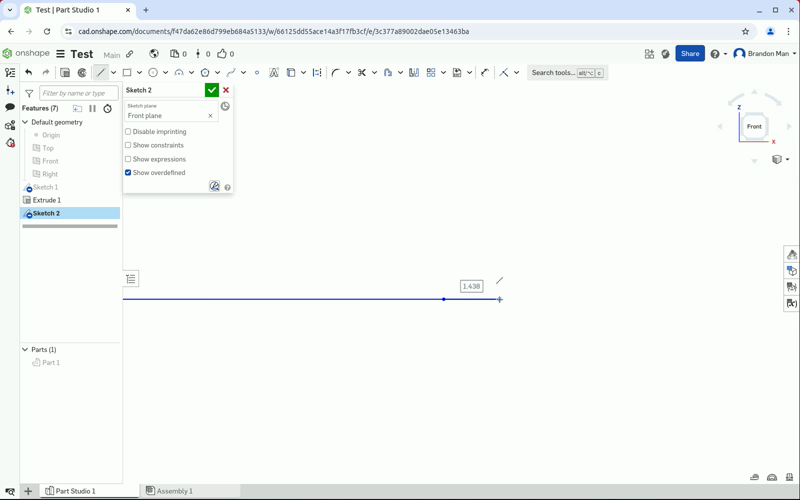
scroll(-6)
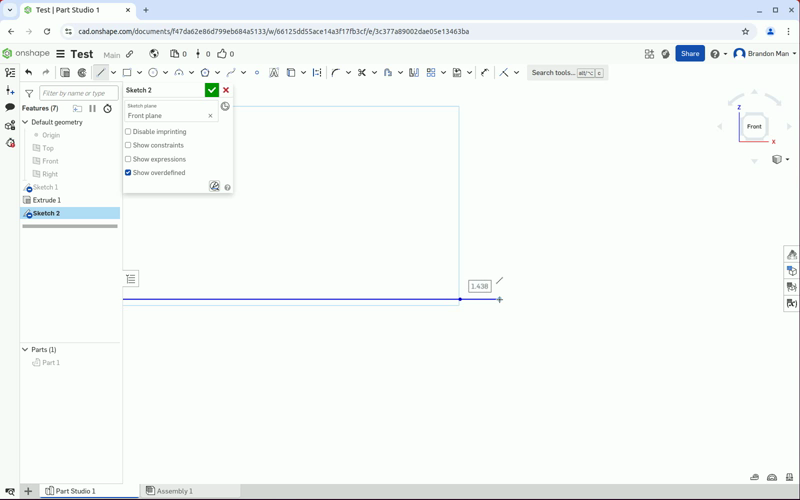
scroll(-6)
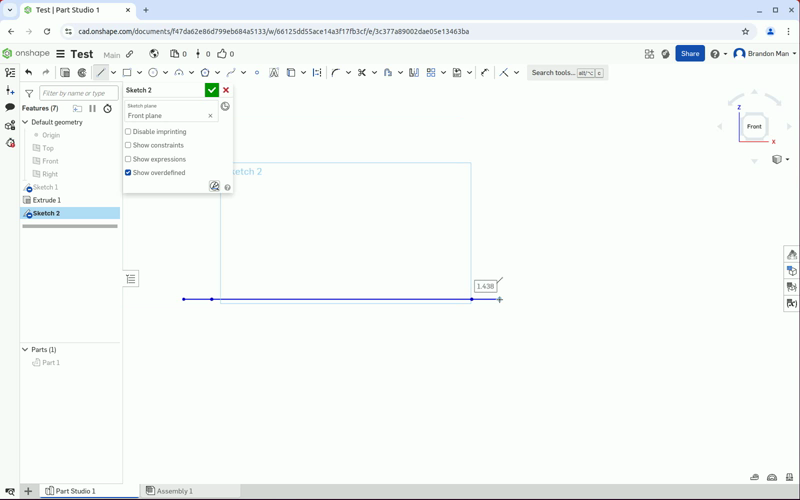
scroll(-6)
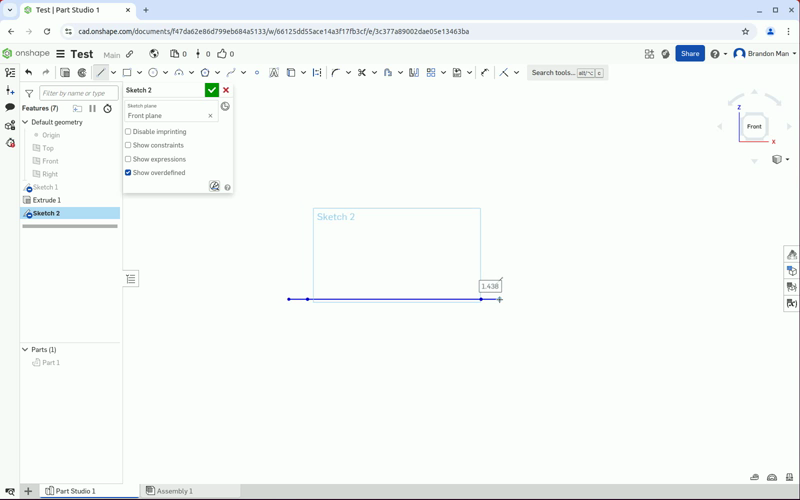
scroll(-6)
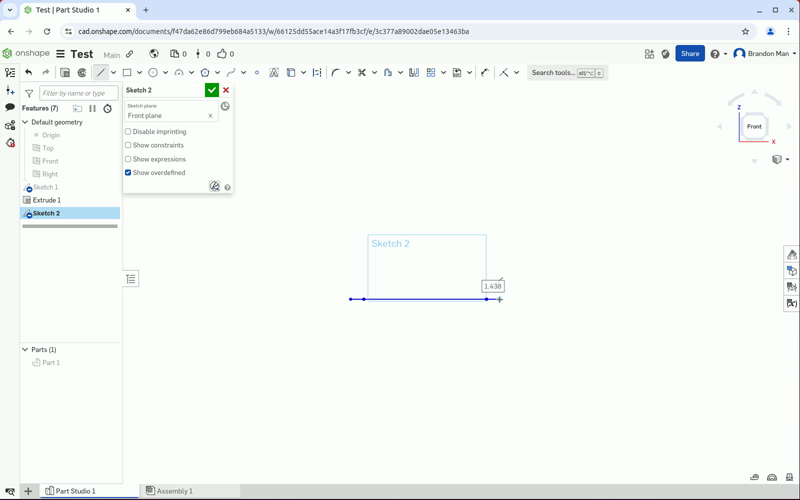
scroll(-6)
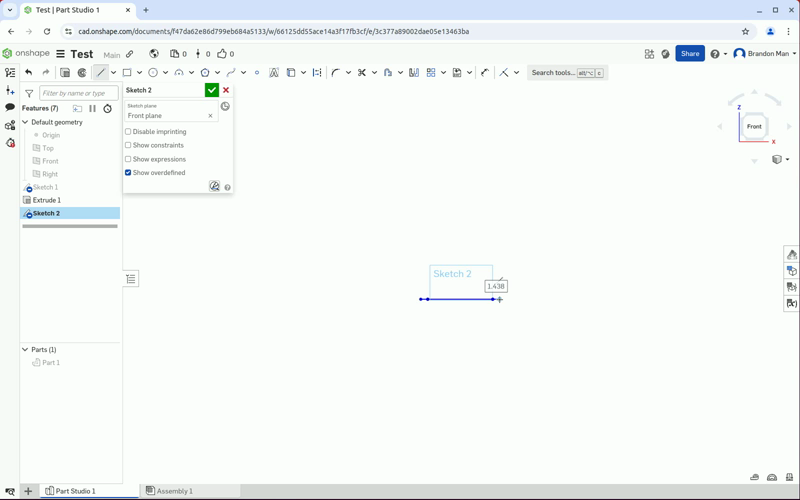
key_up(shift)
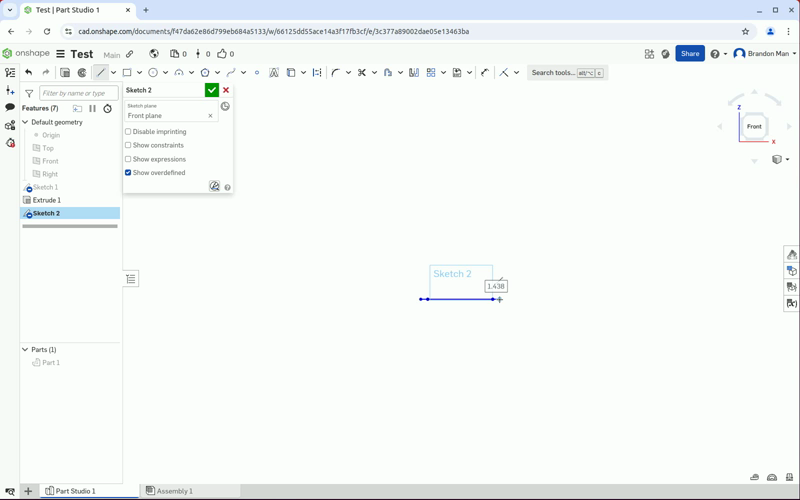
key_down(shift)
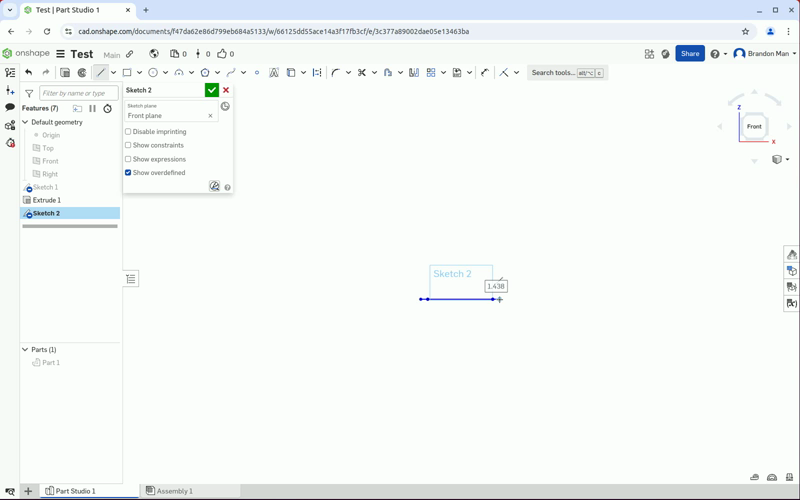
mouse_move(499, 177)
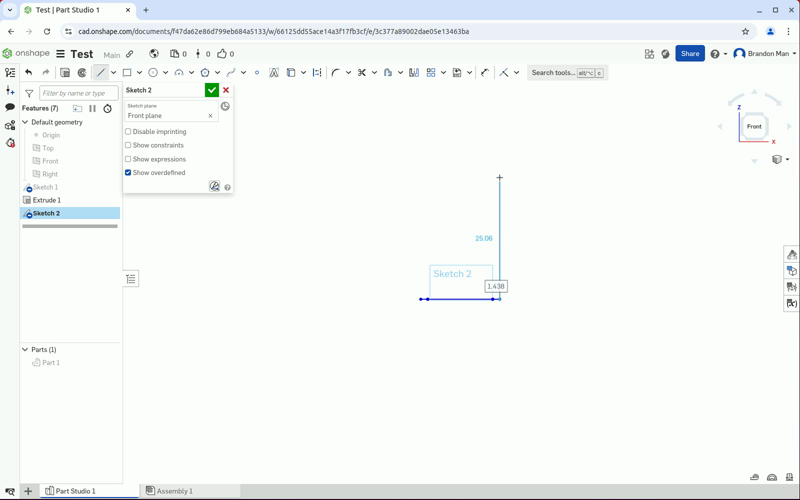
click(499, 177)
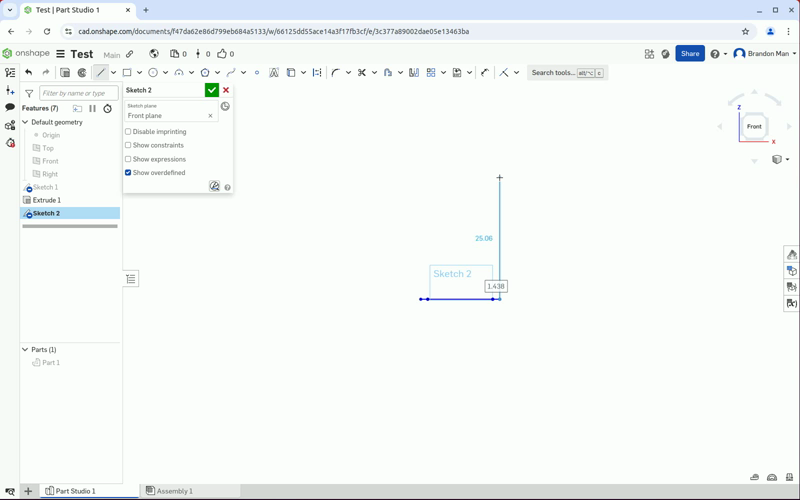
key_up(shift)
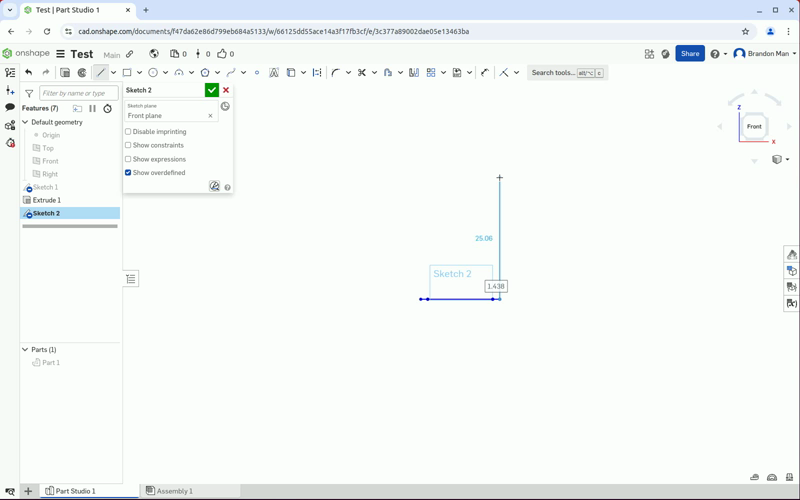
key(esc)
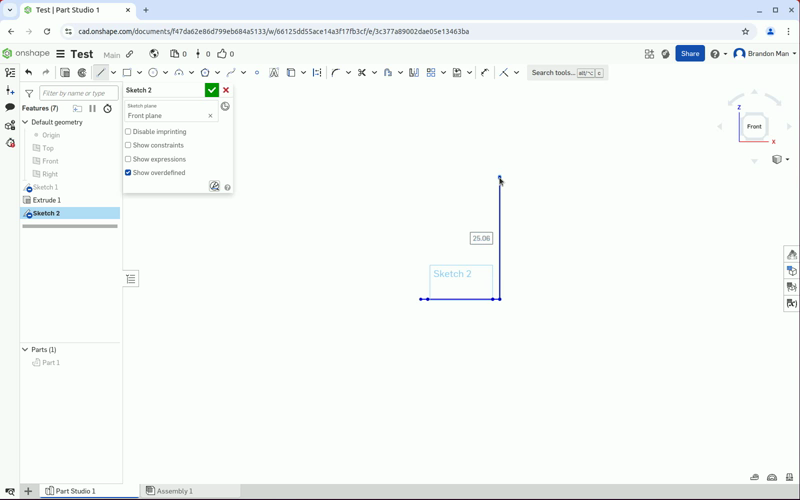
key(a)
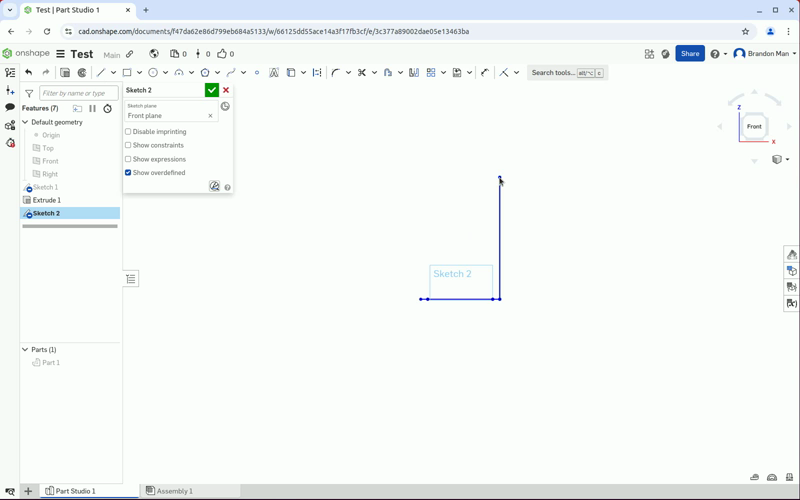
mouse_move(499, 177)
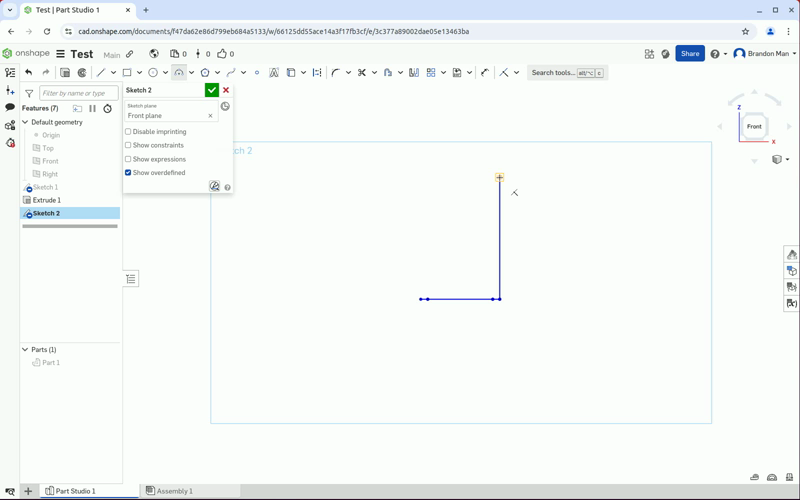
click(499, 177)
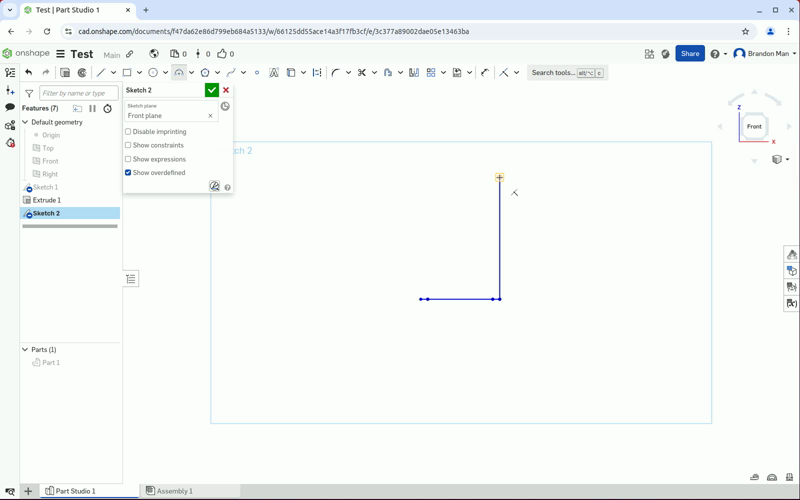
key_down(shift)
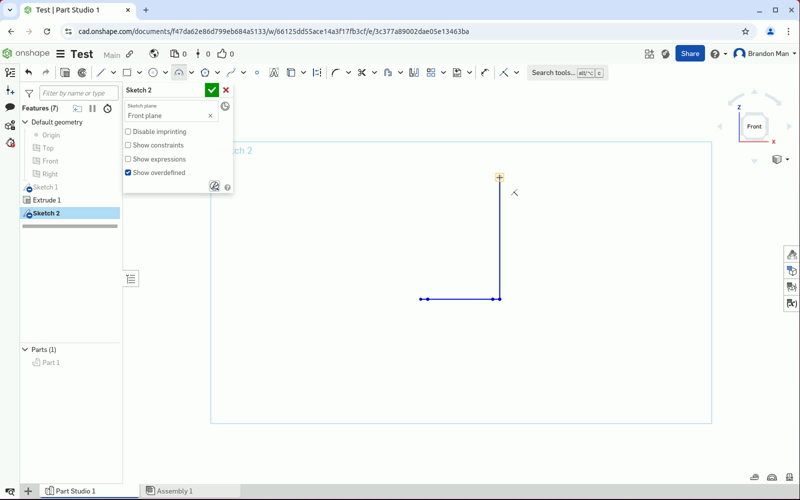
mouse_move(492, 170)
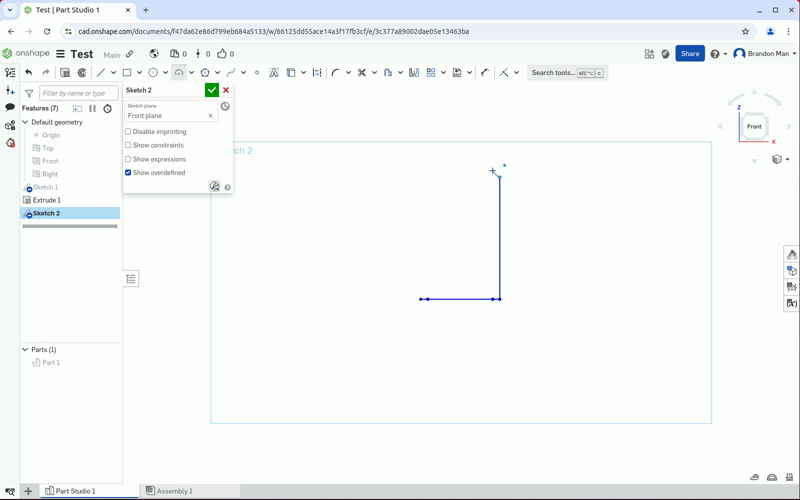
click(492, 170)
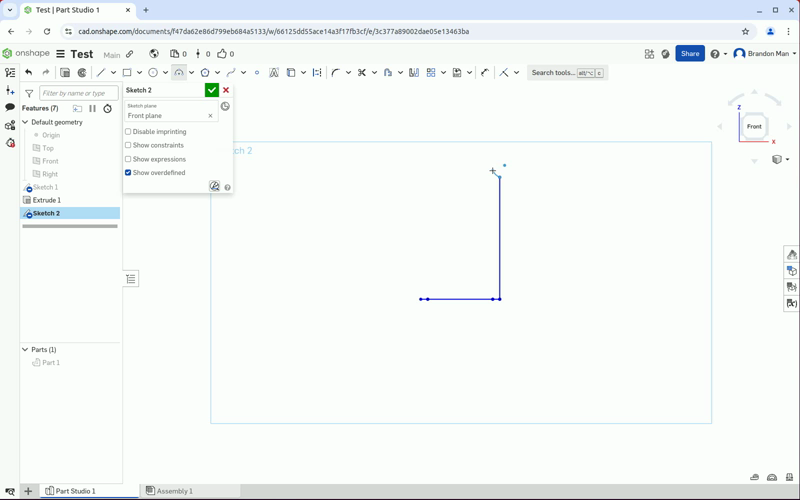
mouse_move(497, 172)
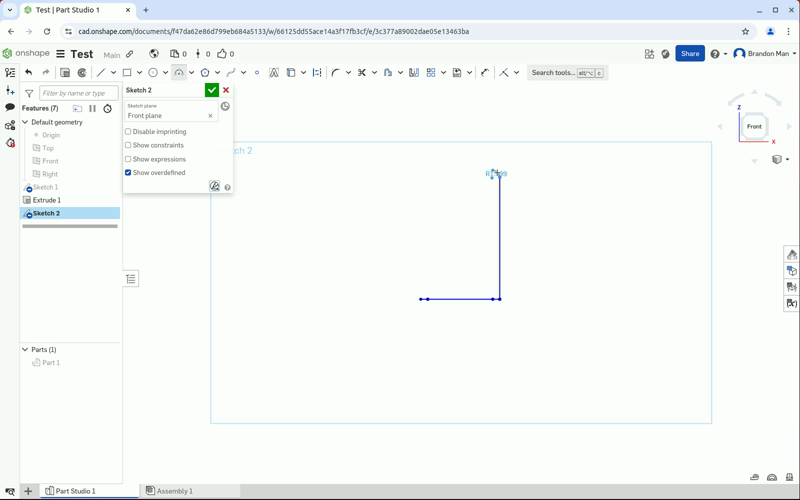
click(497, 172)
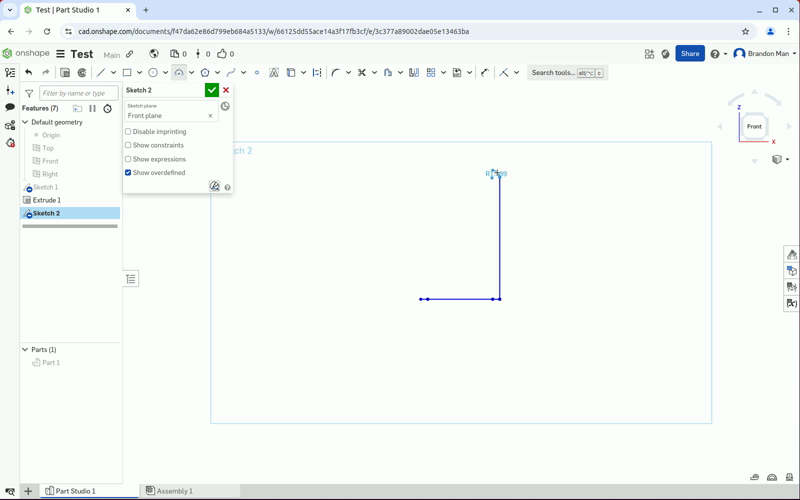
key_up(shift)
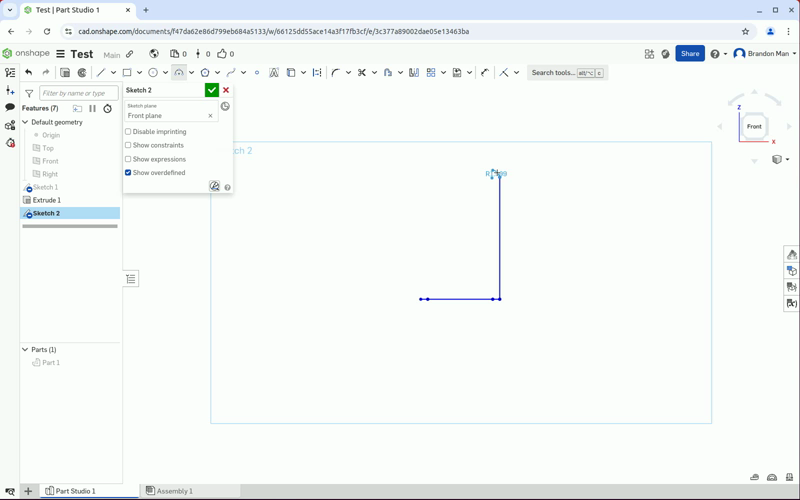
key(esc)
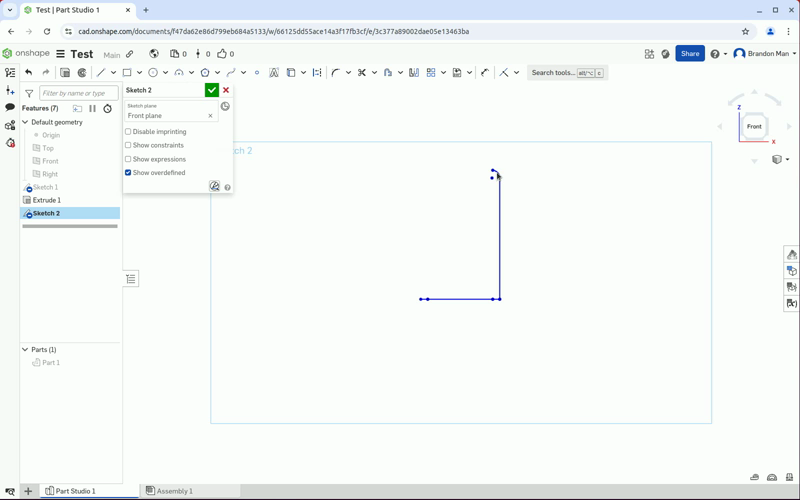
key(l)
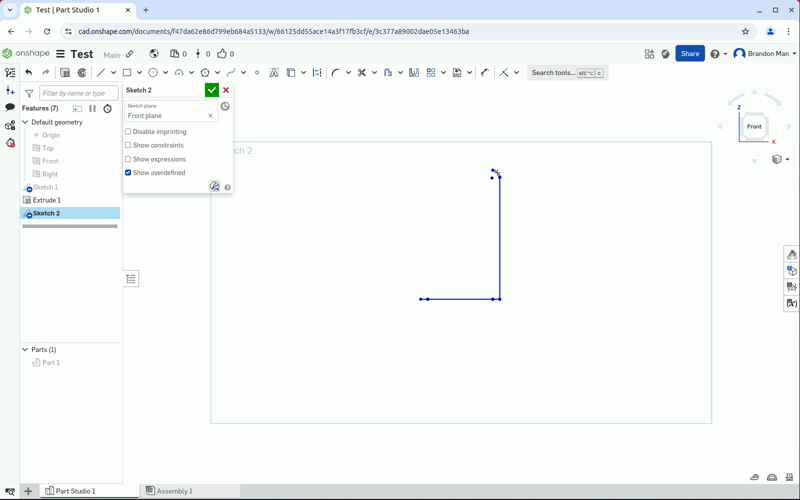
mouse_move(492, 170)
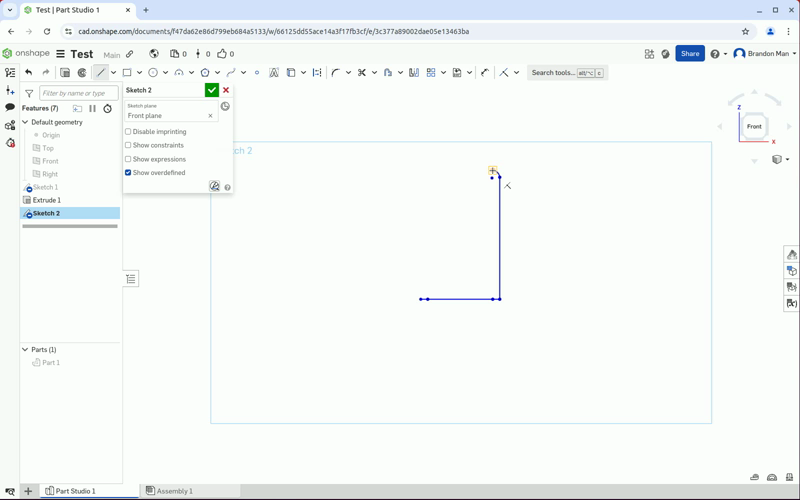
click(492, 170)
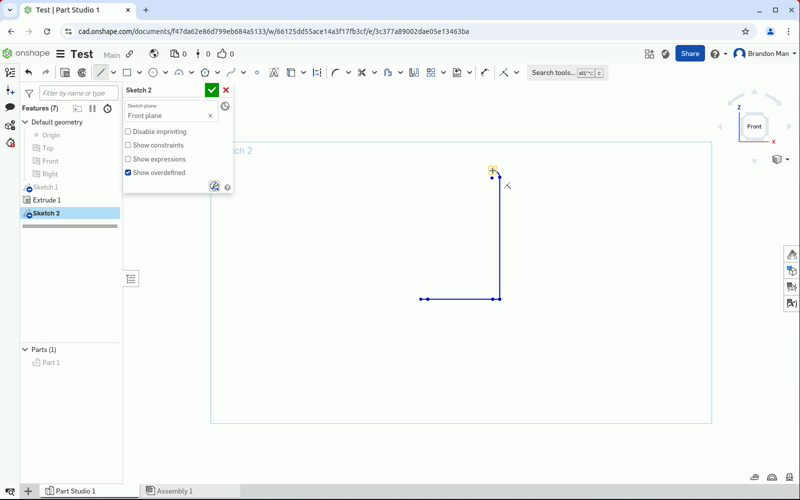
key_down(shift)
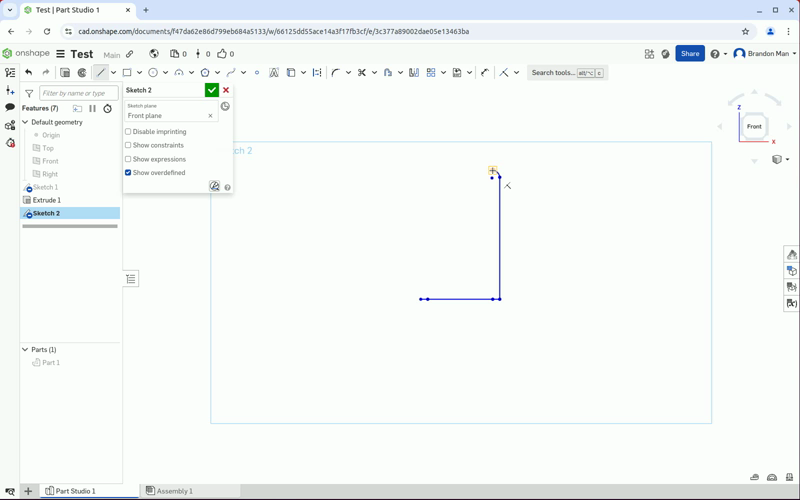
mouse_move(427, 170)
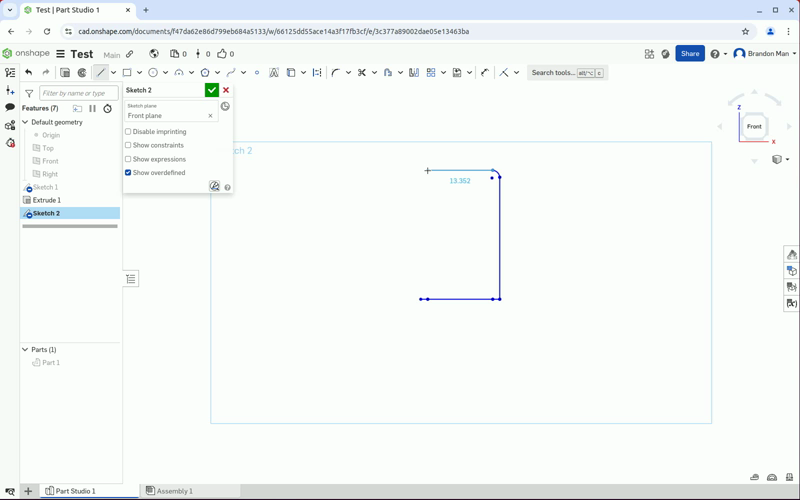
click(427, 170)
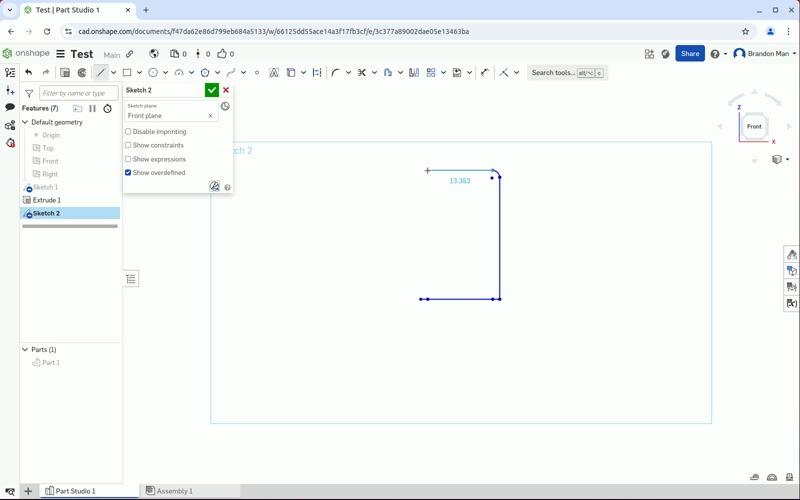
key_up(shift)
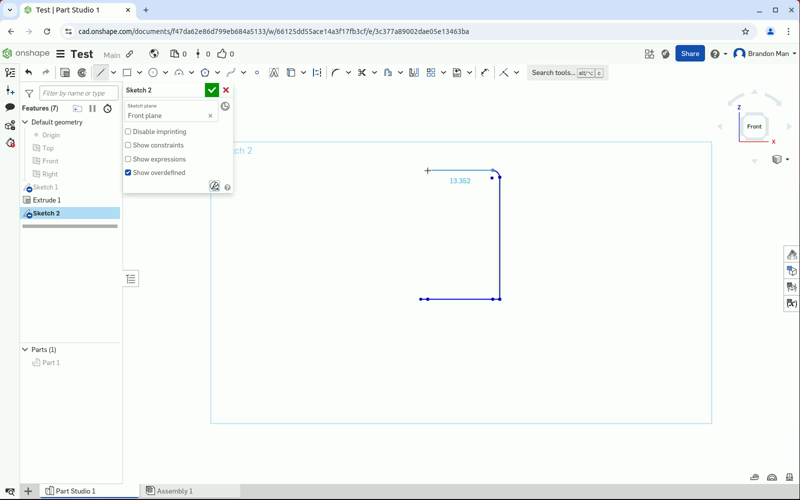
key(esc)
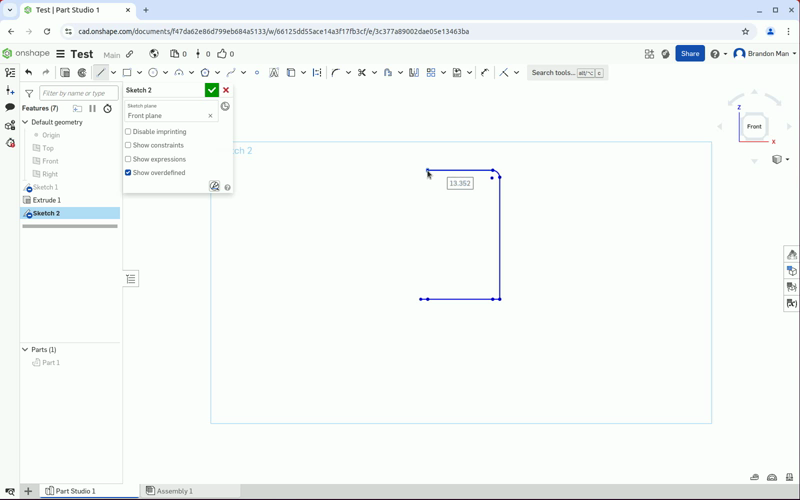
key(a)
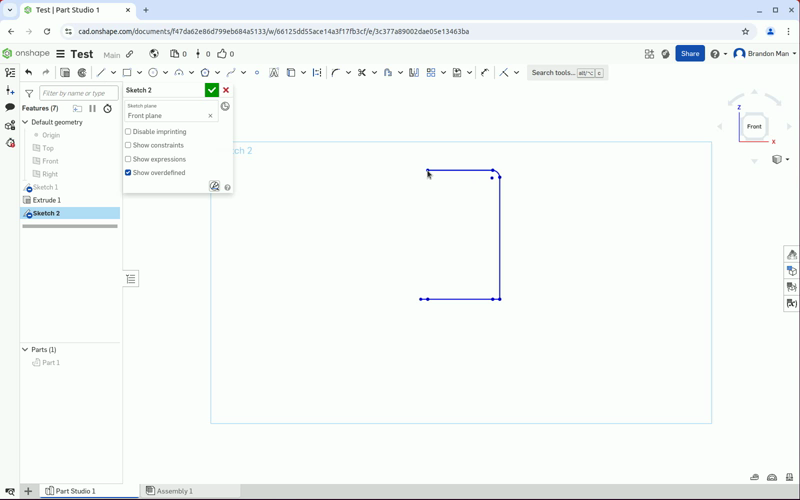
mouse_move(427, 170)
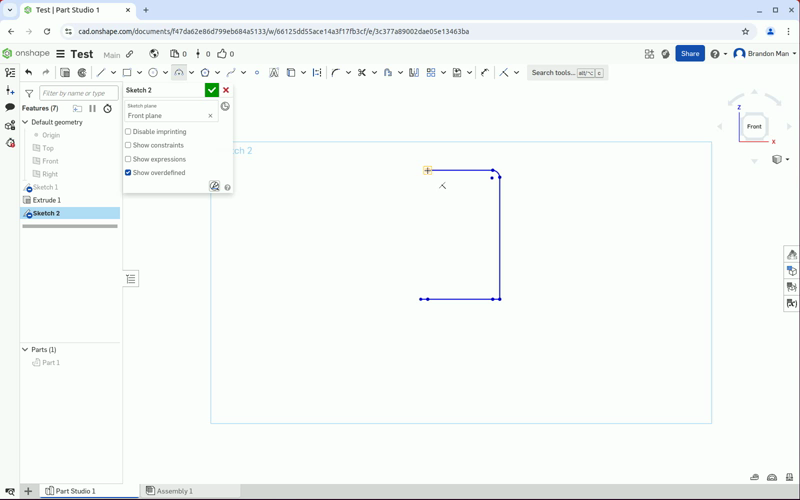
click(427, 170)
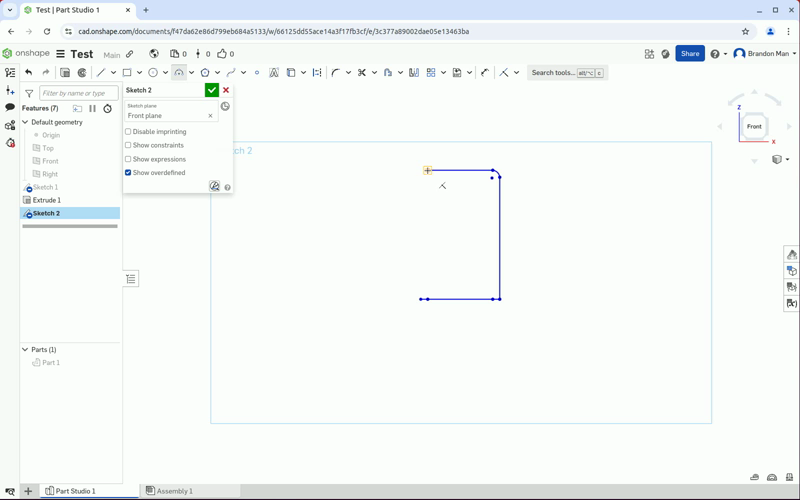
key_down(shift)
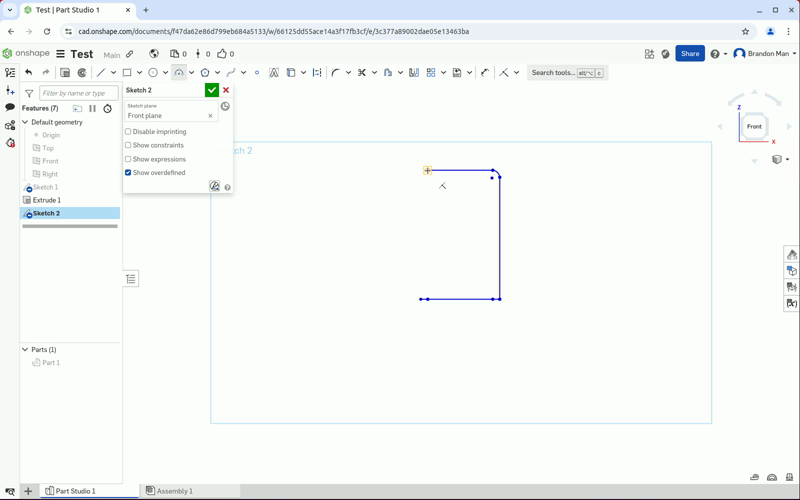
mouse_move(420, 177)
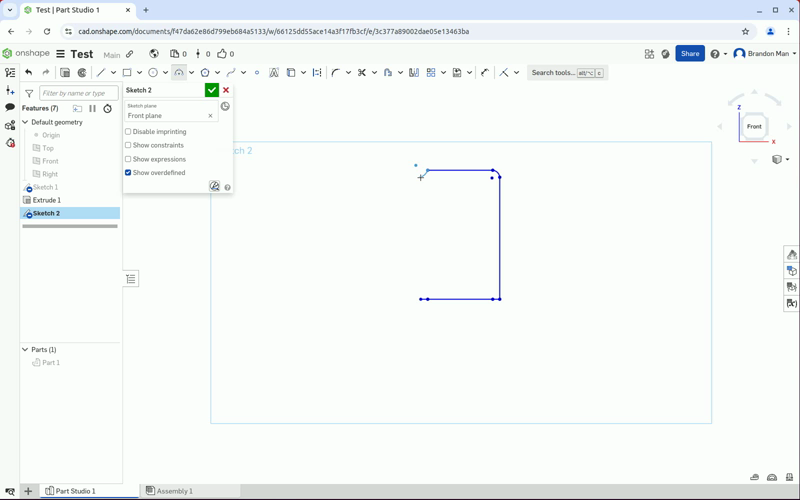
click(420, 177)
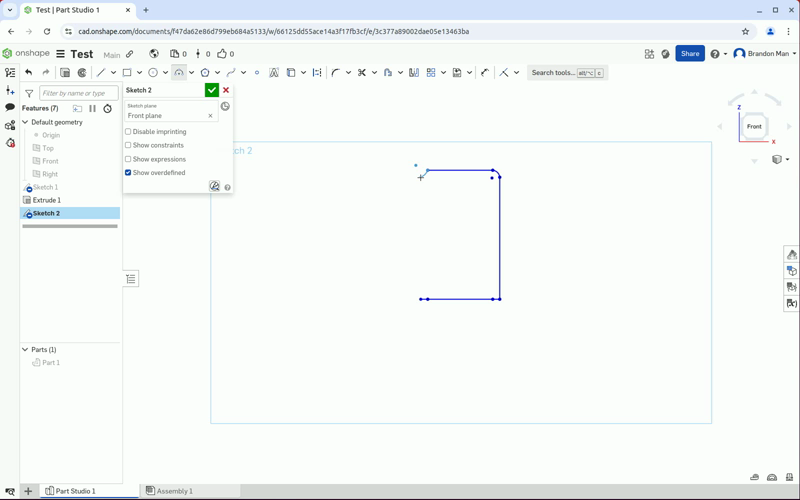
mouse_move(422, 172)
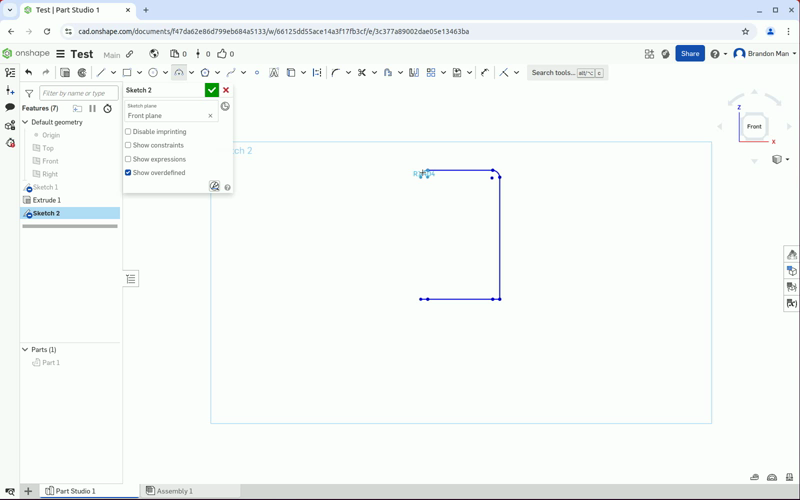
click(422, 172)
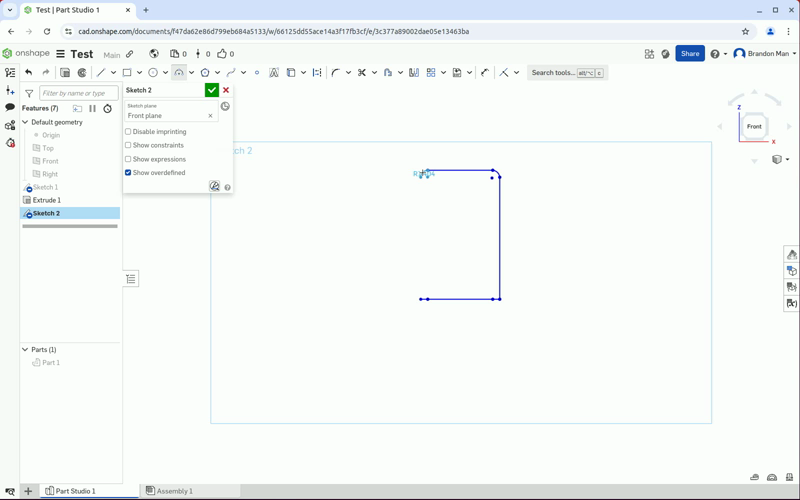
key_up(shift)
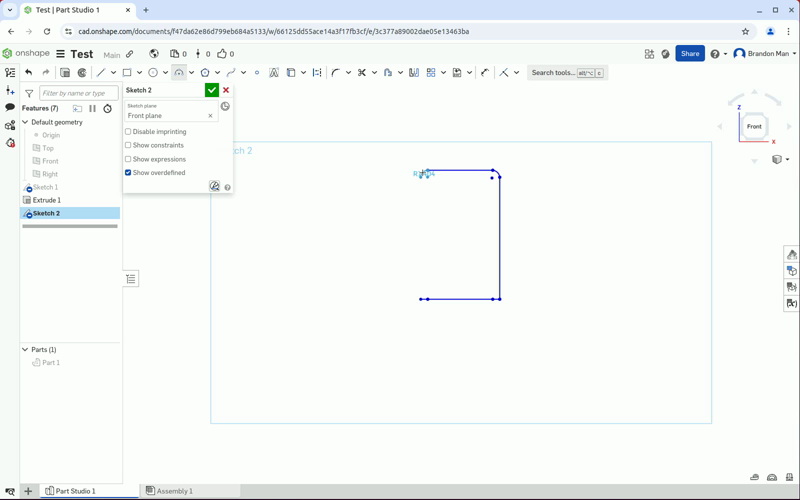
key(esc)
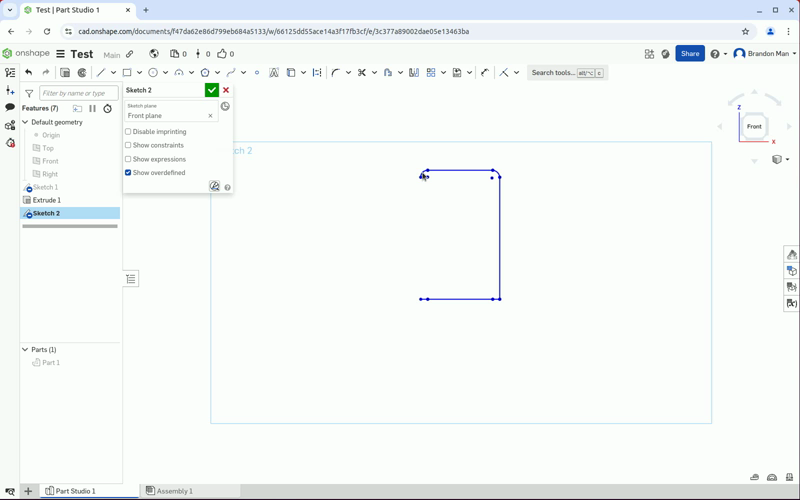
key(l)
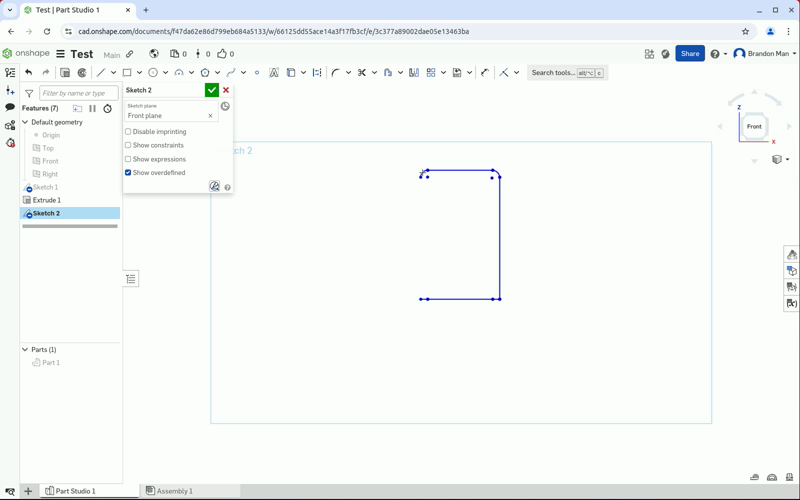
mouse_move(420, 177)
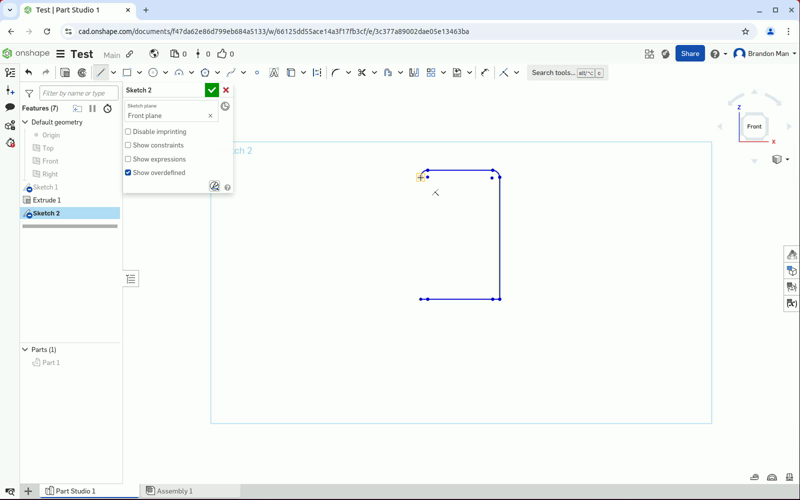
click(420, 177)
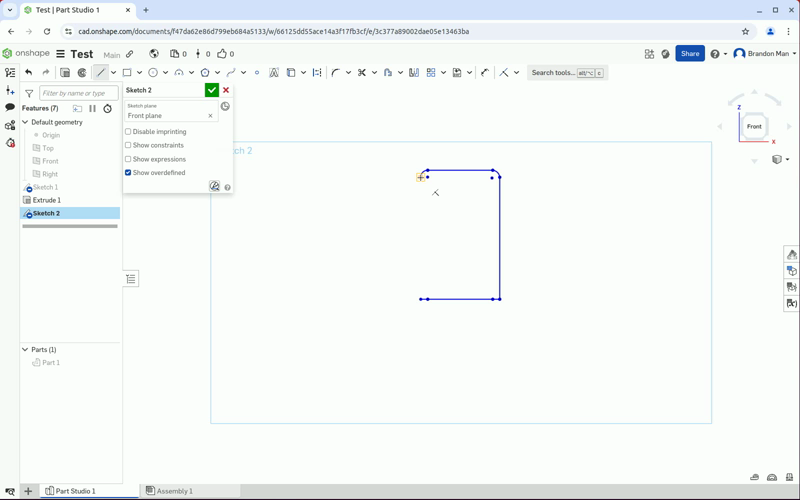
key_down(shift)
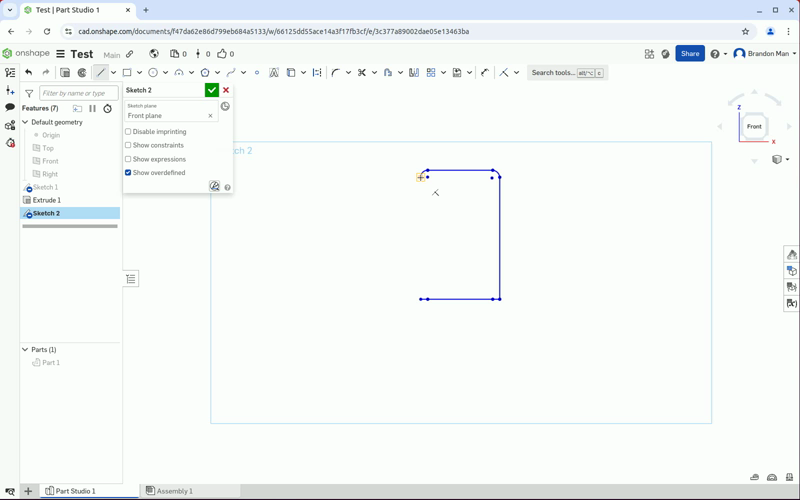
mouse_move(420, 299)
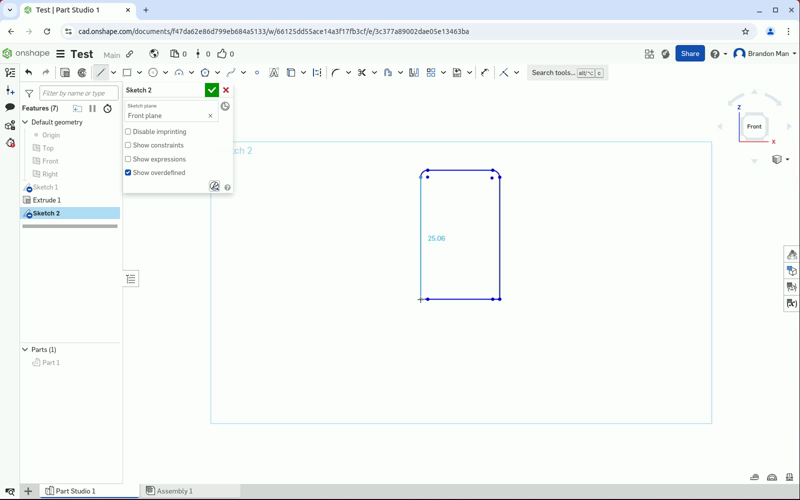
key_up(shift)
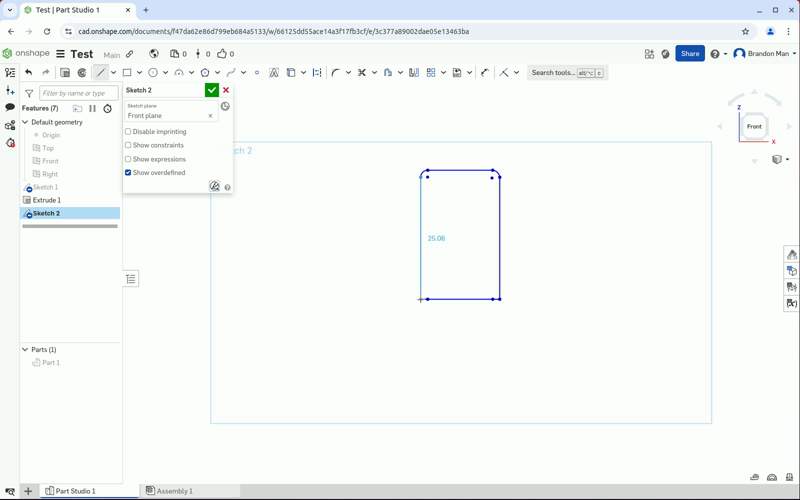
click(420, 299)
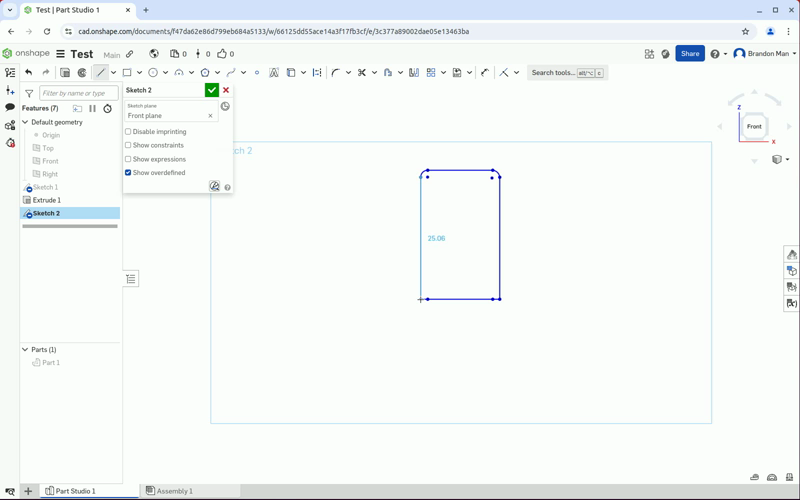
key(esc)
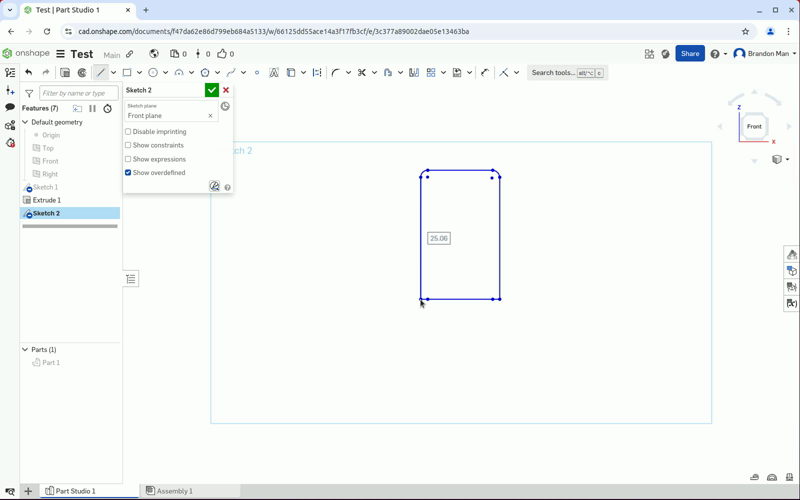
key(c)
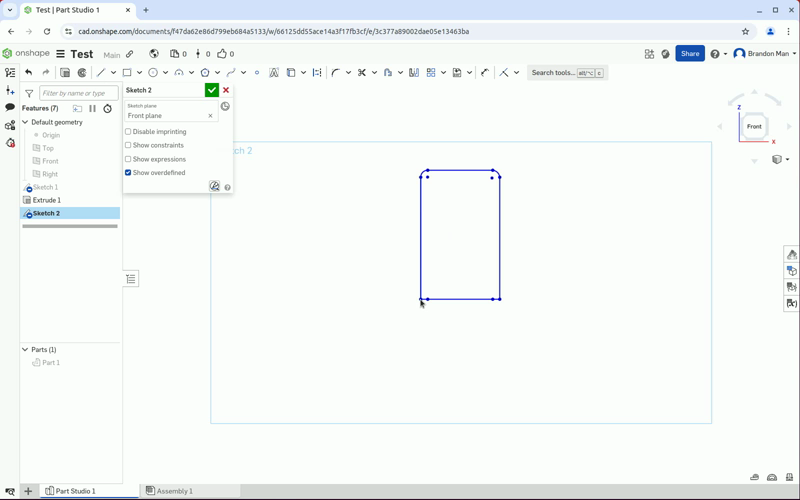
key_down(shift)
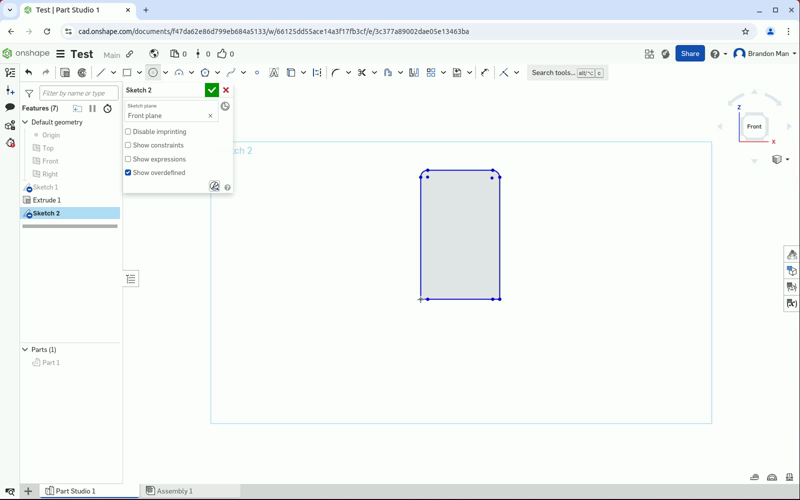
mouse_move(429, 281)
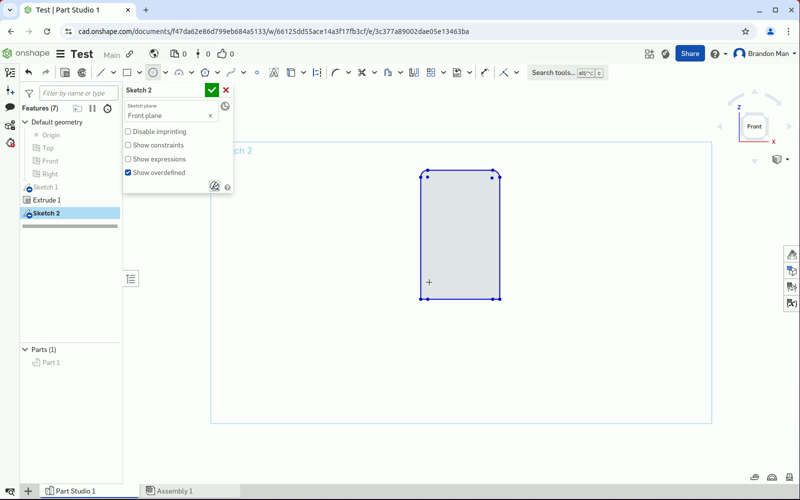
click(429, 281)
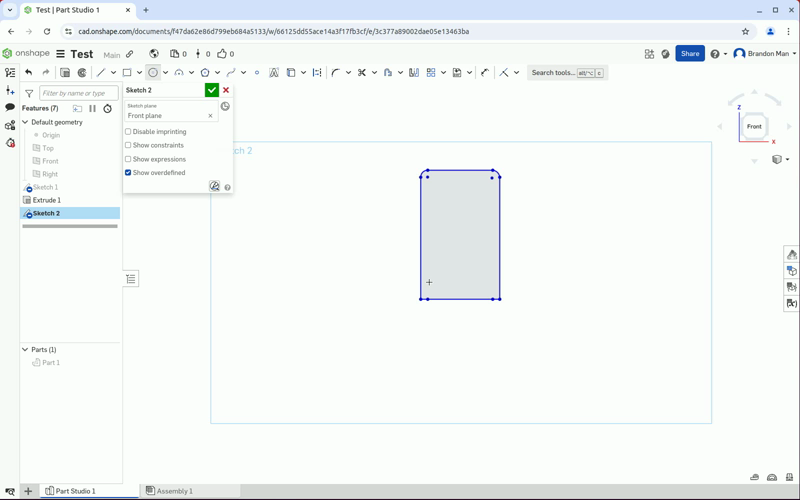
key_up(shift)
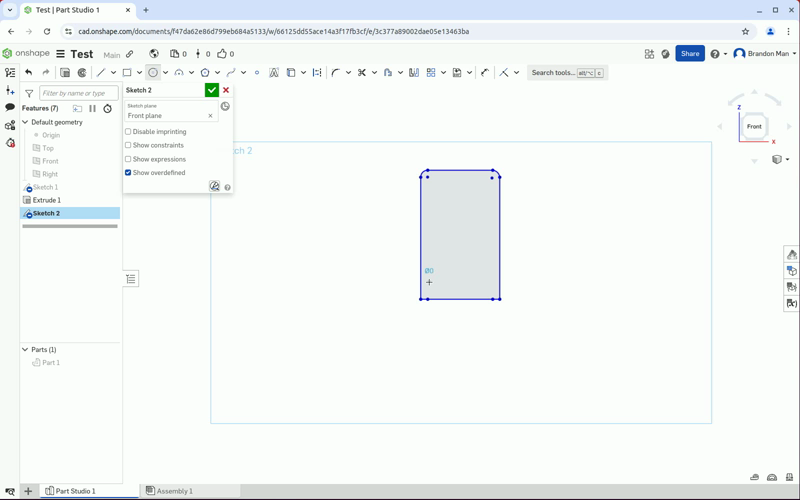
mouse_move(433, 281)
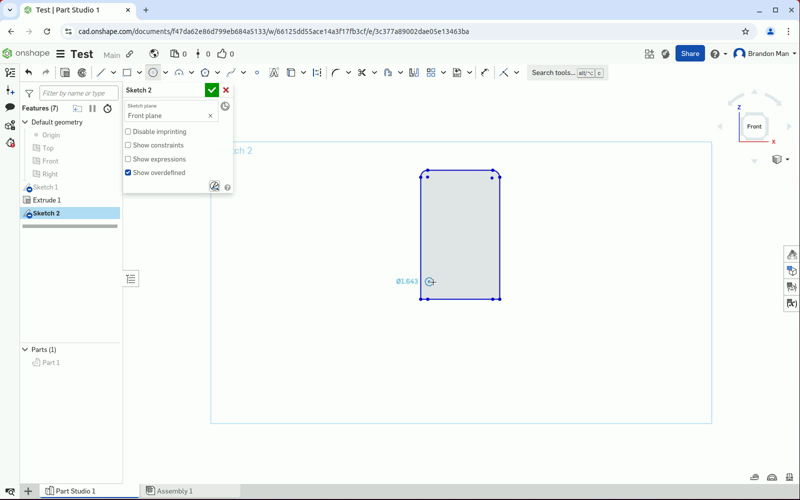
click(433, 281)
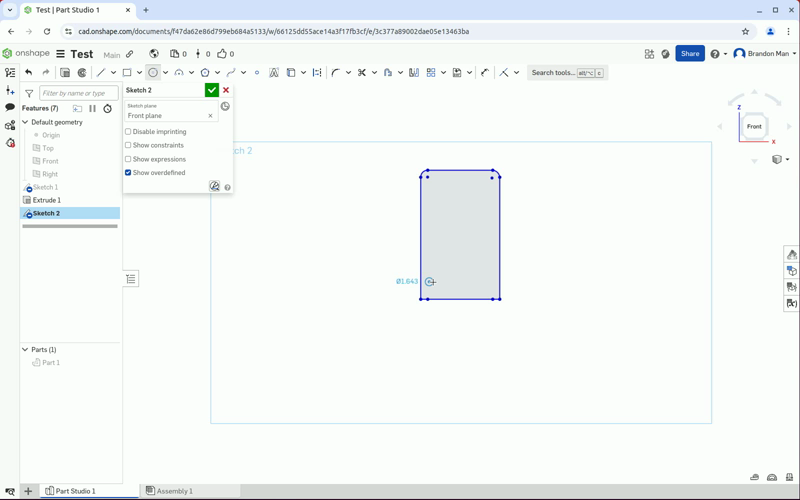
key(esc)
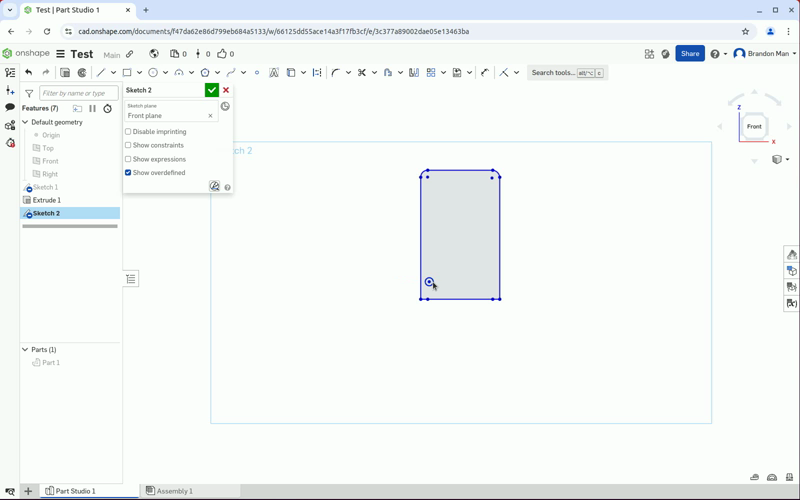
key(c)
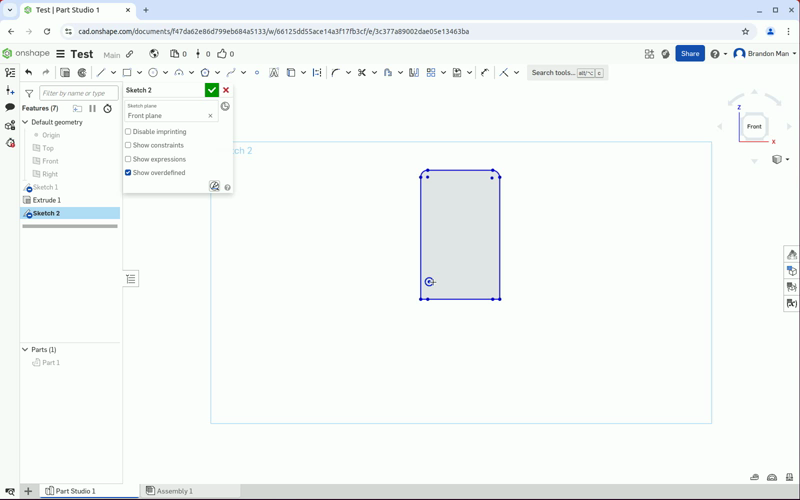
key_down(shift)
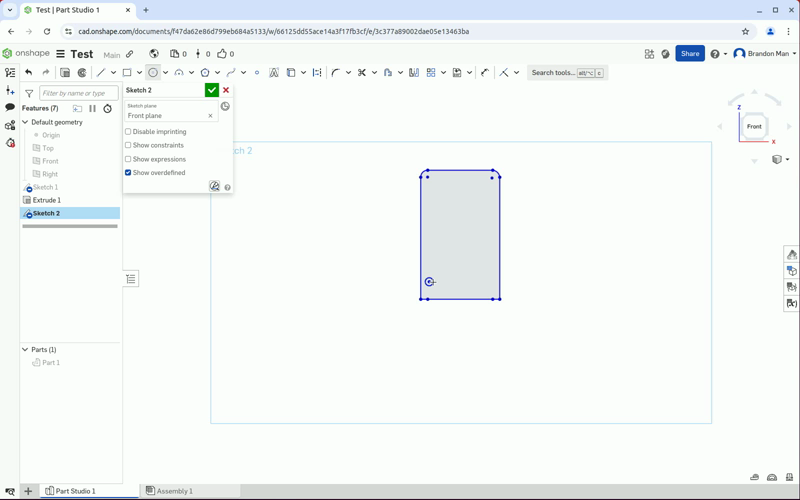
mouse_move(491, 281)
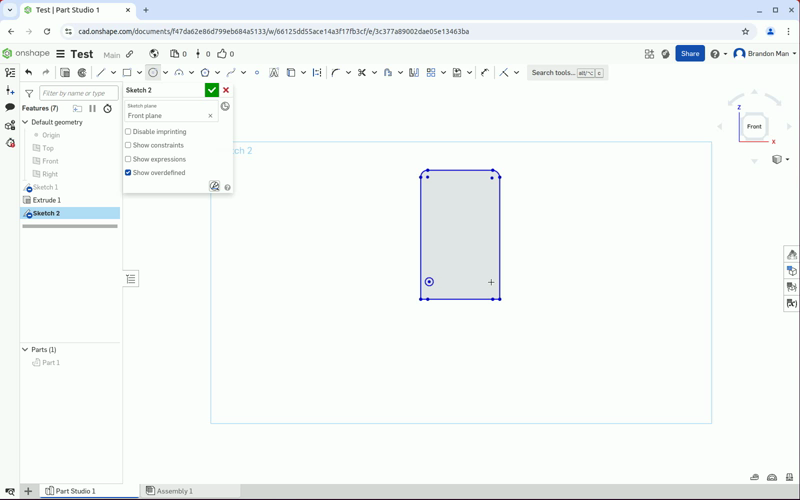
click(491, 281)
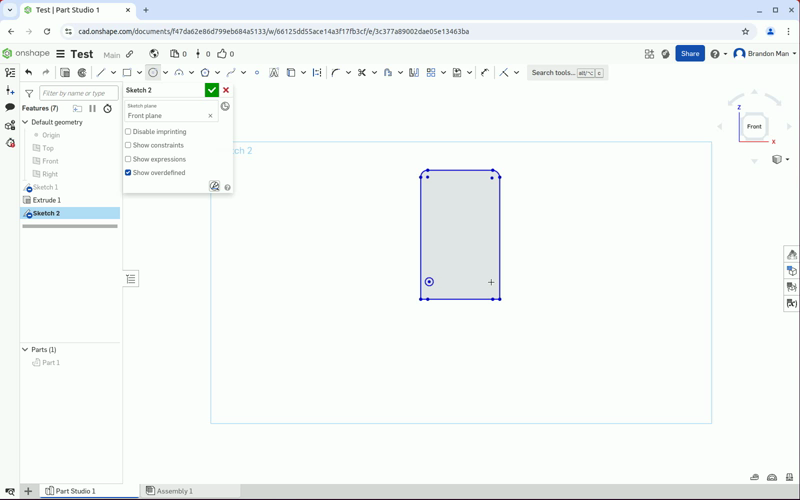
key_up(shift)
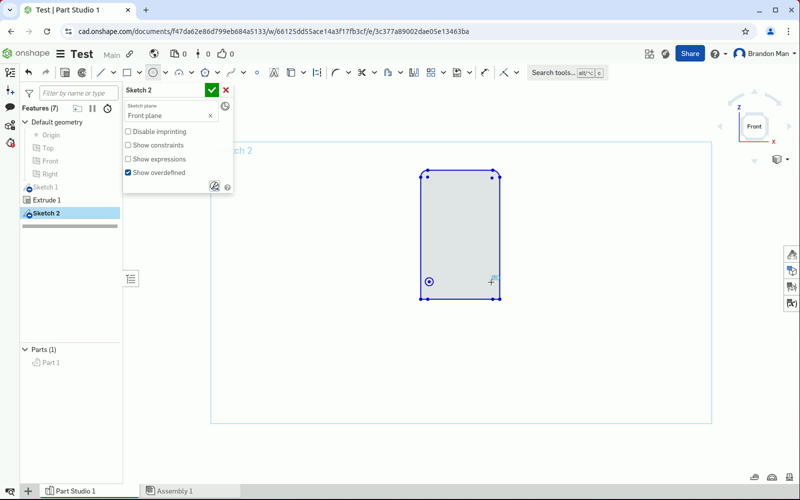
mouse_move(495, 281)
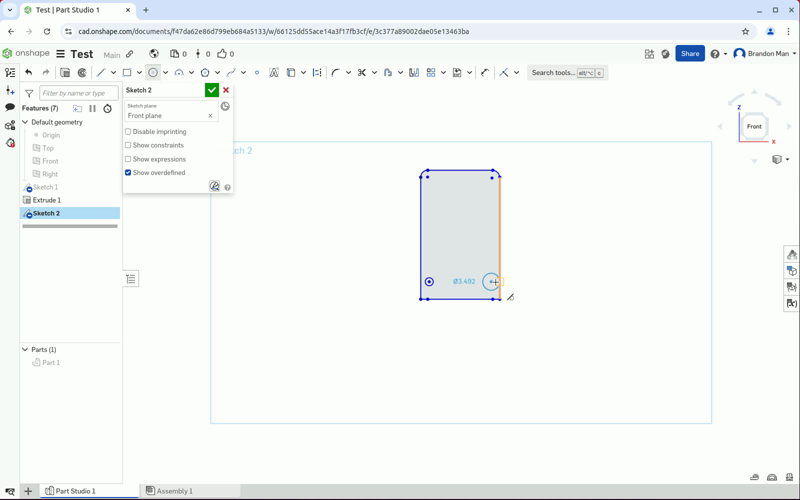
click(495, 281)
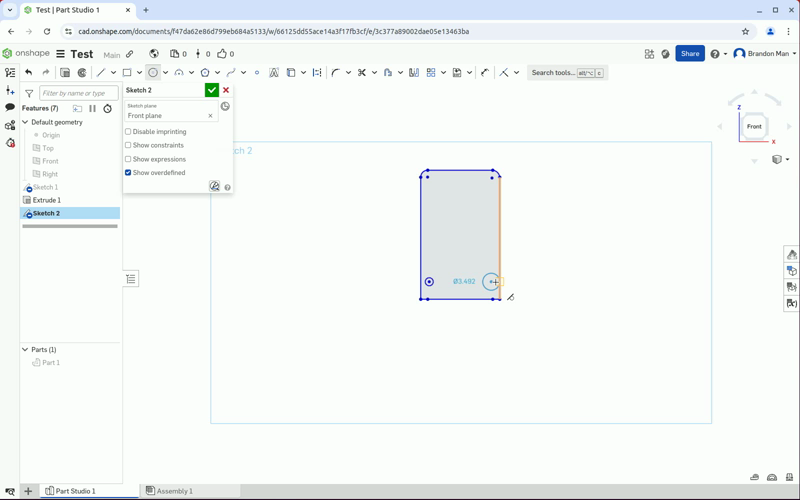
key(esc)
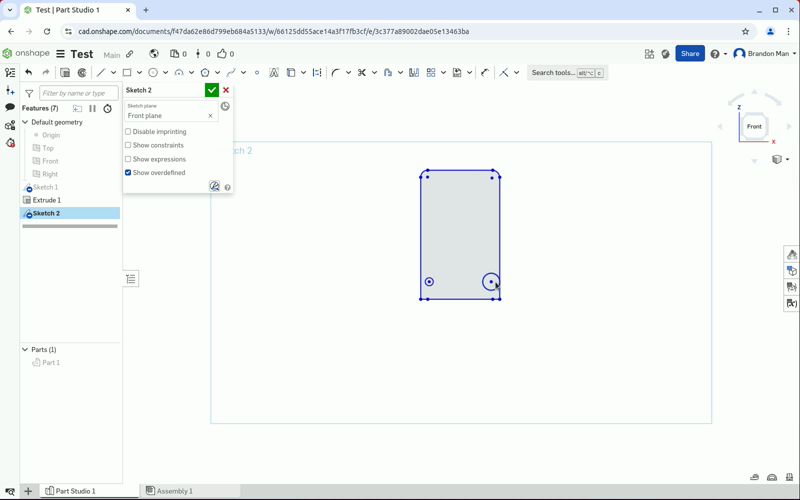
mouse_move(479, 183)
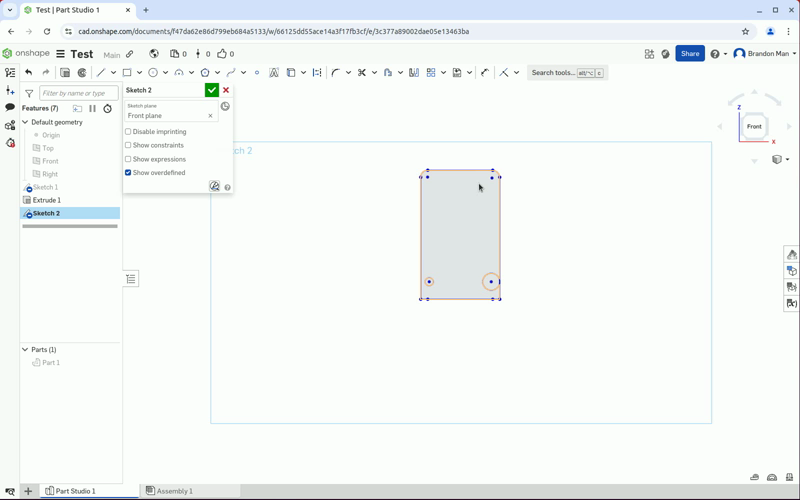
click(479, 183)
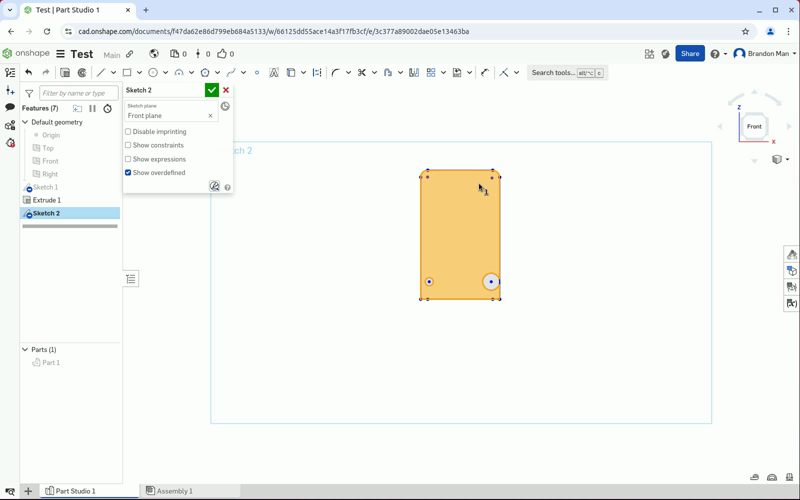
mouse_move(73, 352)
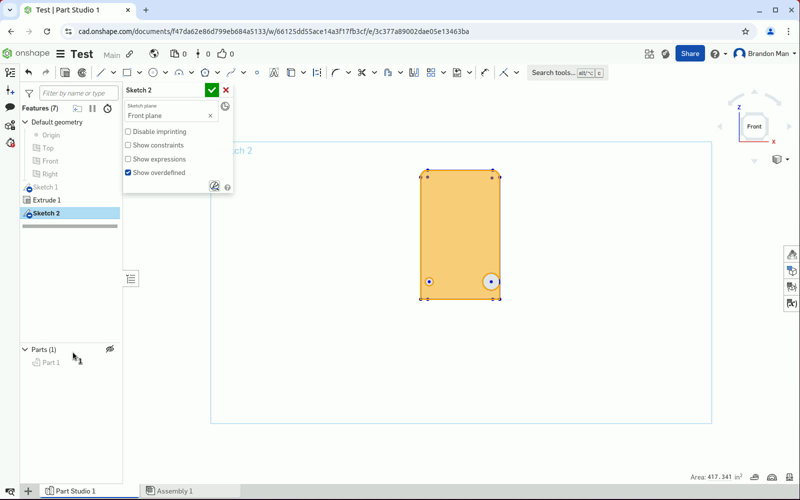
key(shift+y)
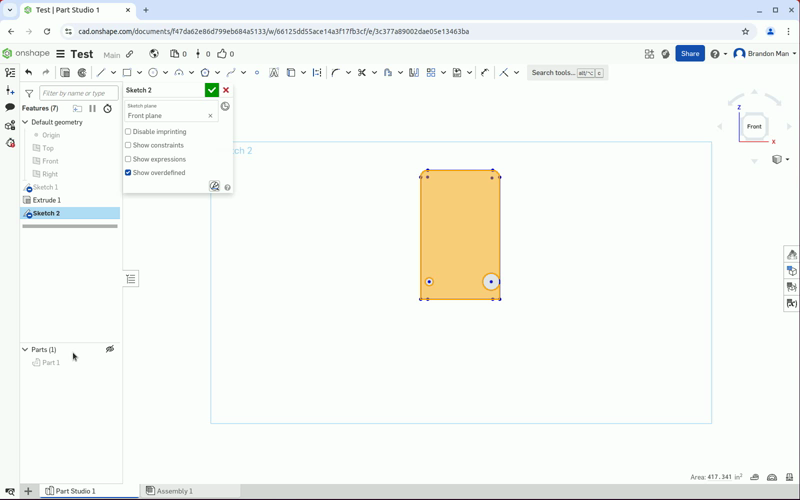
key(shift+e)
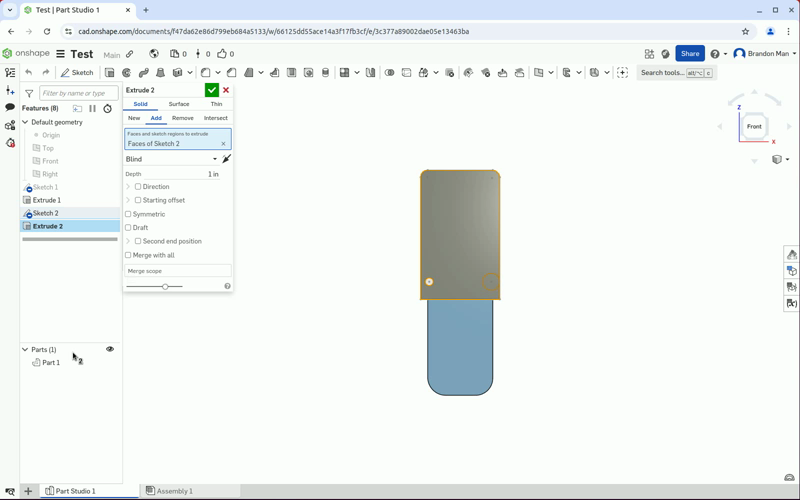
mouse_move(143, 106)
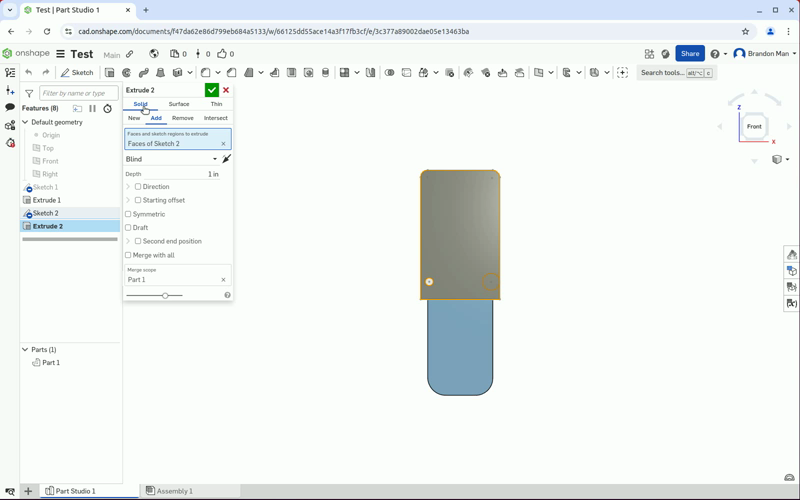
click(143, 106)
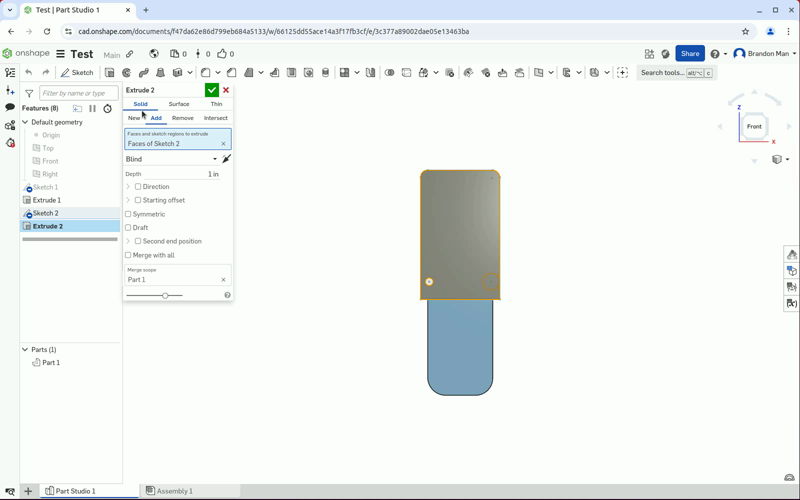
mouse_move(137, 120)
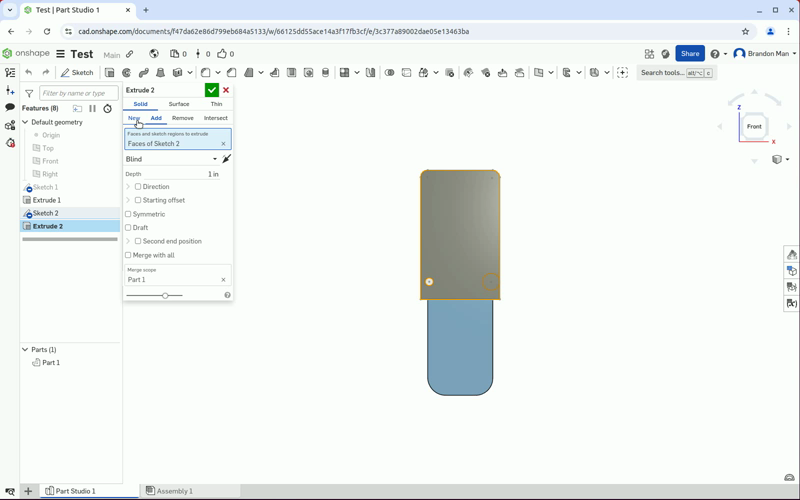
click(137, 120)
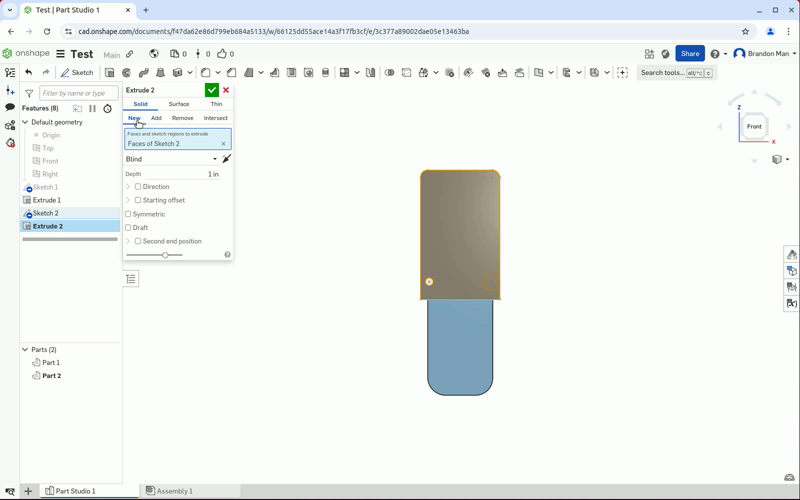
key(tab, 4)
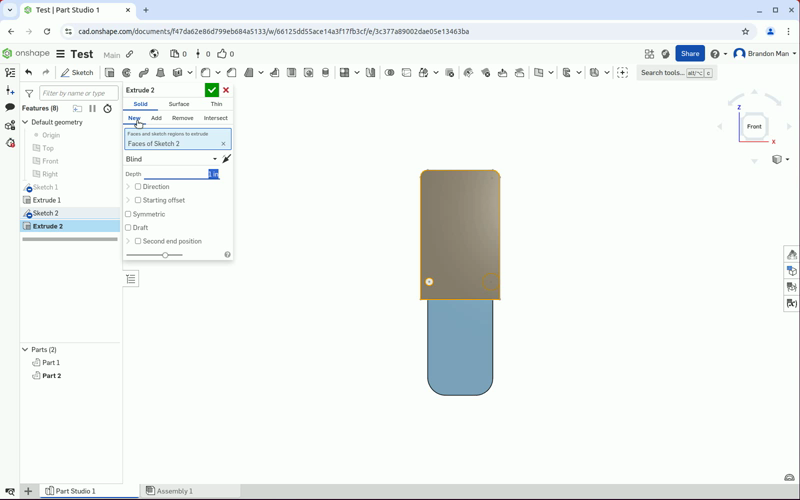
text(16.368)
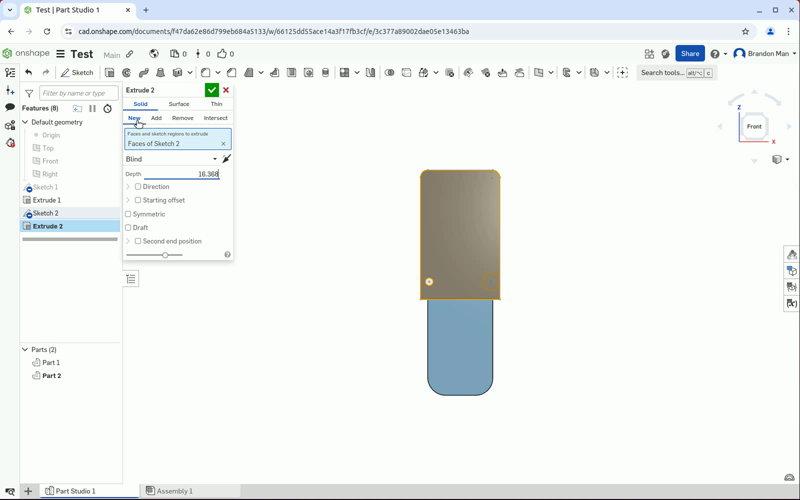
key(tab, 3)
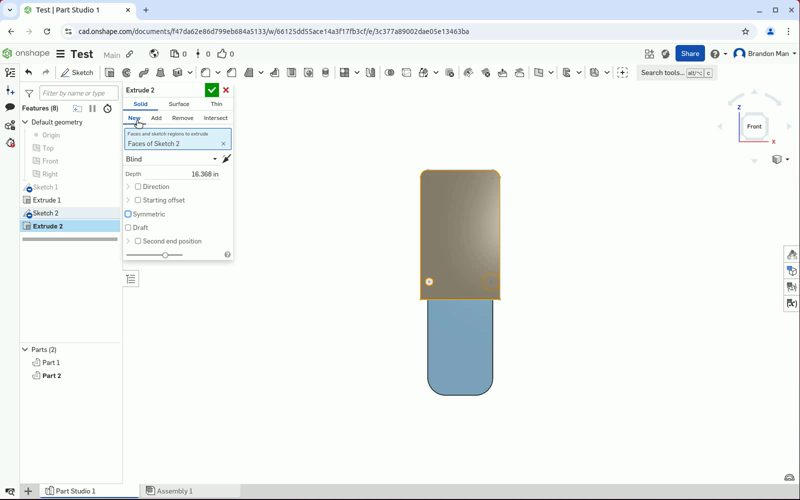
key(space)
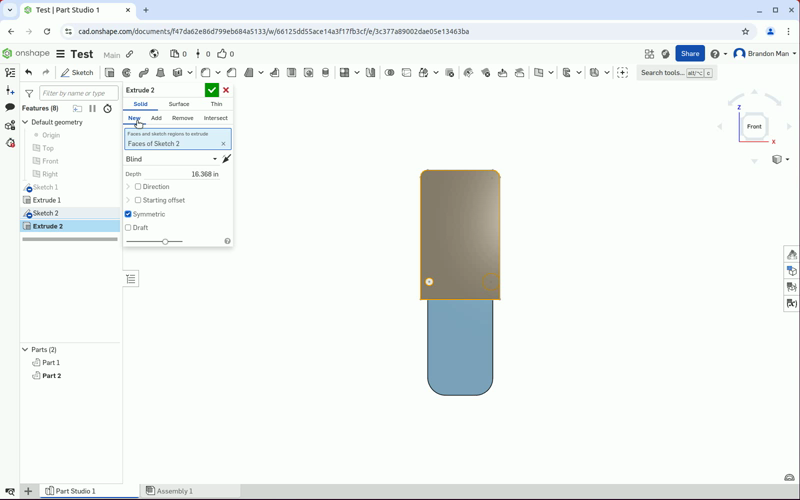
key(enter)
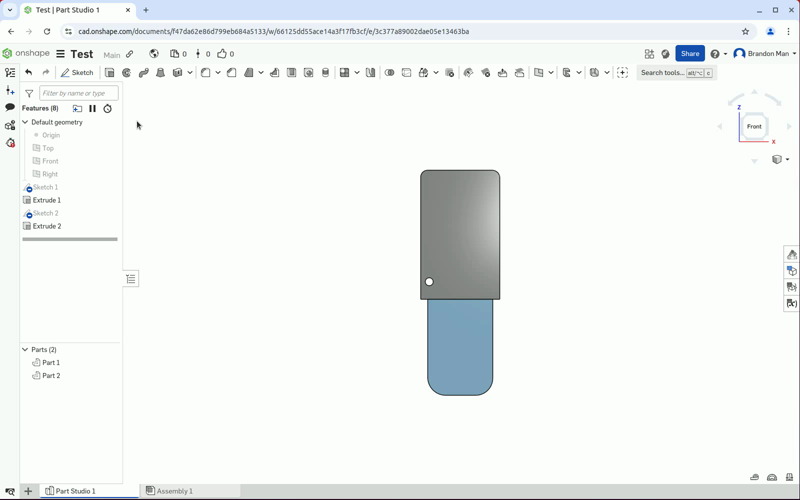
key(shift+h)
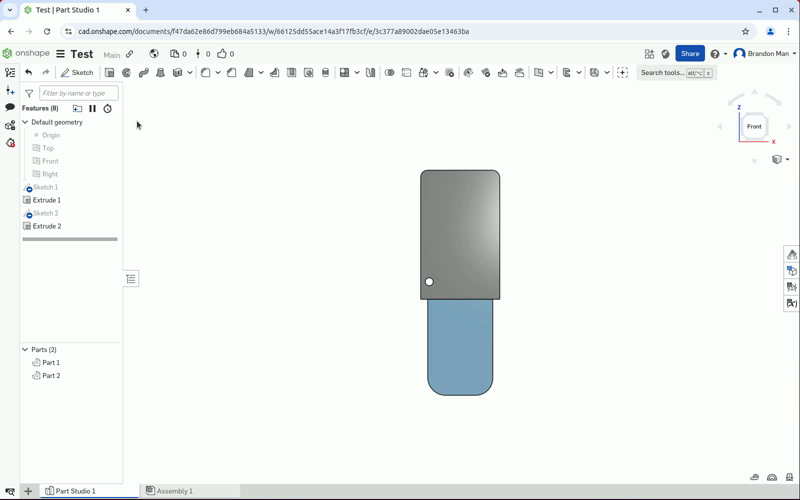
key(shift+h)
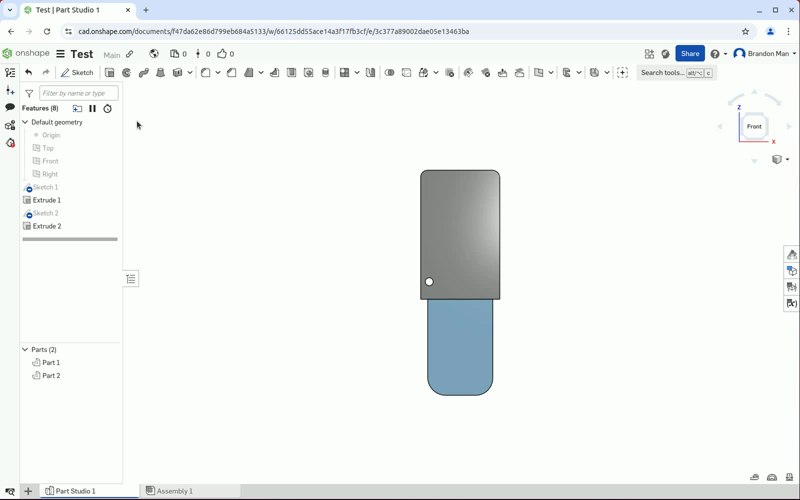
mouse_move(73, 189)
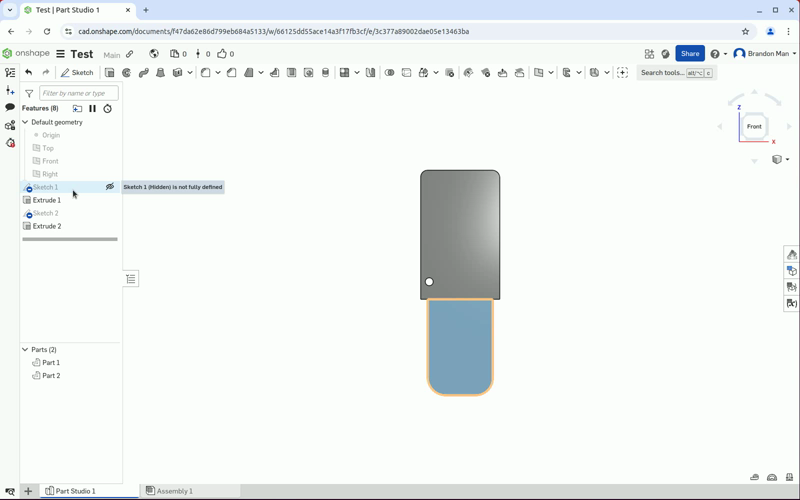
click(73, 189)
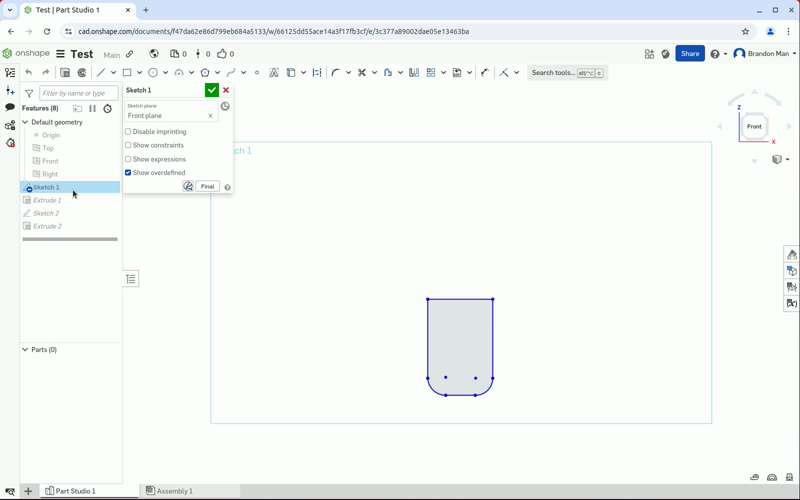
mouse_move(229, 92)
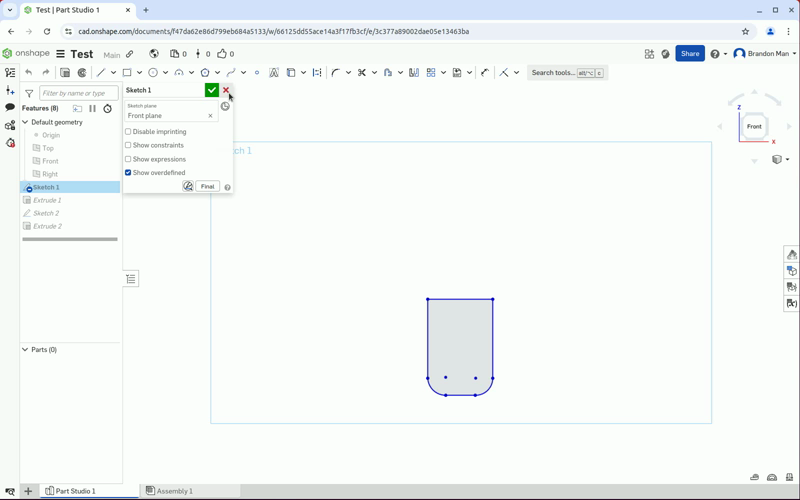
click(229, 92)
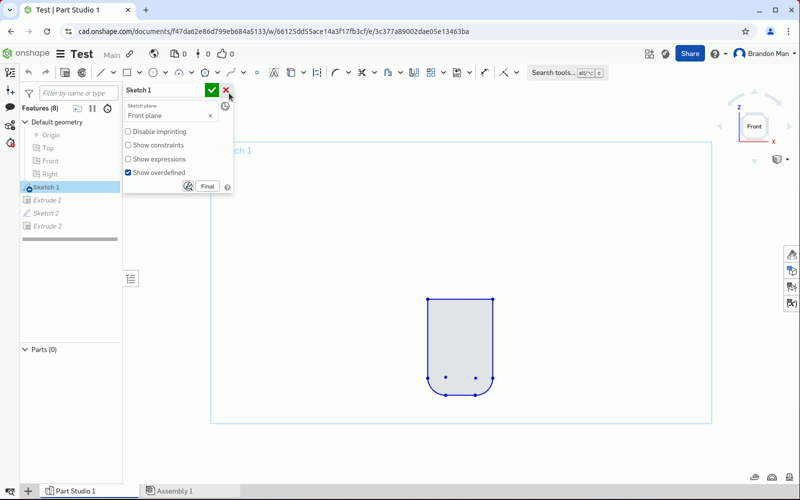
key(shift+s)
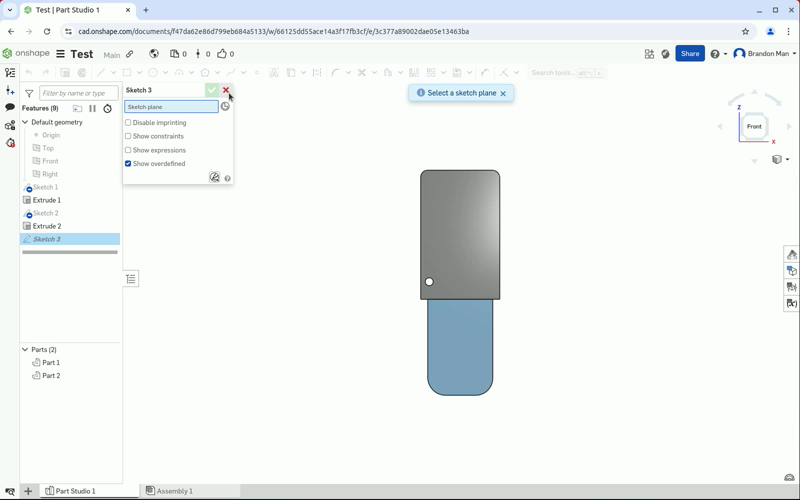
mouse_move(73, 163)
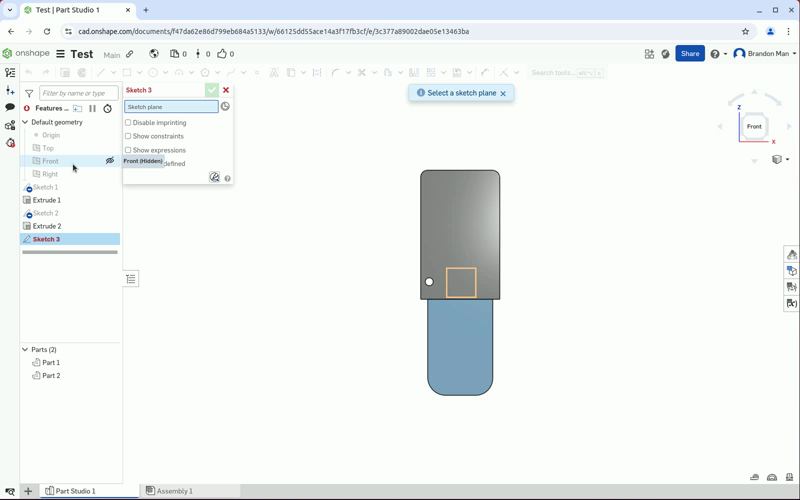
click(73, 163)
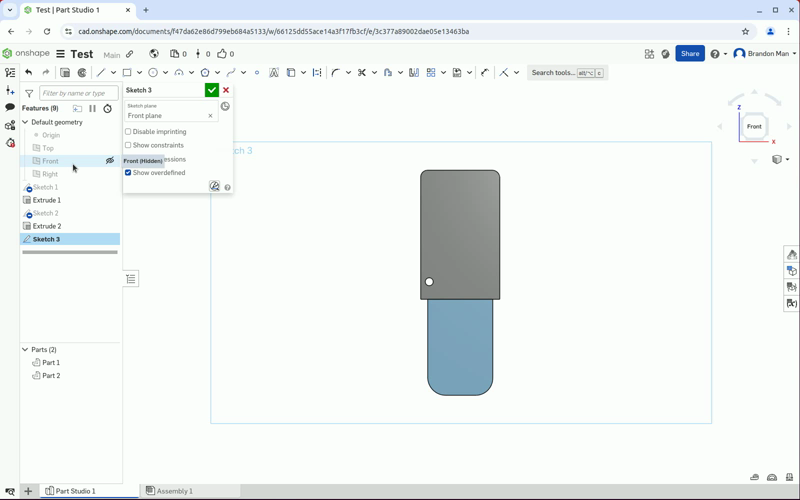
mouse_move(73, 352)
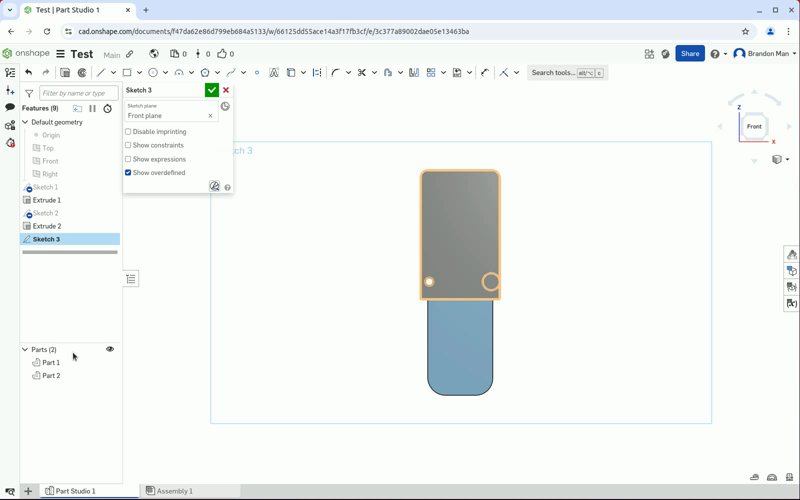
key(y)
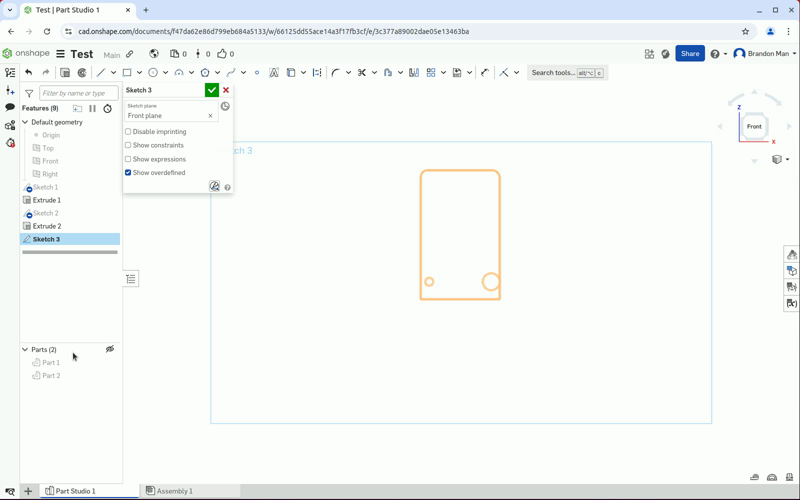
key(c)
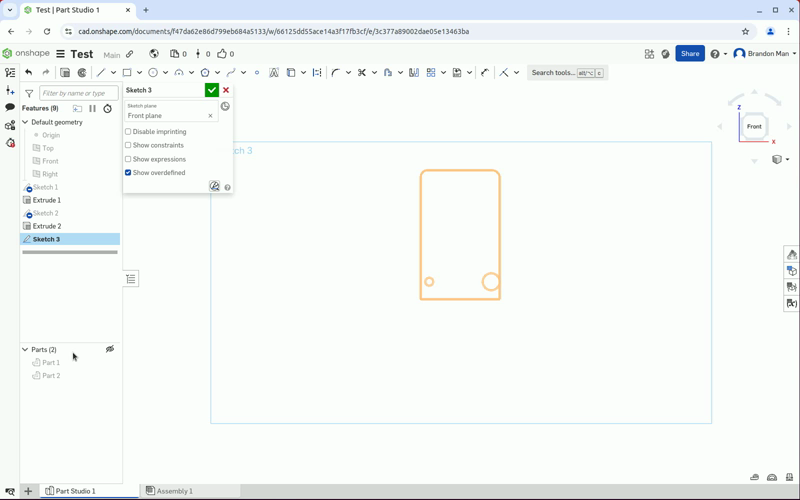
key_down(shift)
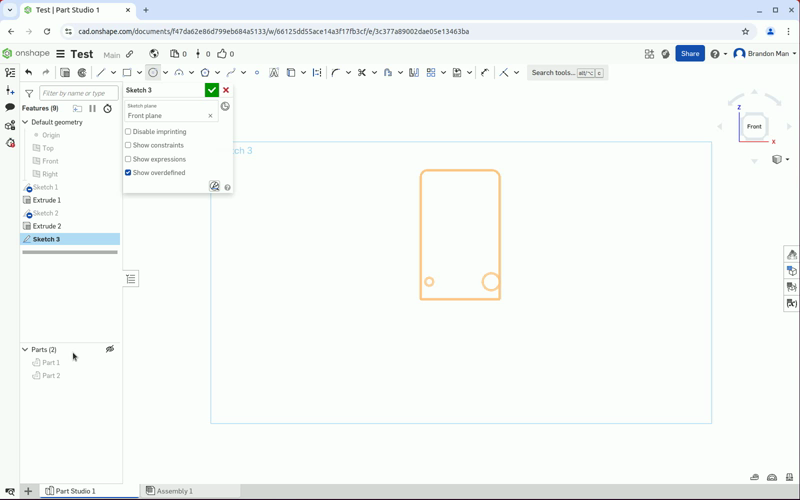
mouse_move(461, 209)
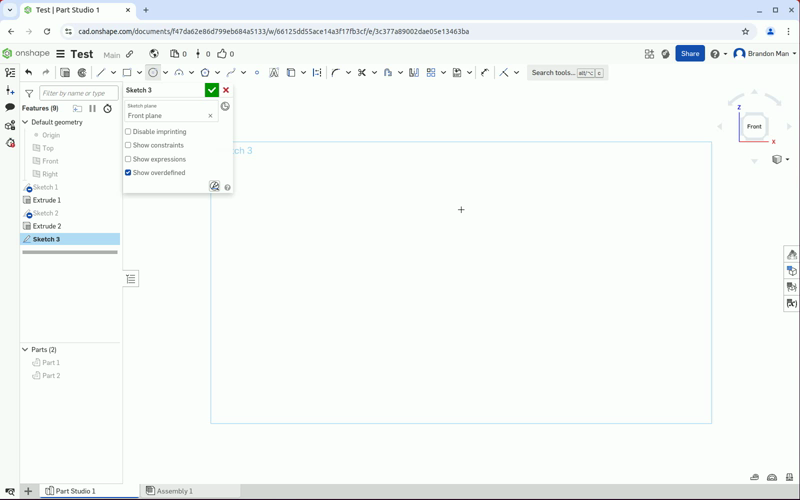
click(461, 209)
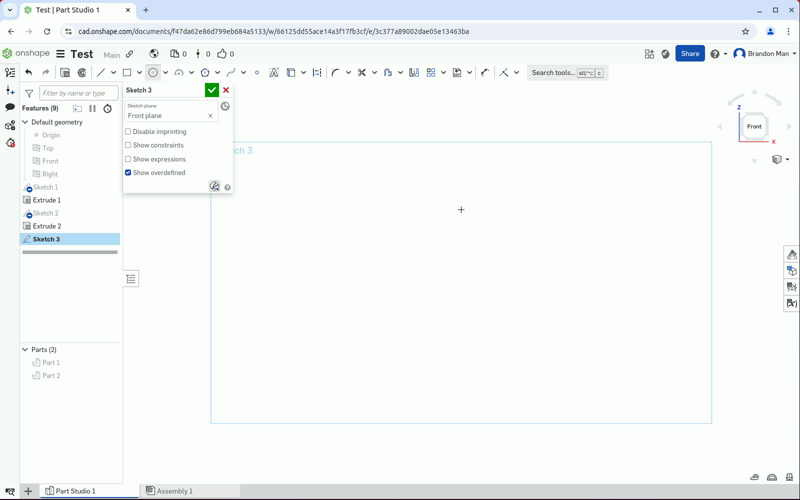
key_up(shift)
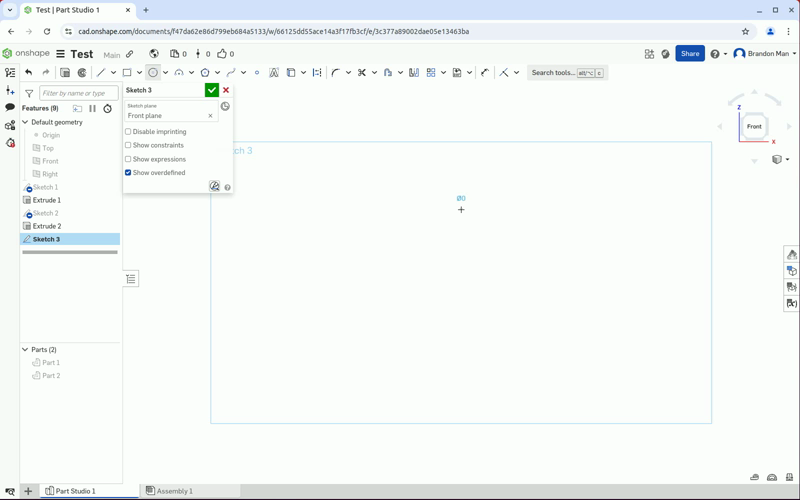
mouse_move(471, 209)
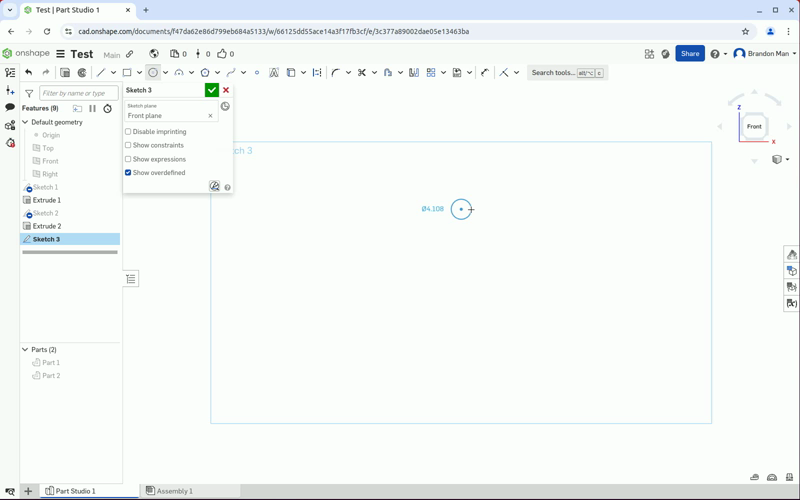
click(471, 209)
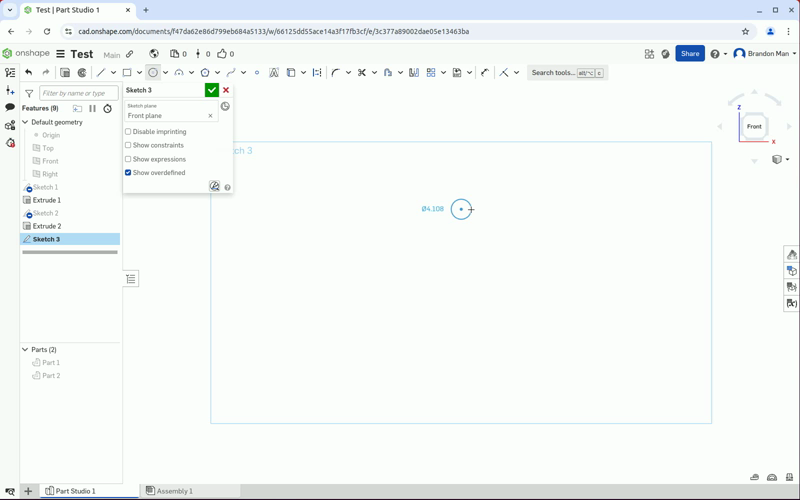
key(esc)
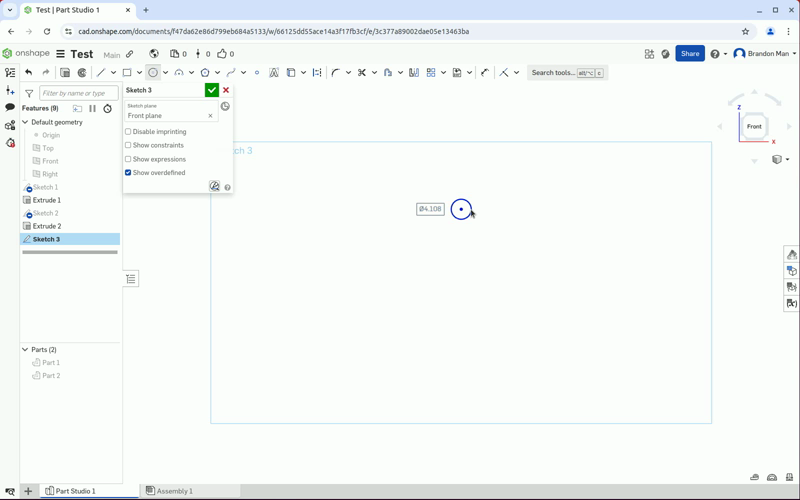
key(c)
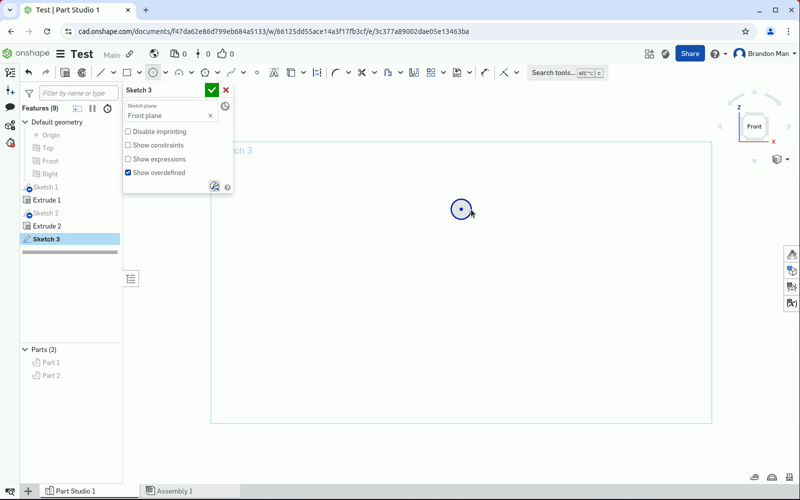
key_down(shift)
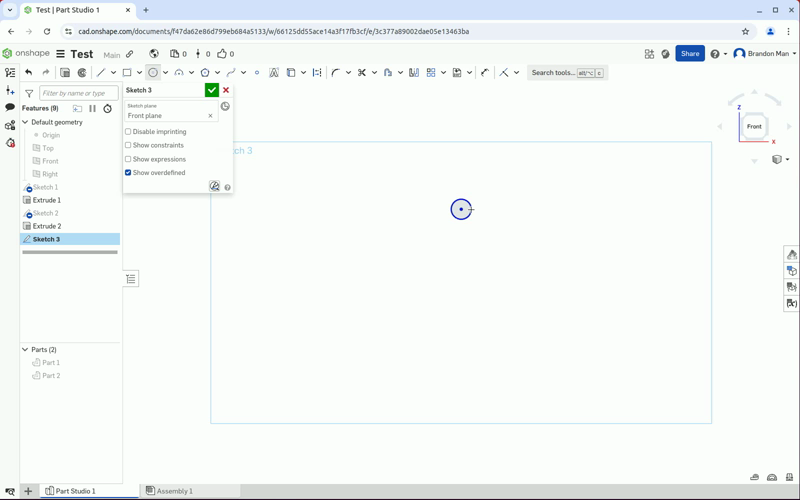
mouse_move(461, 209)
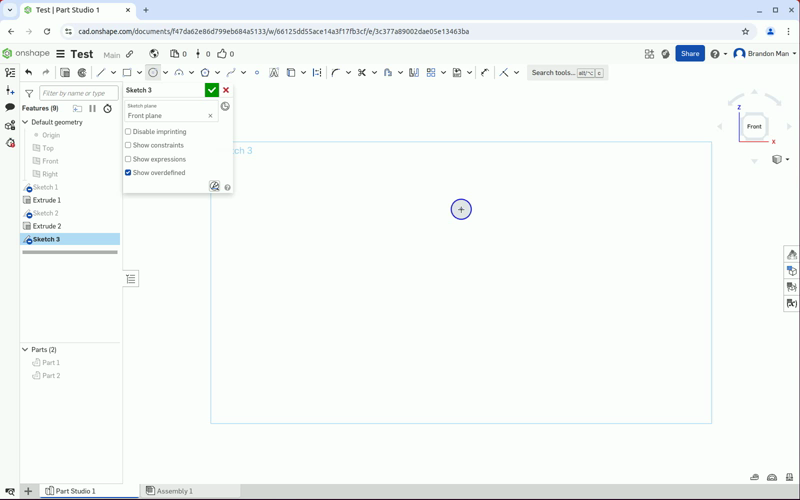
click(461, 209)
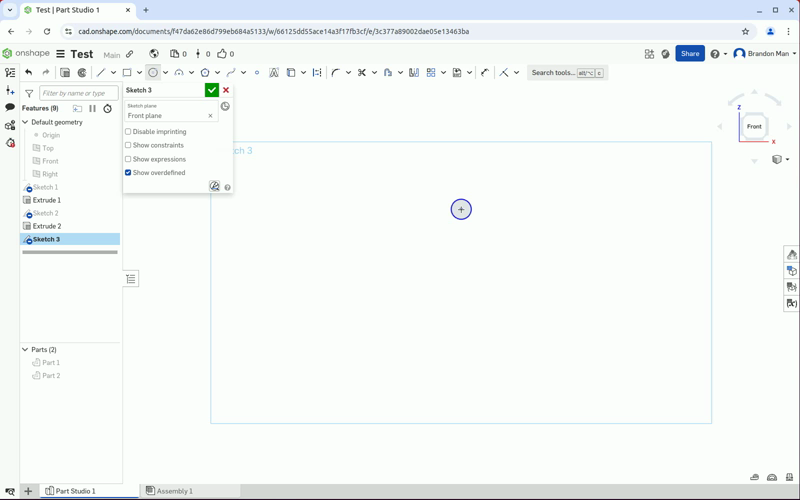
key_up(shift)
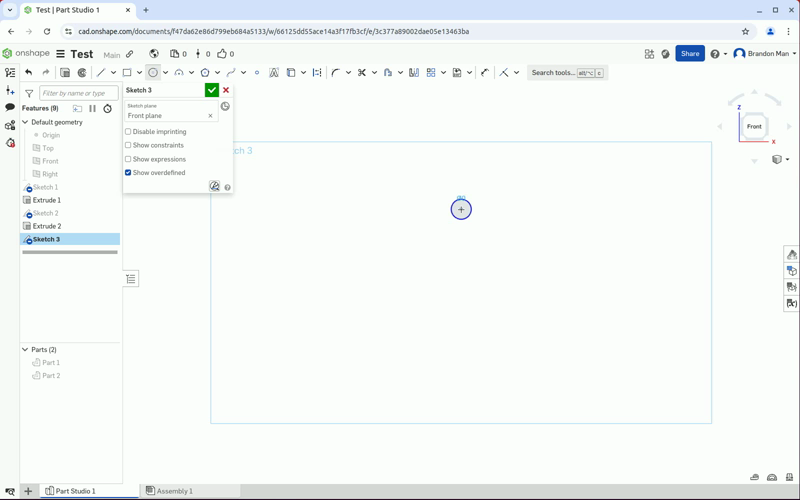
mouse_move(464, 209)
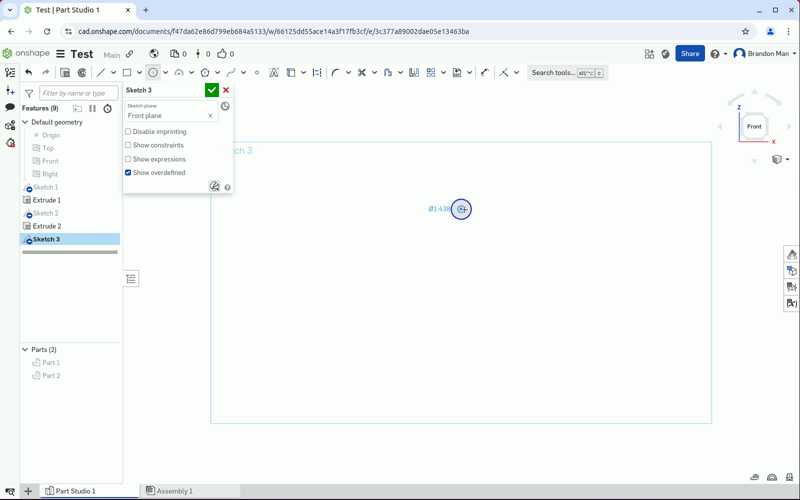
scroll(6)
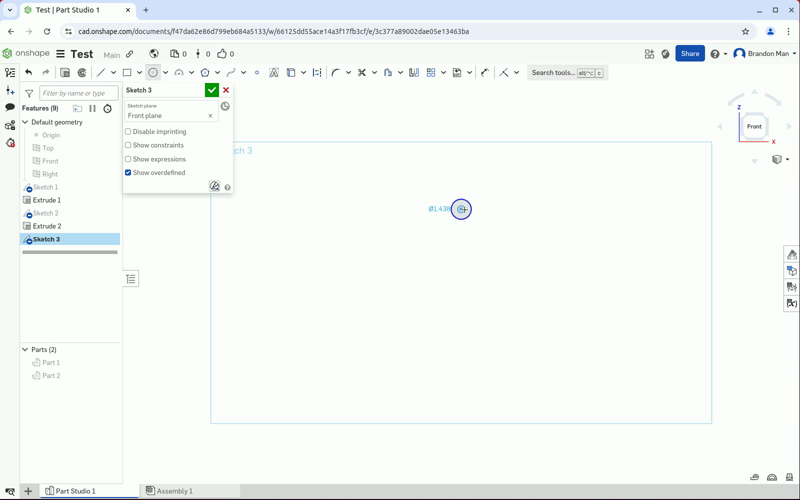
scroll(6)
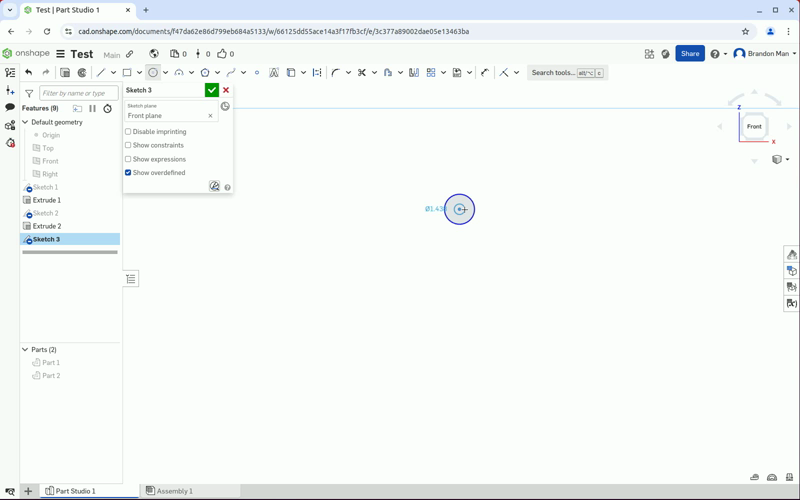
scroll(6)
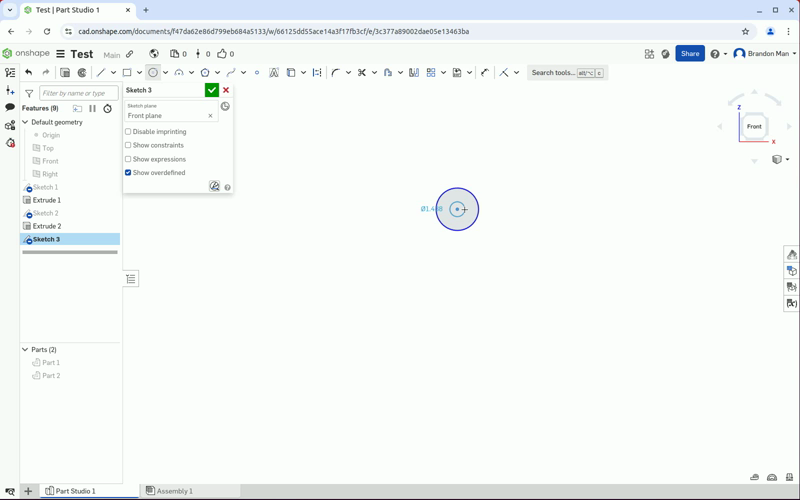
scroll(6)
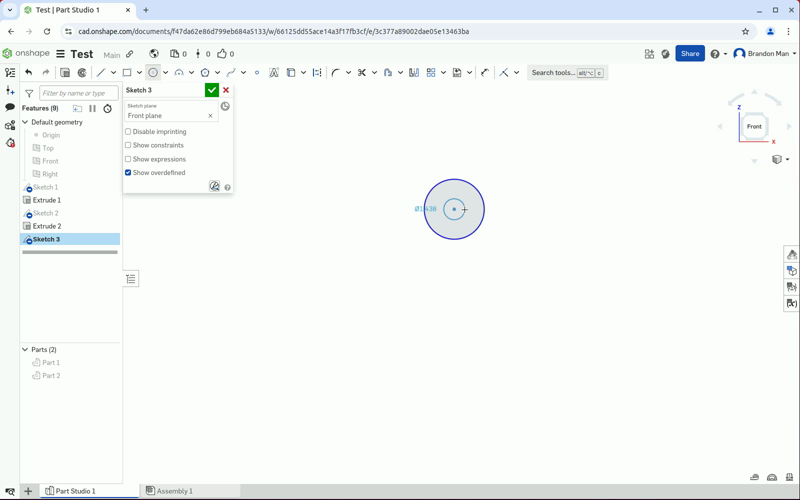
scroll(6)
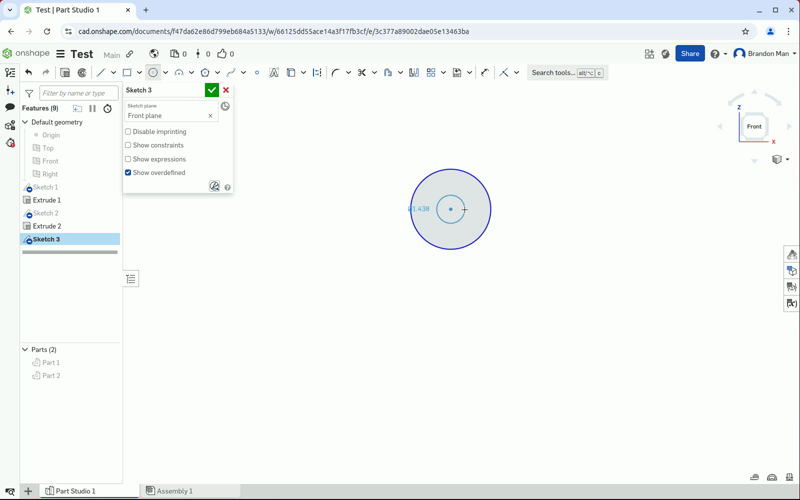
scroll(6)
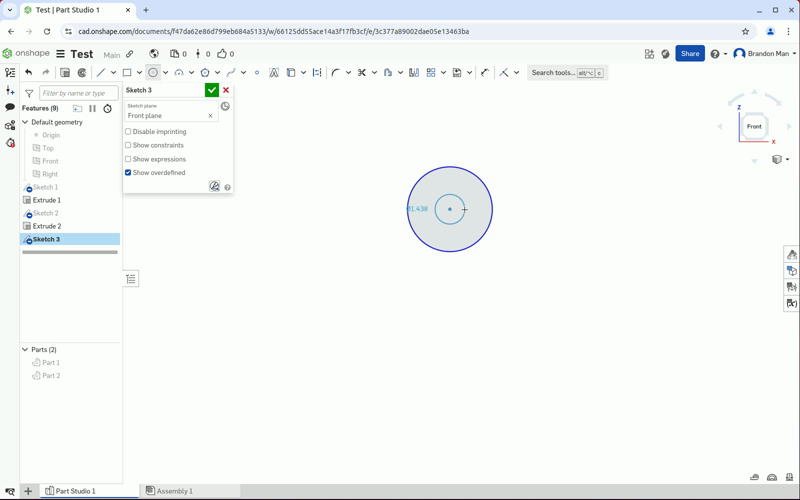
scroll(6)
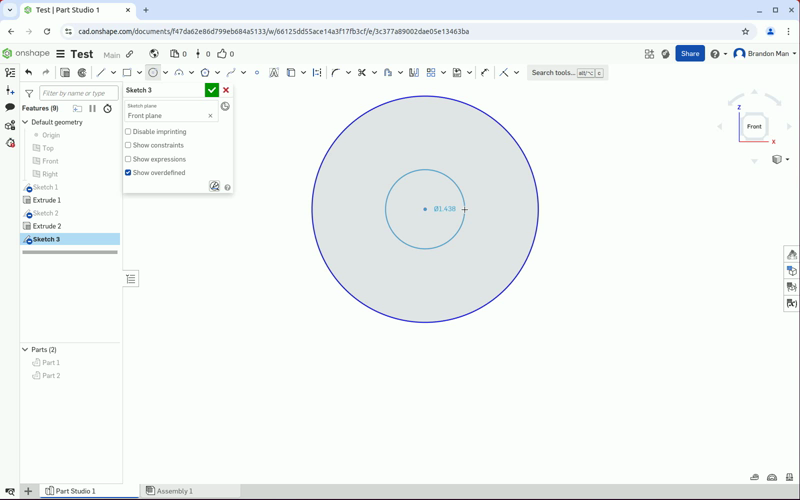
click(464, 209)
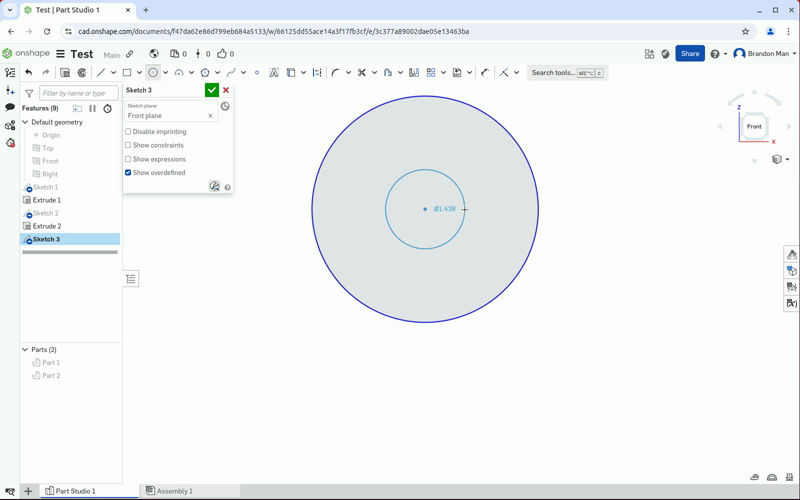
scroll(-6)
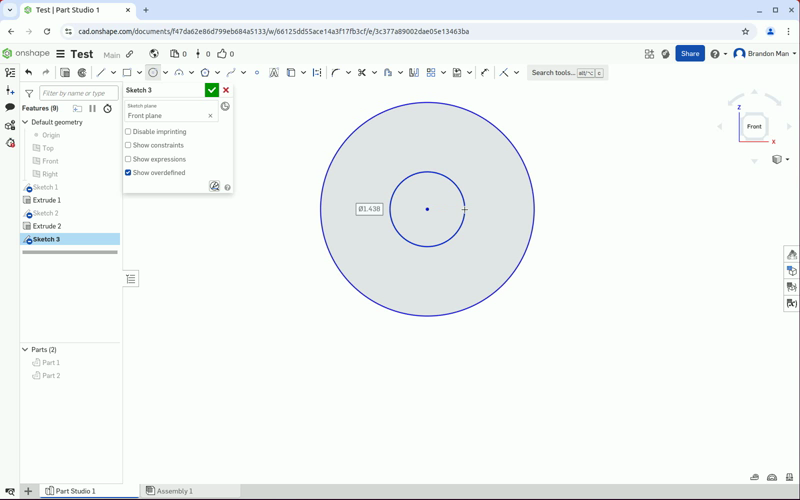
scroll(-6)
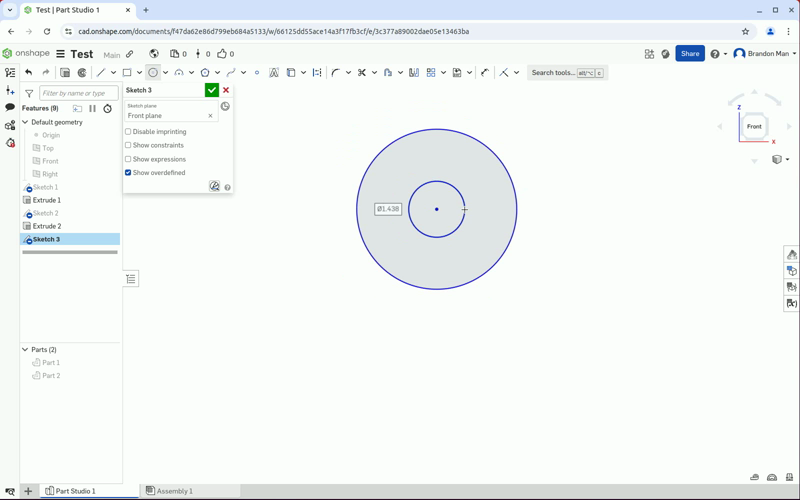
scroll(-6)
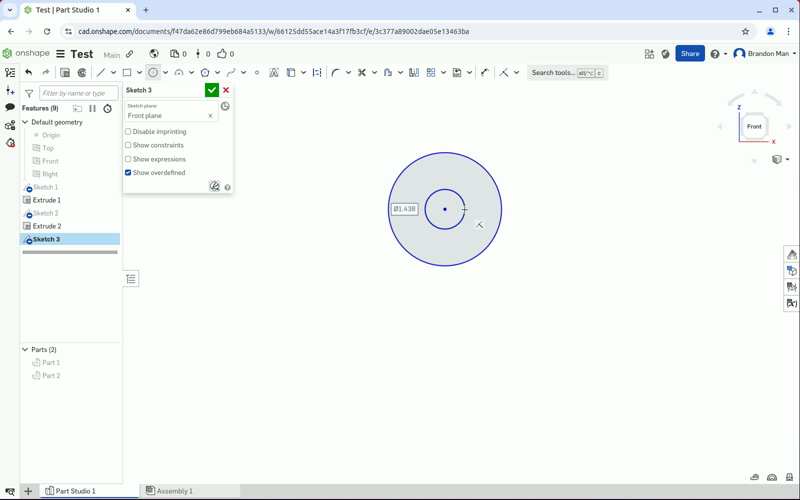
scroll(-6)
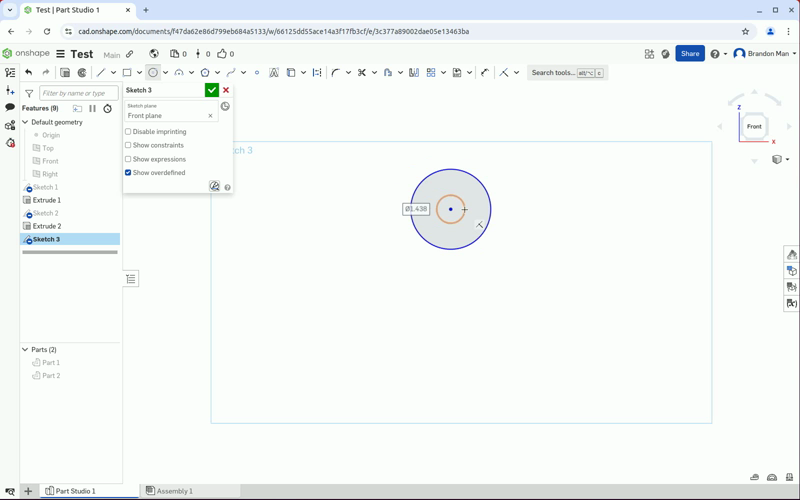
scroll(-6)
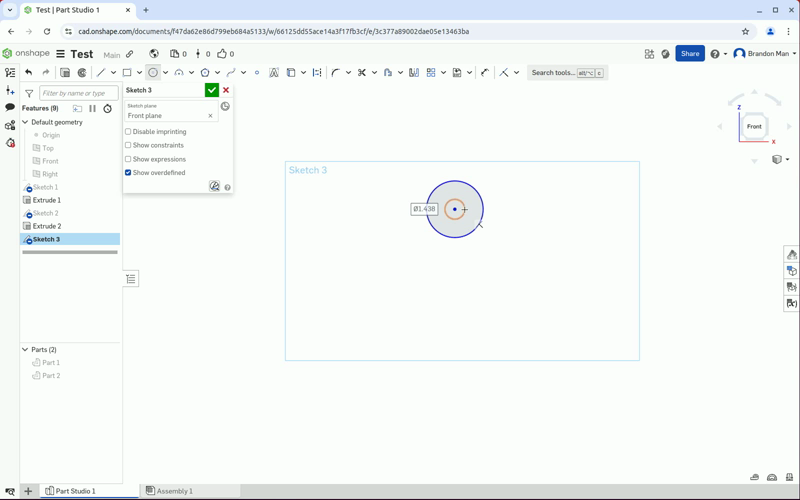
scroll(-6)
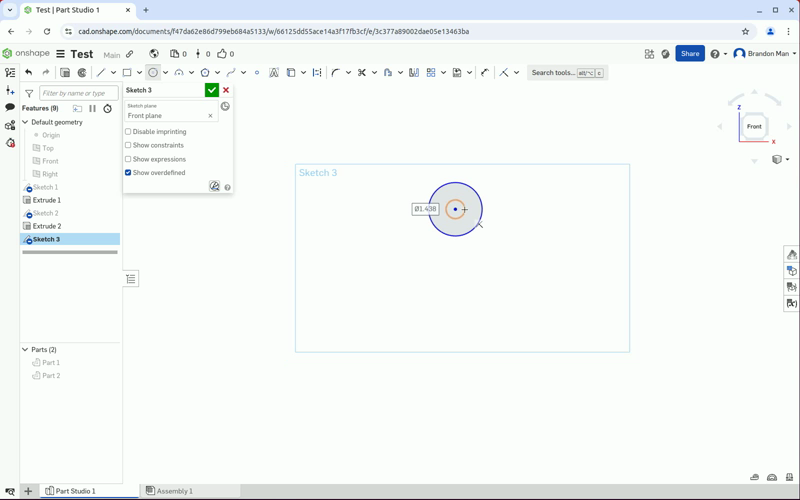
scroll(-6)
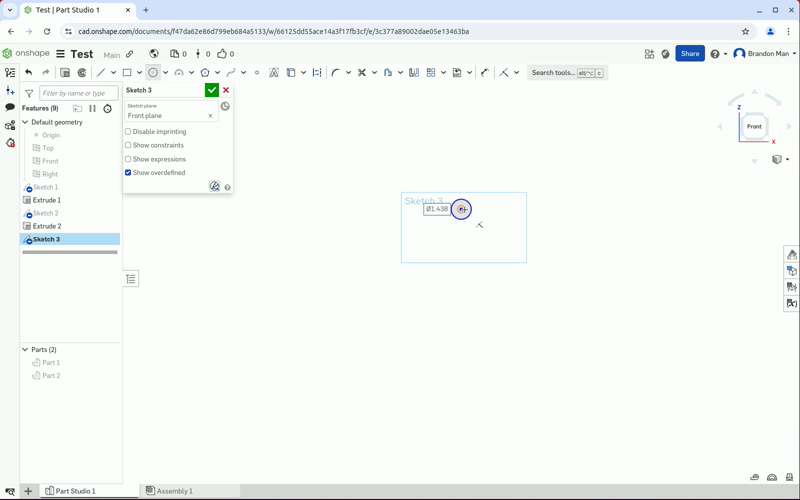
key(esc)
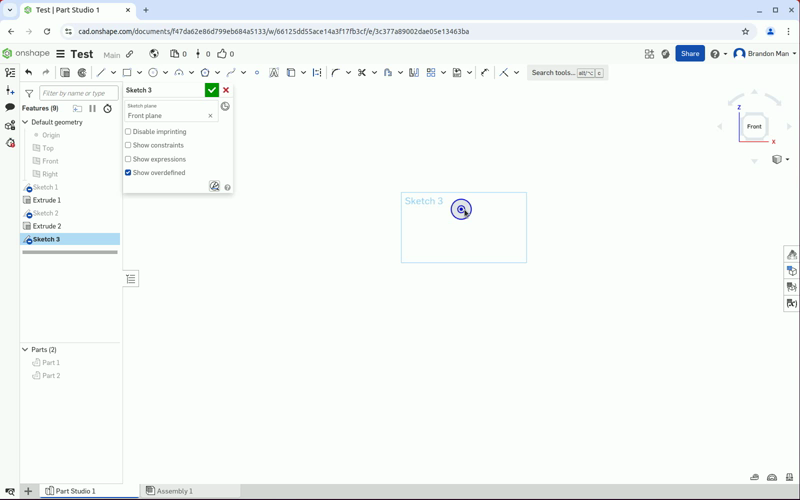
mouse_move(459, 216)
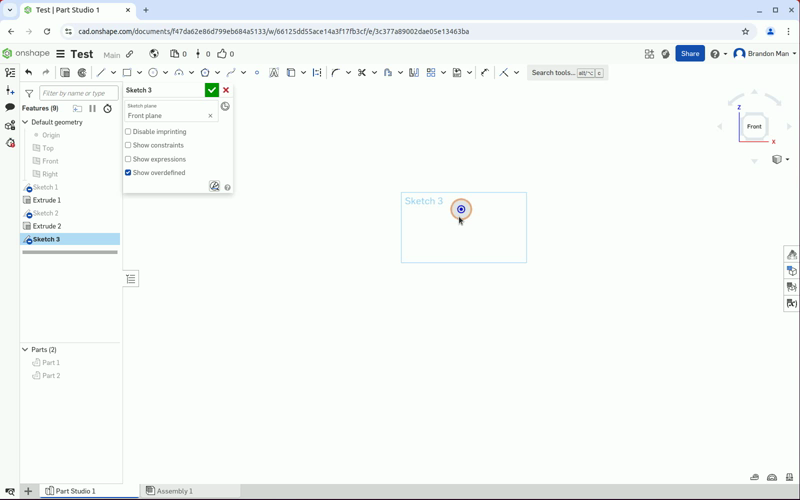
scroll(6)
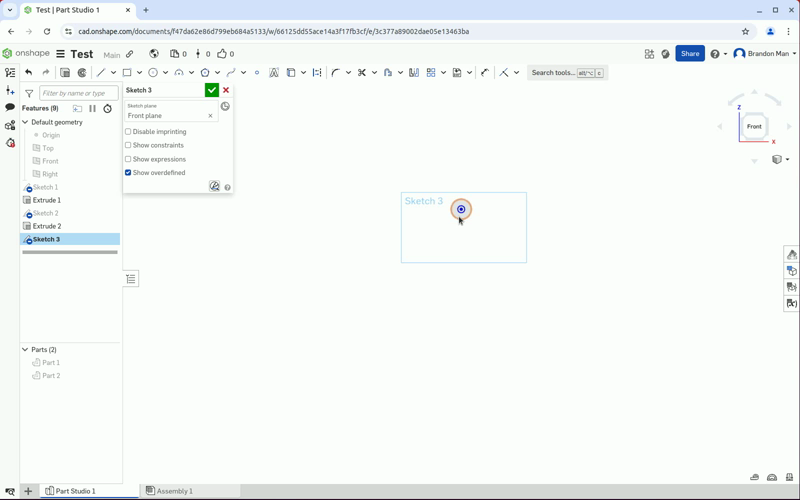
scroll(6)
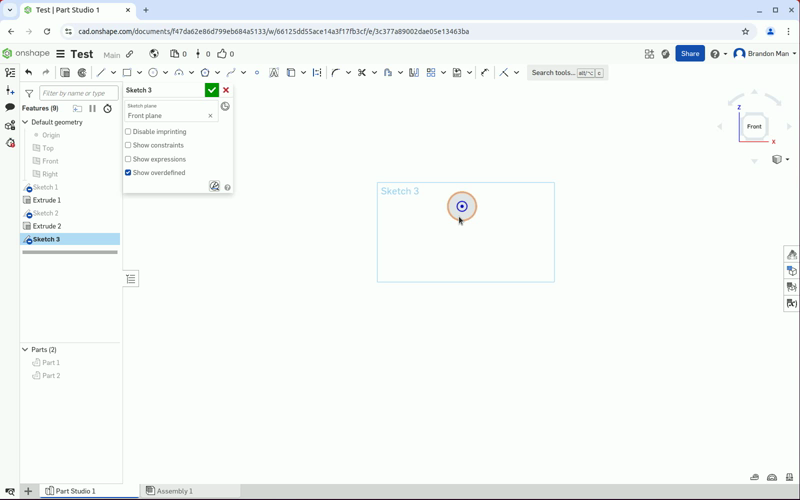
scroll(6)
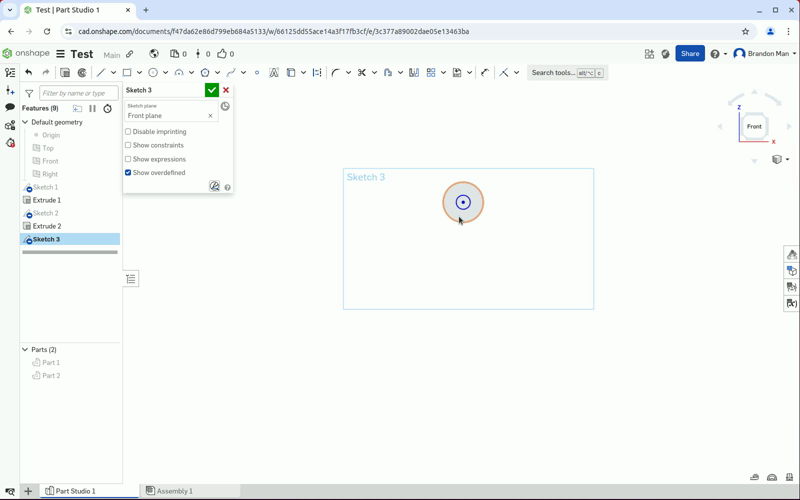
scroll(6)
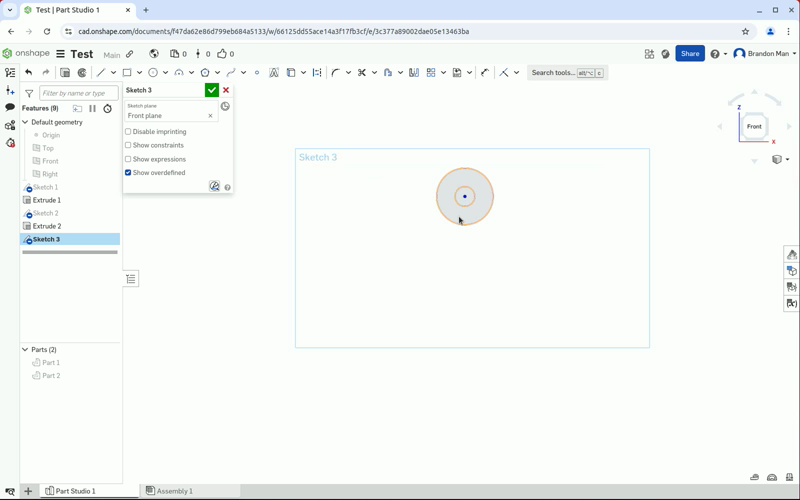
scroll(6)
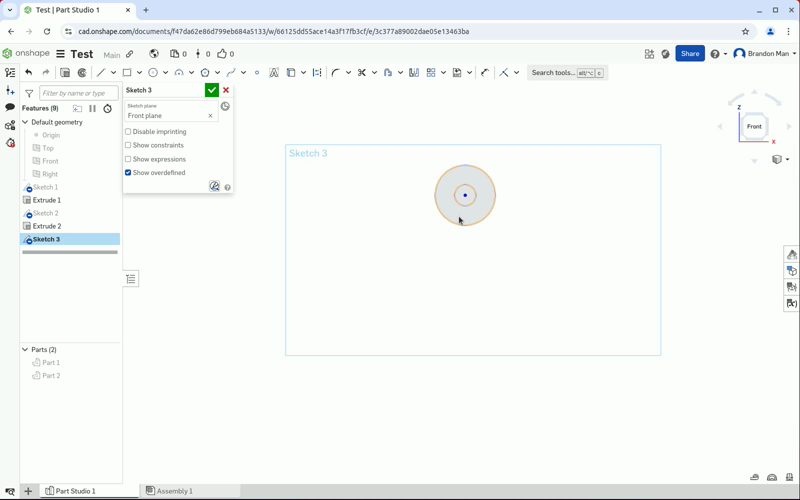
scroll(6)
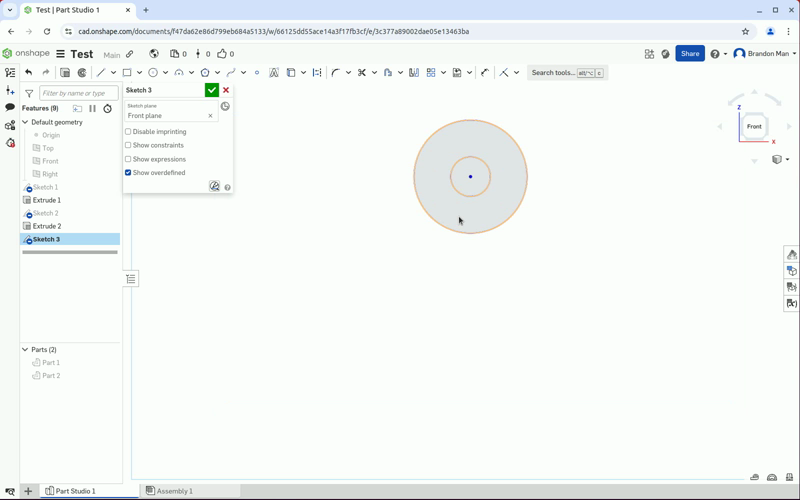
scroll(6)
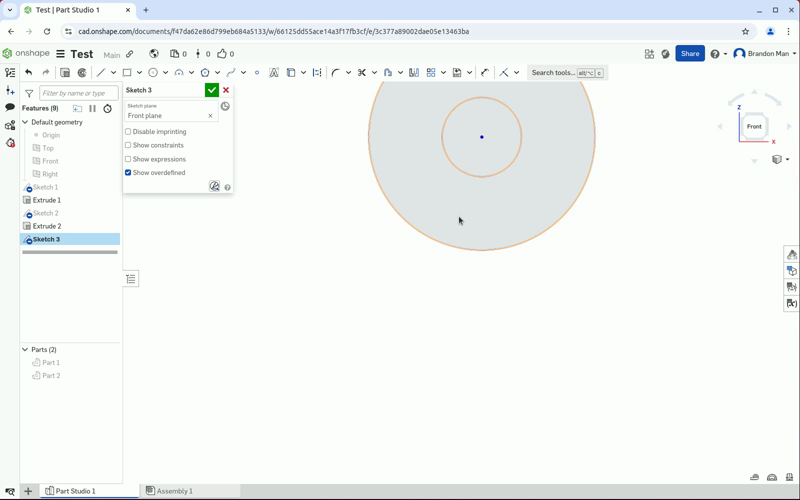
click(459, 216)
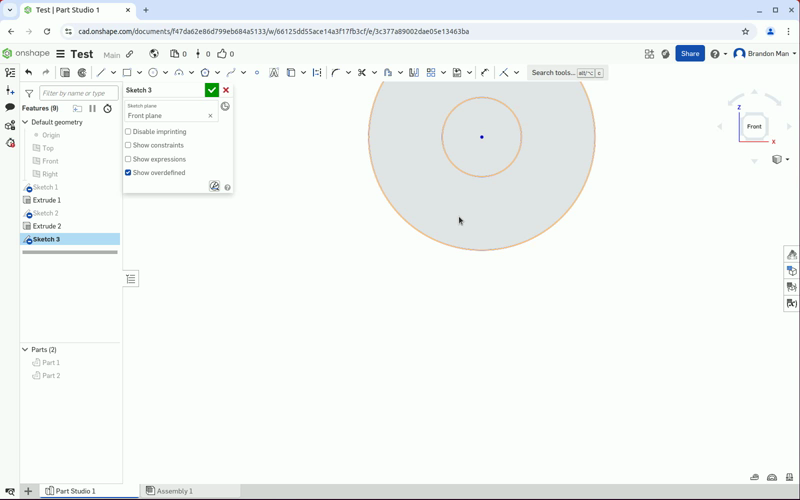
scroll(-6)
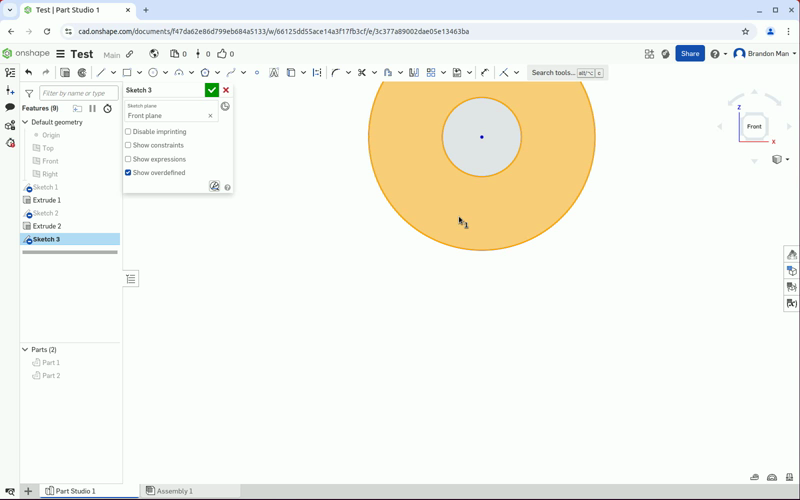
scroll(-6)
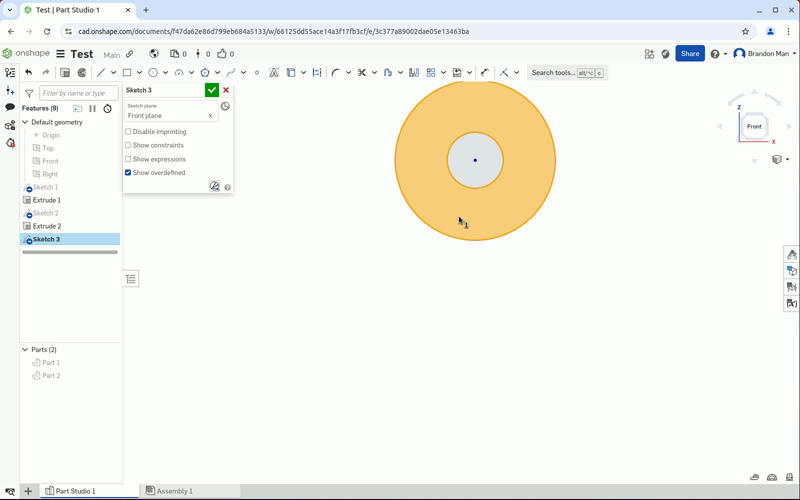
scroll(-6)
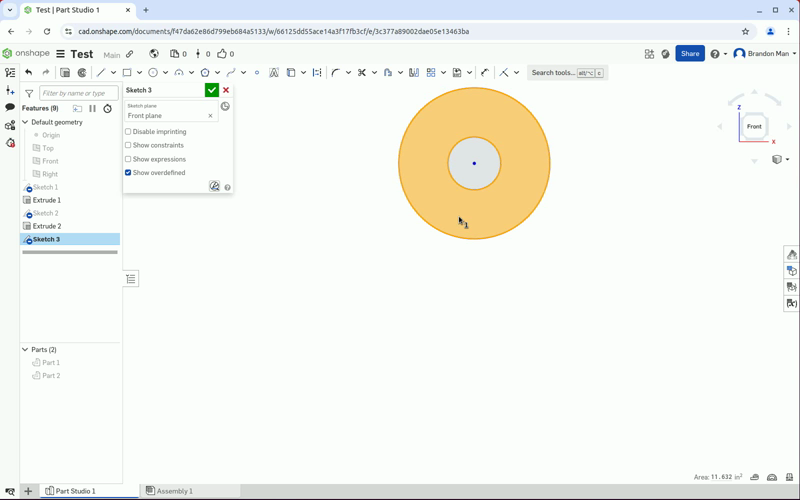
scroll(-6)
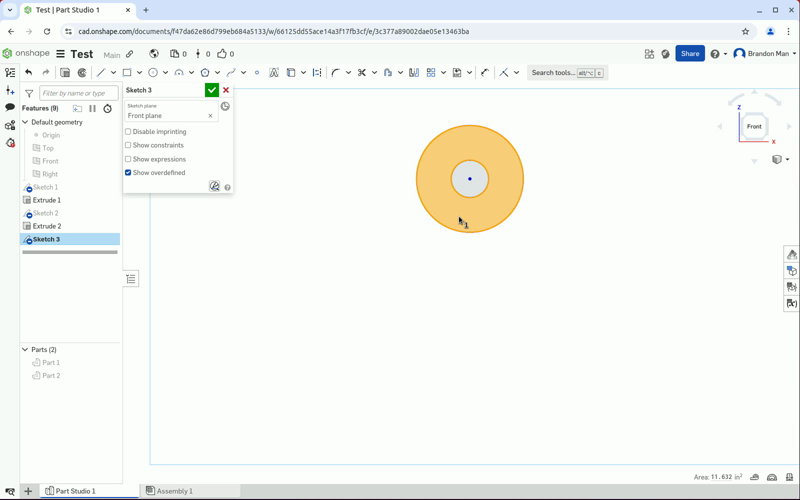
scroll(-6)
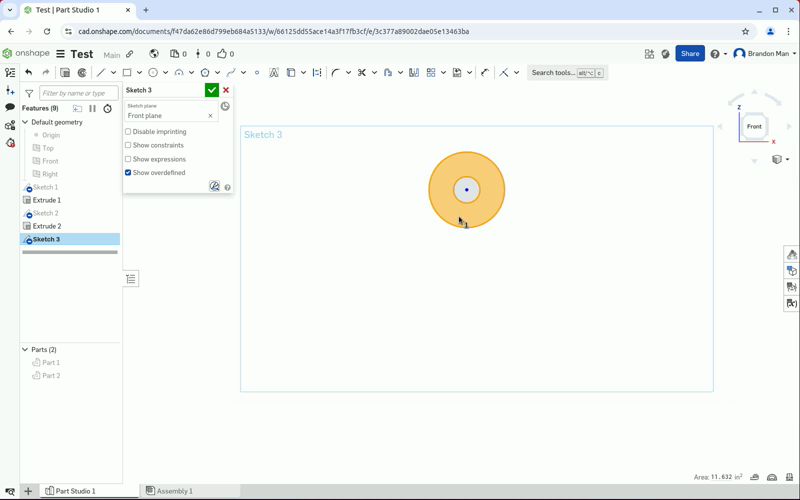
scroll(-6)
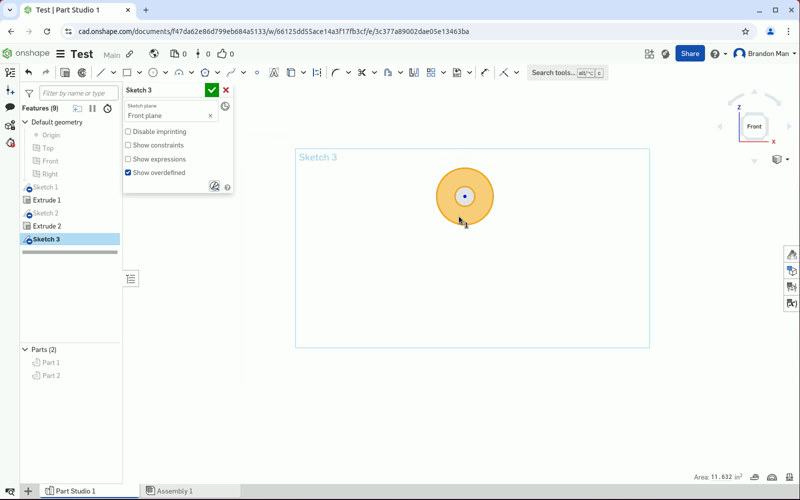
scroll(-6)
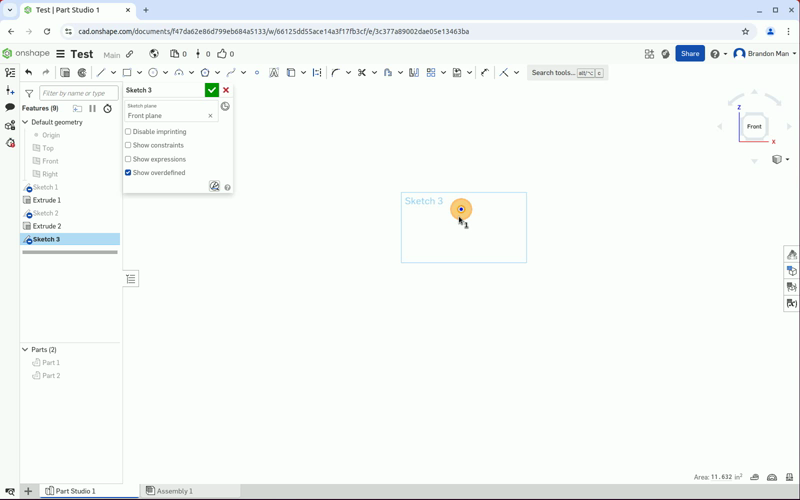
mouse_move(73, 352)
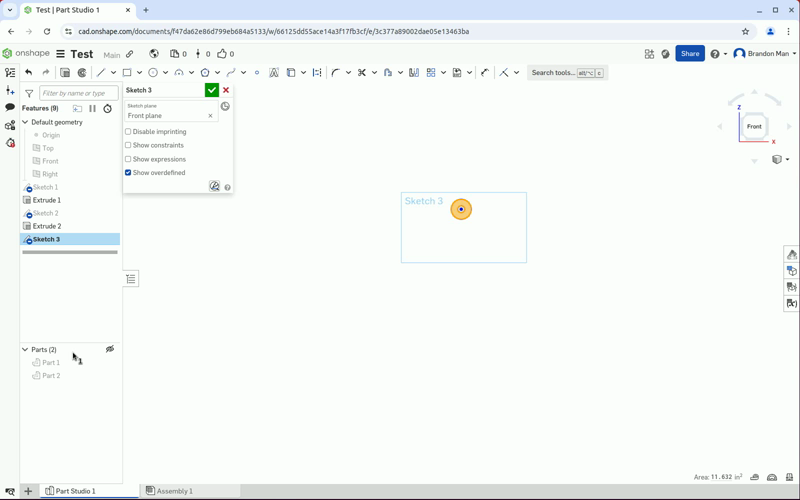
key(shift+y)
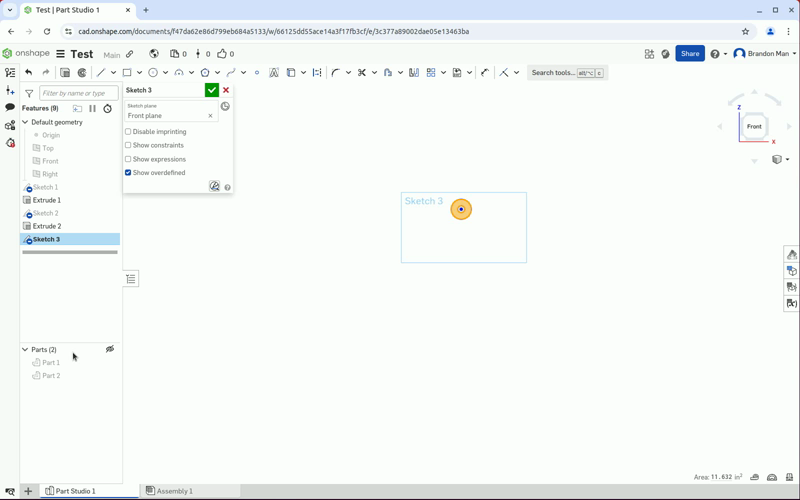
key(shift+e)
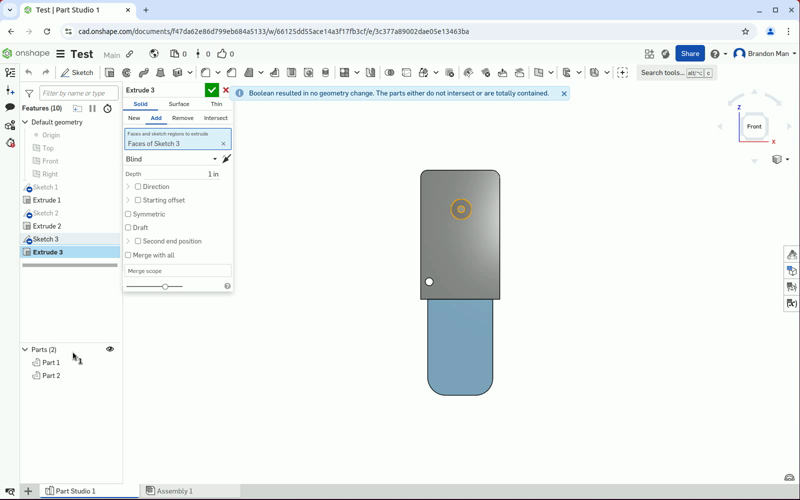
mouse_move(143, 106)
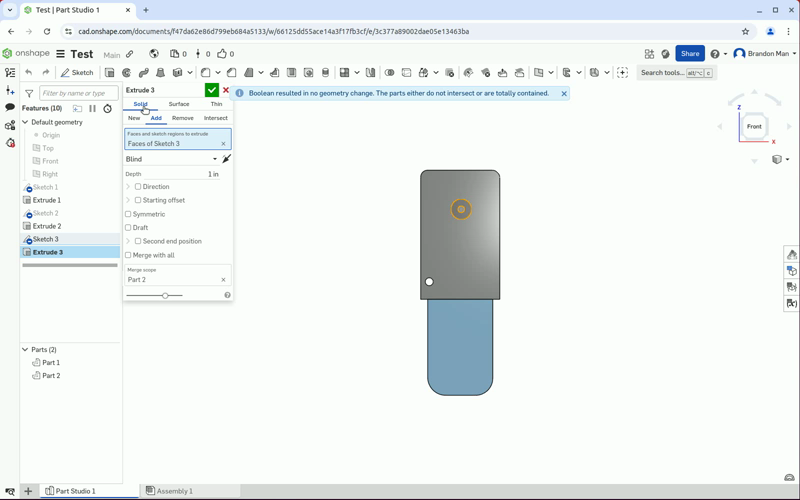
click(143, 106)
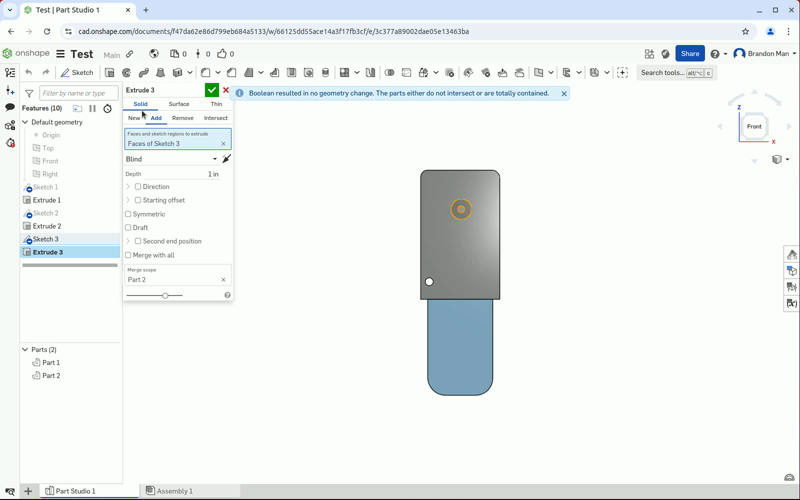
mouse_move(137, 120)
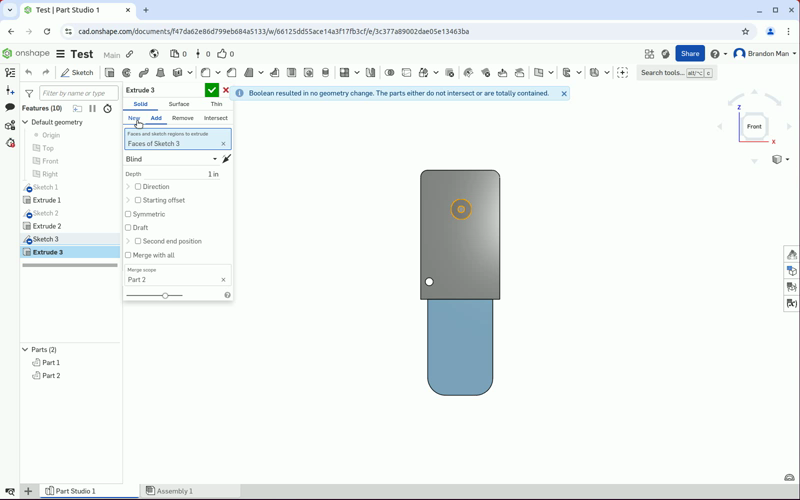
click(137, 120)
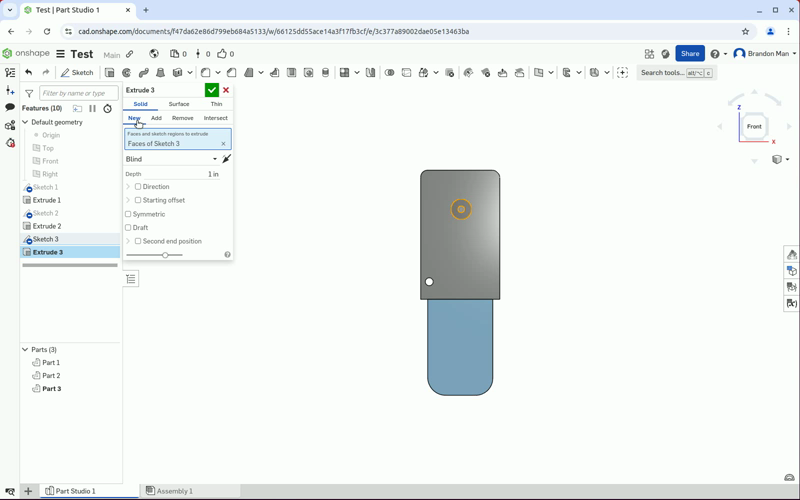
key(tab, 4)
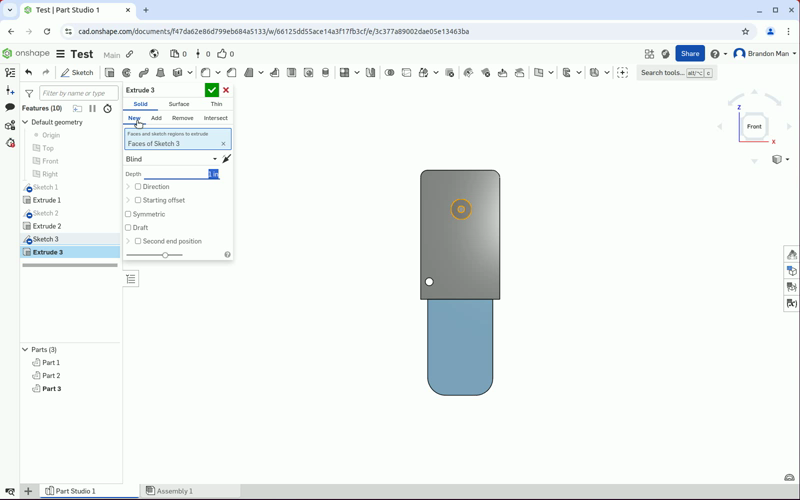
text(26.478)
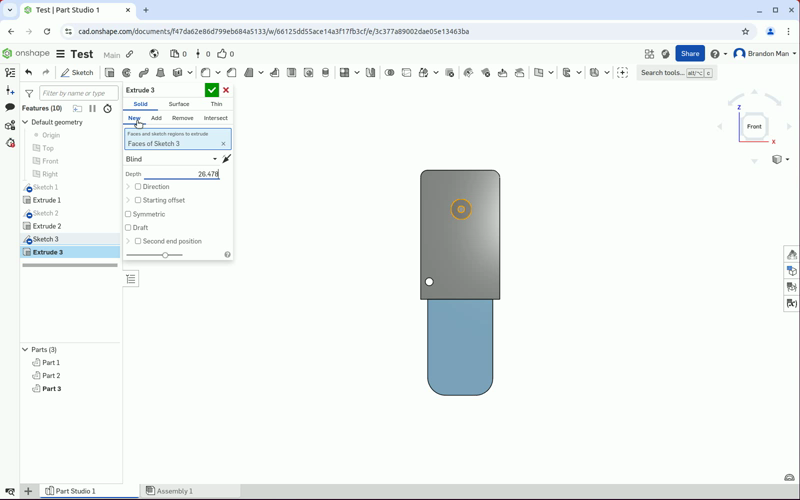
key(tab, 3)
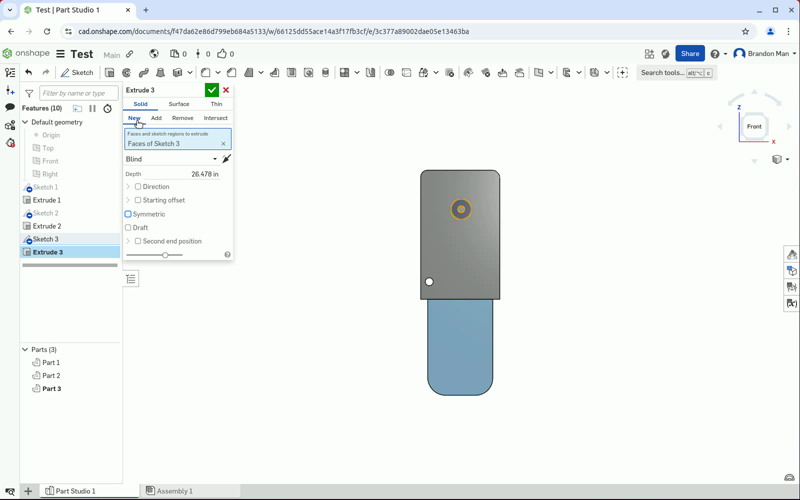
key(space)
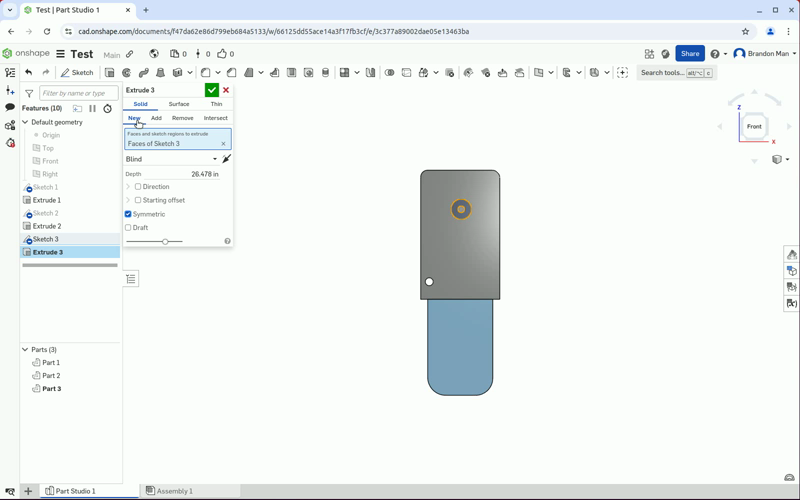
key(enter)
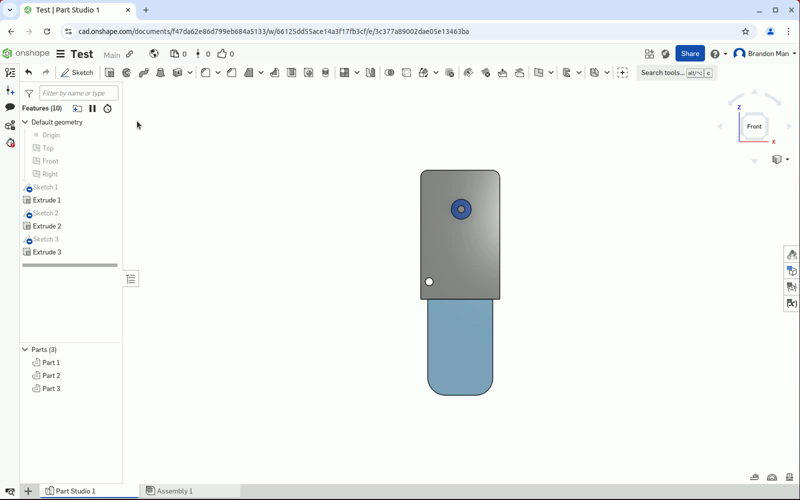
key(shift+h)
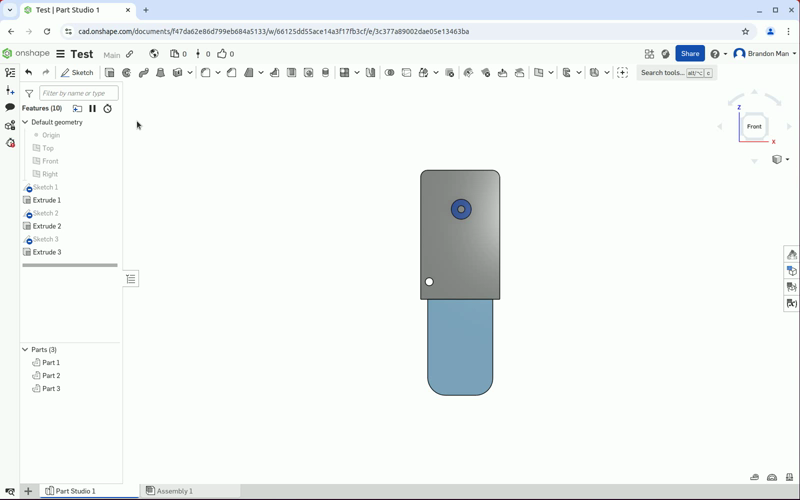
key(shift+h)
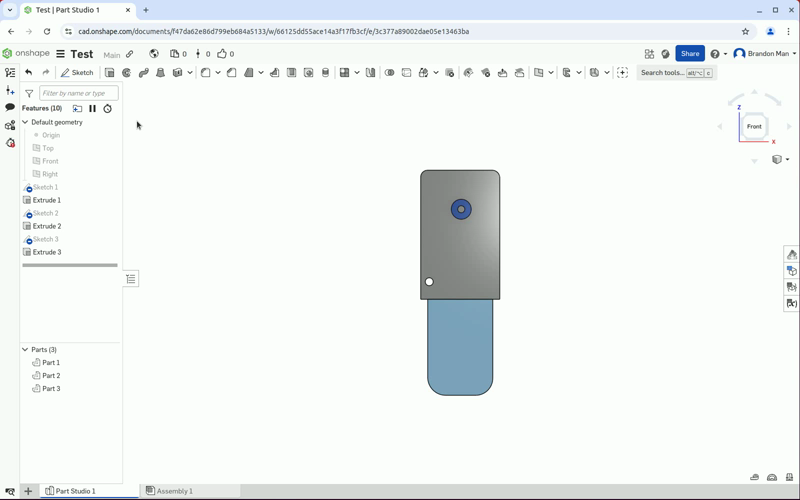
key(shift+7)
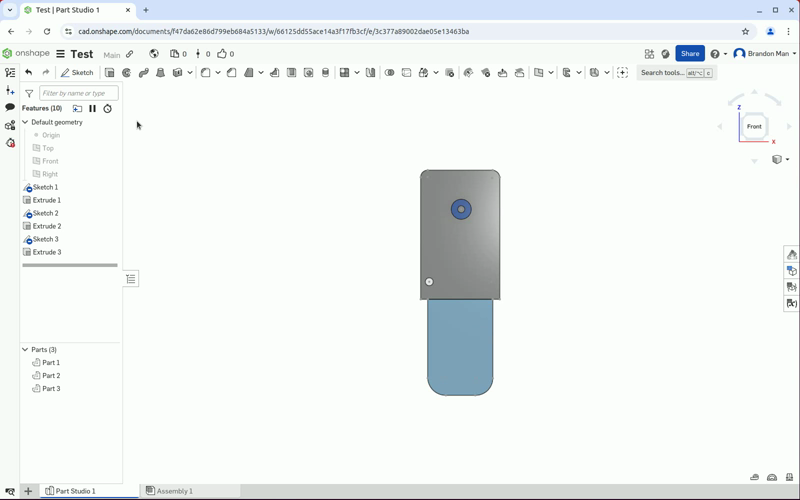
key(left, 2)
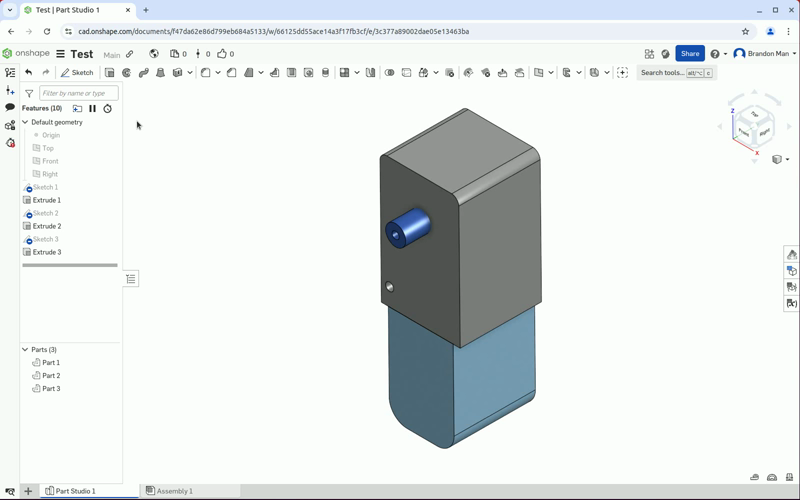
key(down, 2)
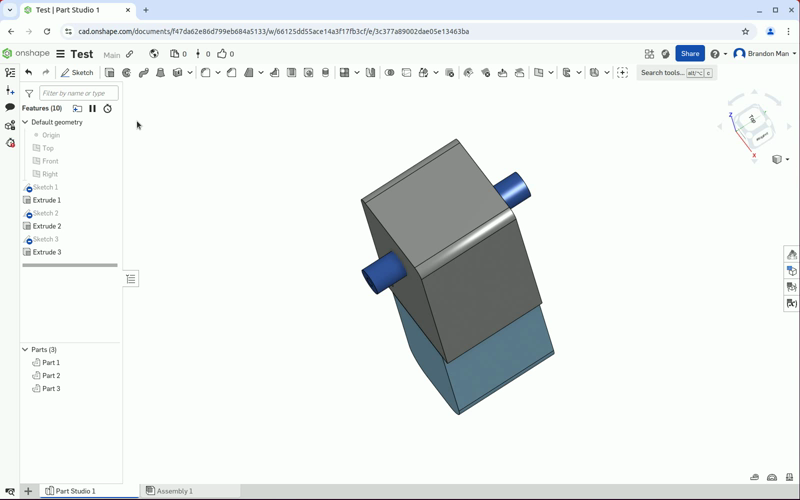
key(up, 2)
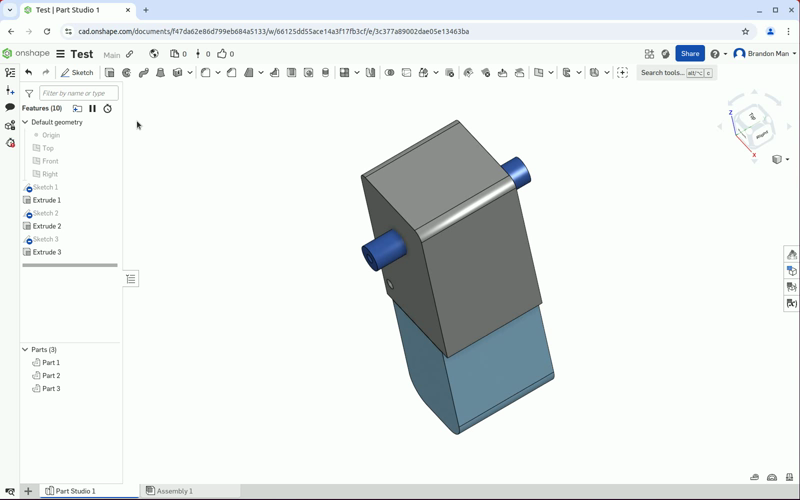
key(right, 2)
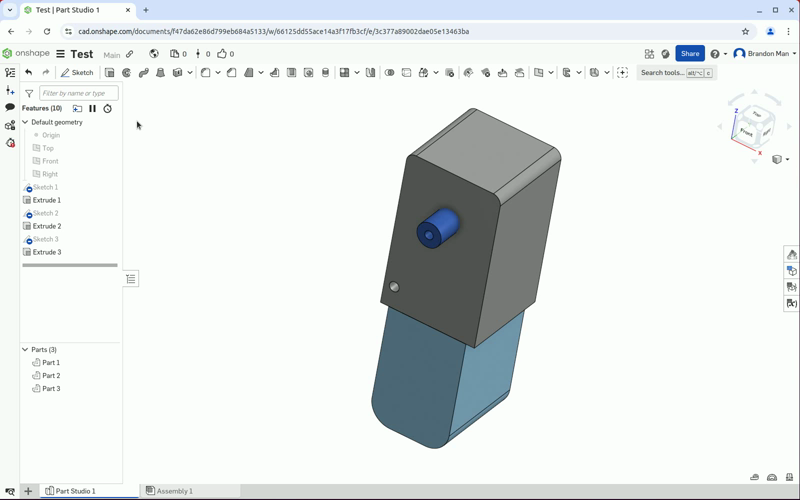
mouse_move(73, 189)
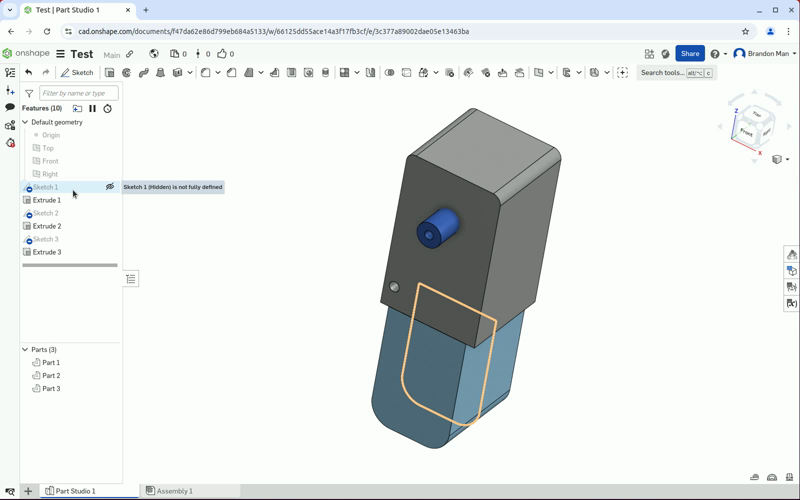
click(73, 189)